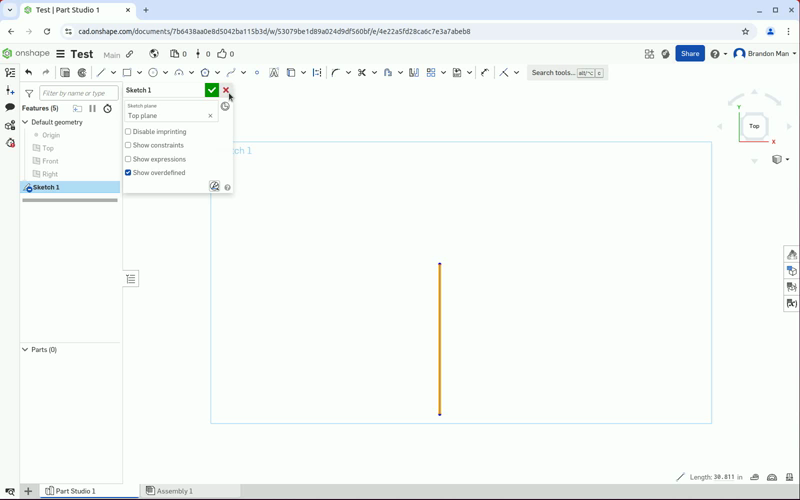
key(shift+h)
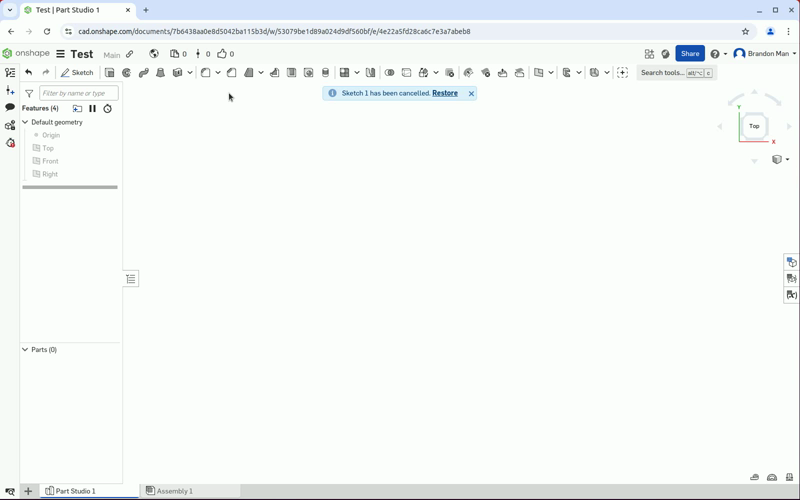
mouse_move(73, 352)
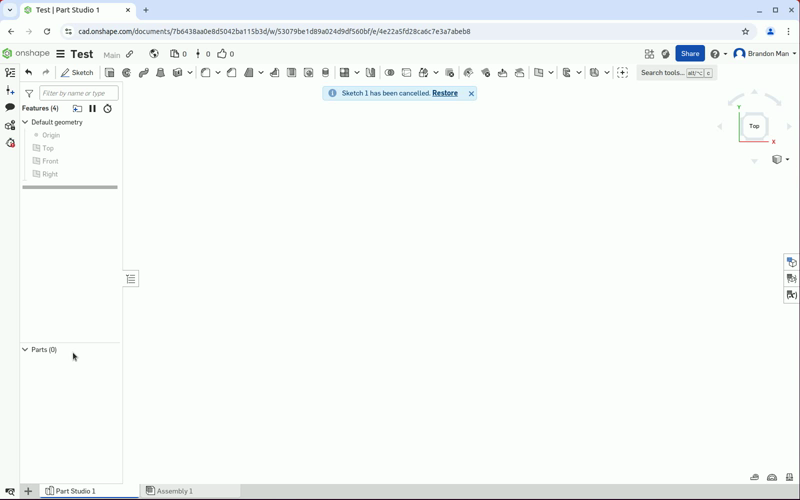
key(y)
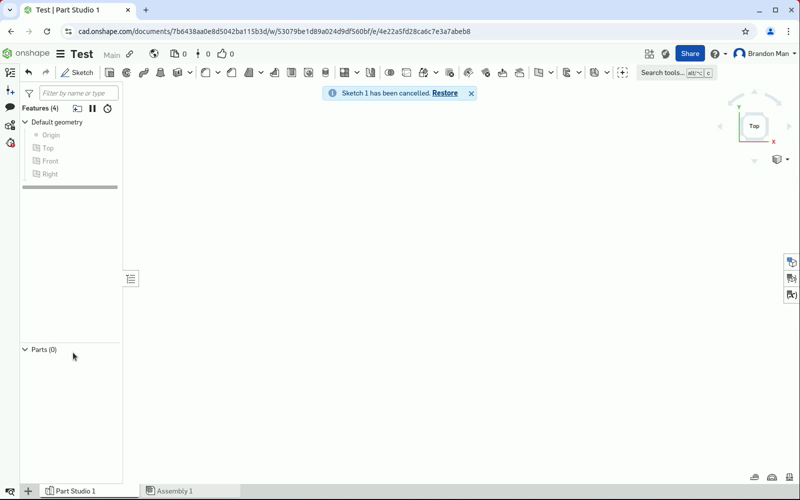
key(shift+p)
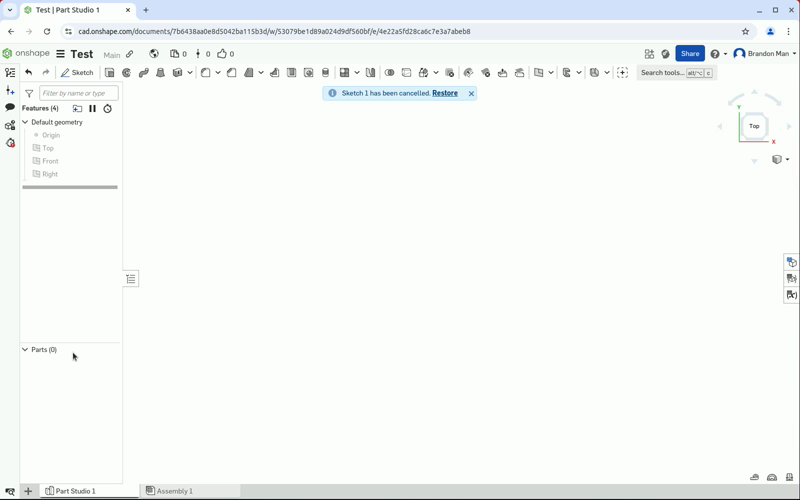
key(space)
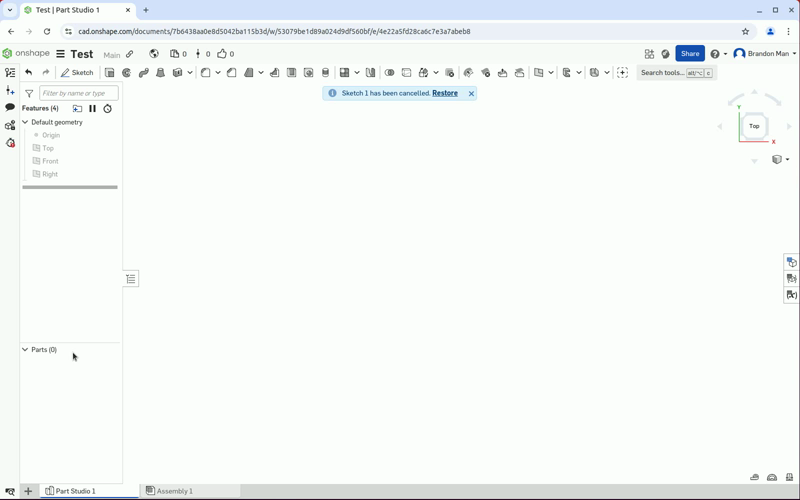
key_down(shift)
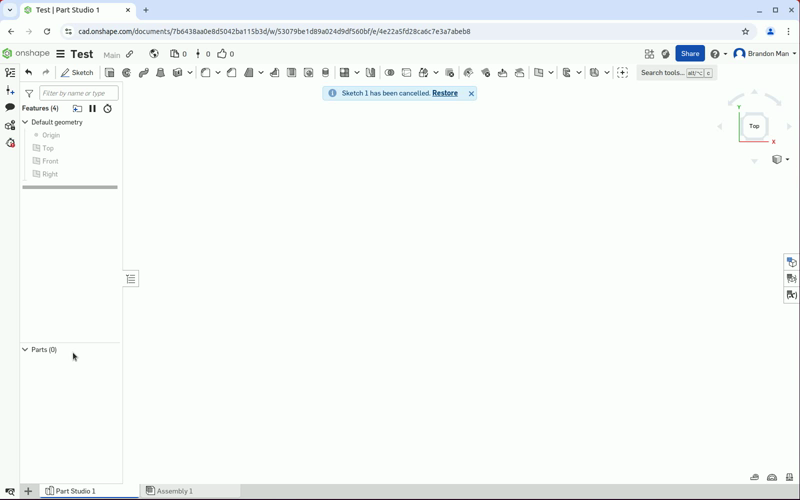
key(up)
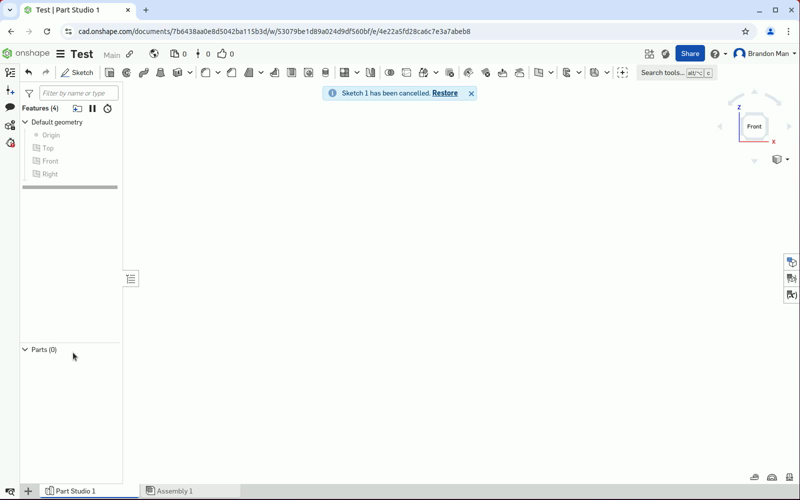
key_up(shift)
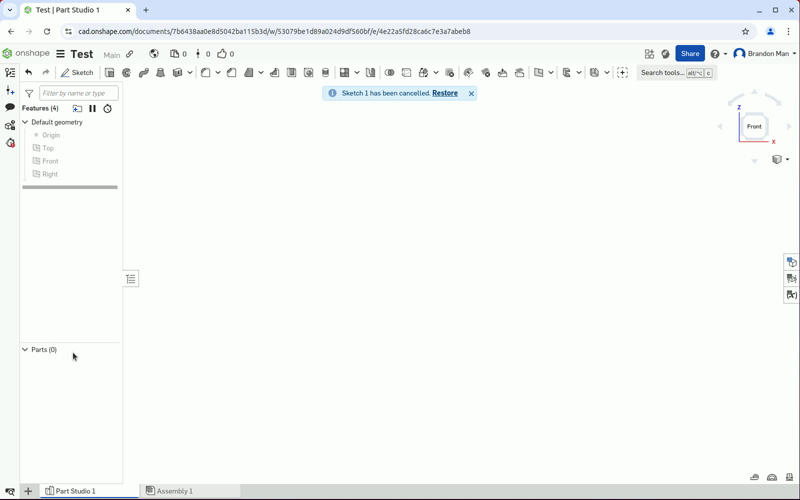
mouse_move(73, 352)
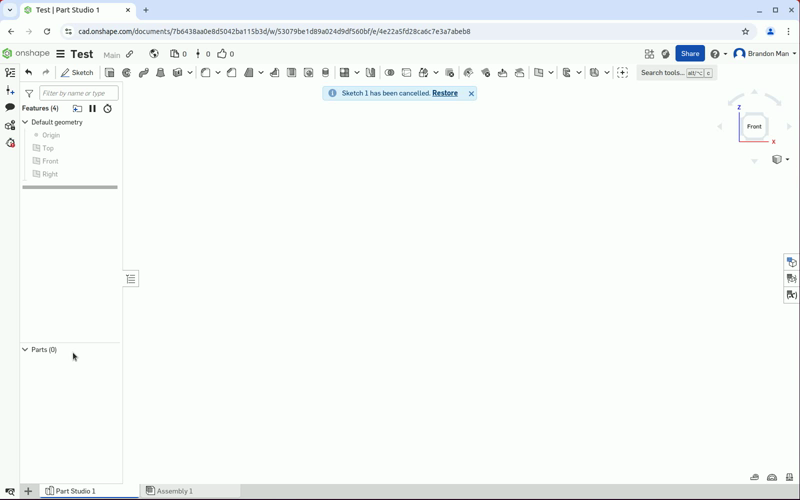
key(shift+y)
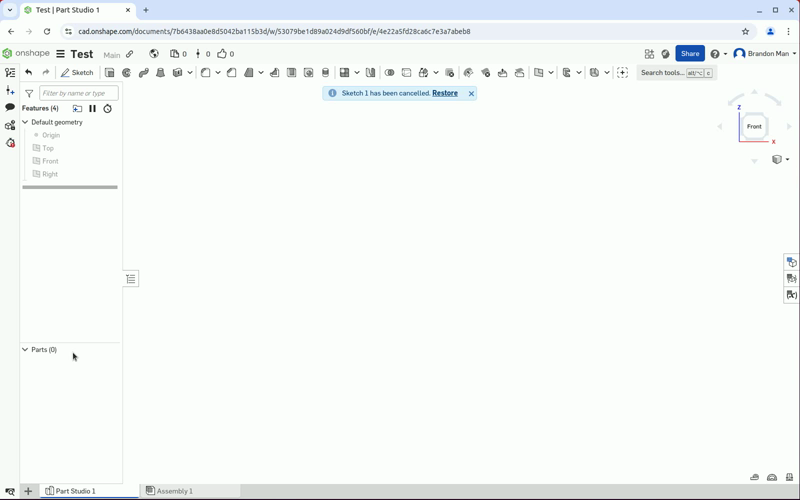
key(shift+s)
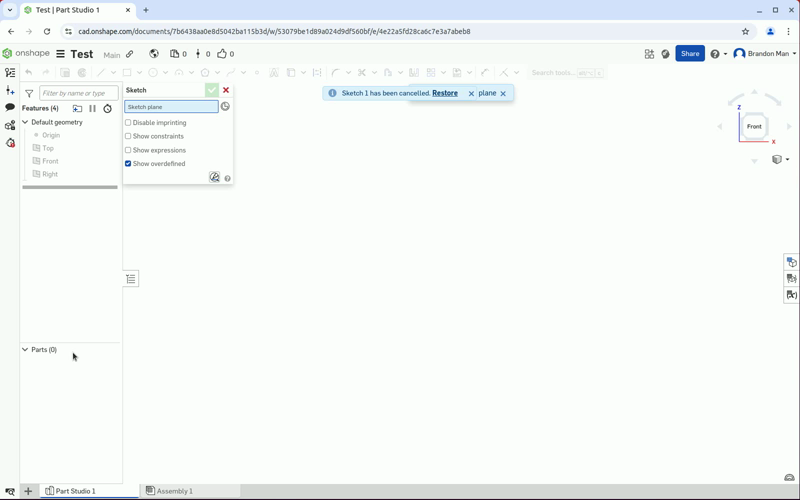
mouse_move(73, 163)
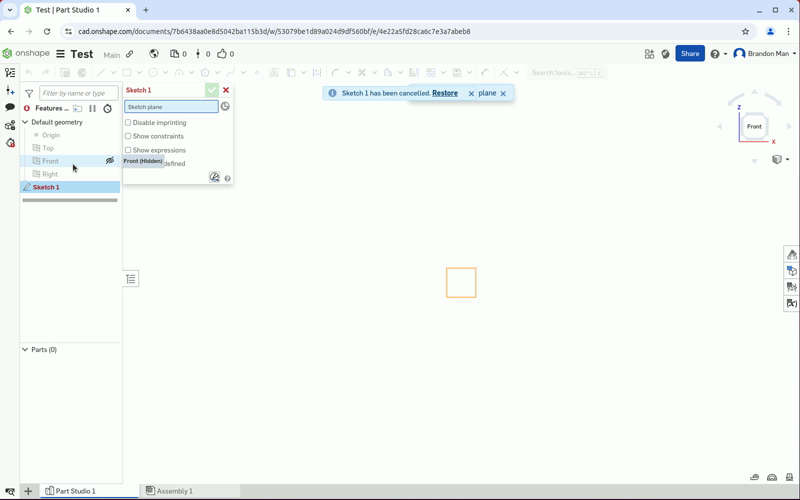
click(73, 163)
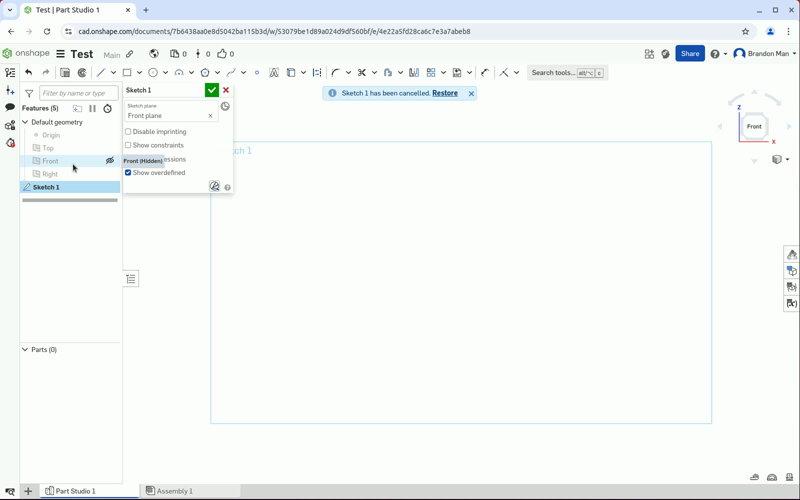
mouse_move(73, 352)
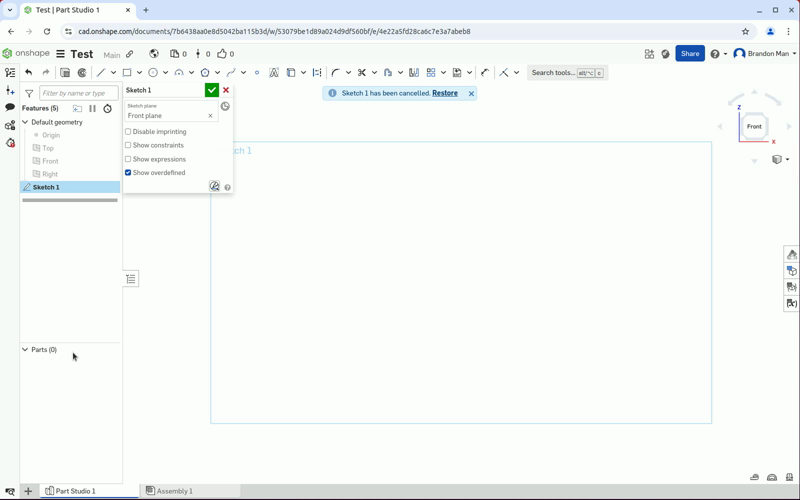
key(y)
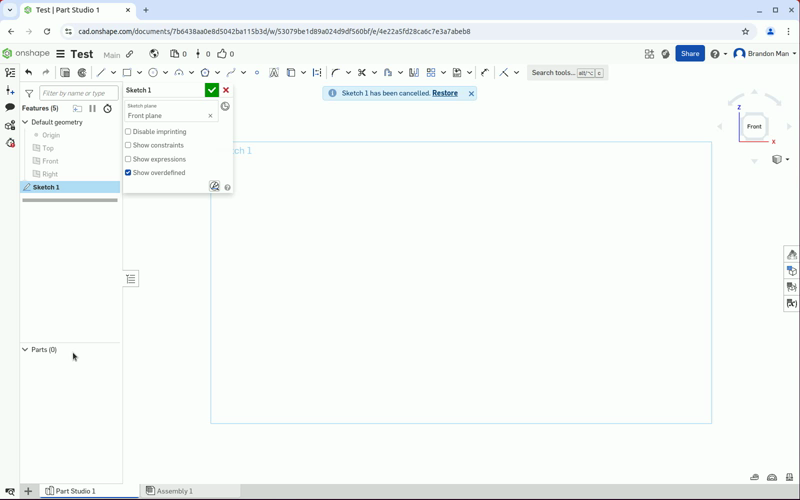
key(l)
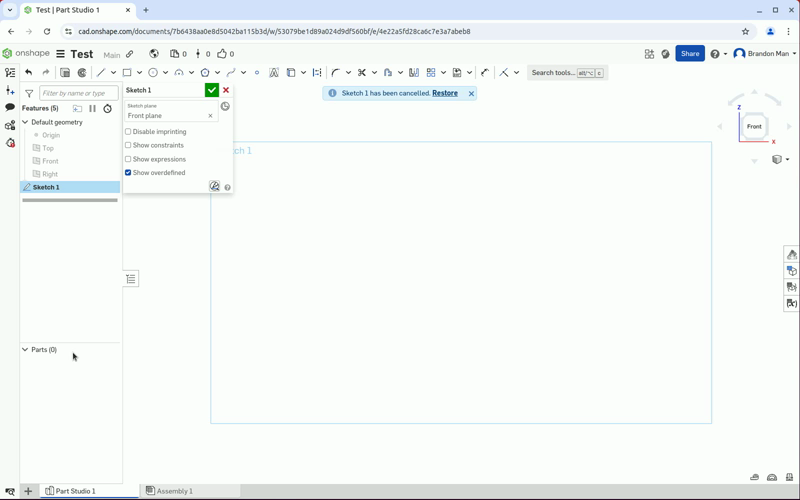
key_down(shift)
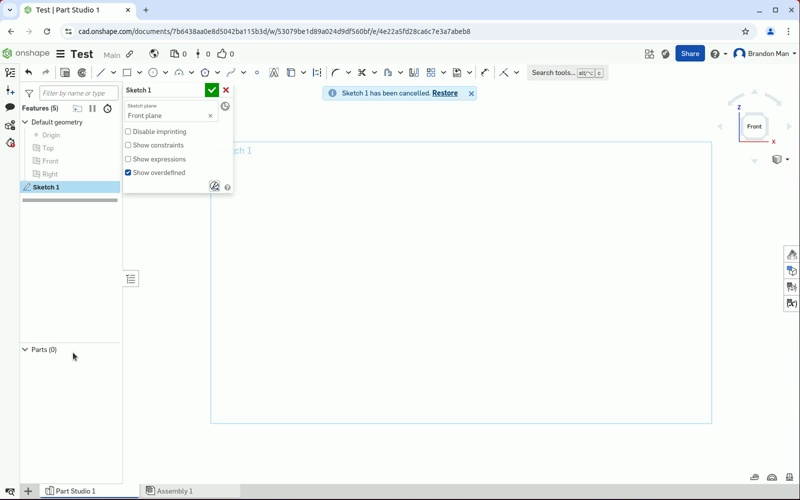
mouse_move(348, 359)
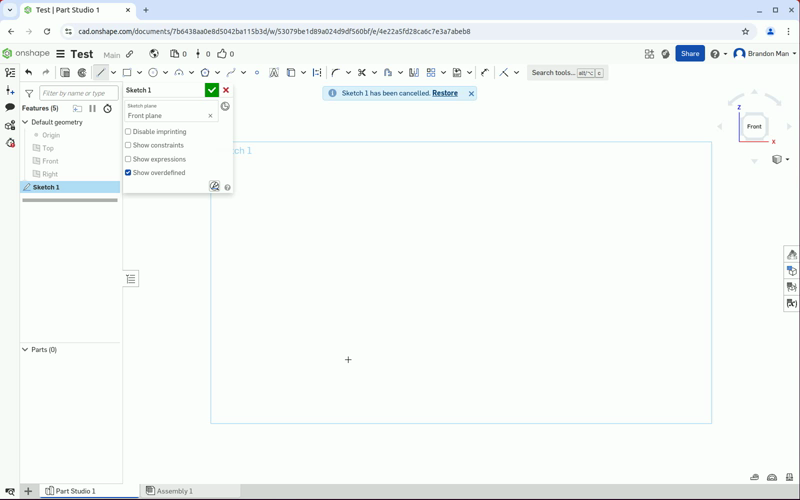
click(348, 359)
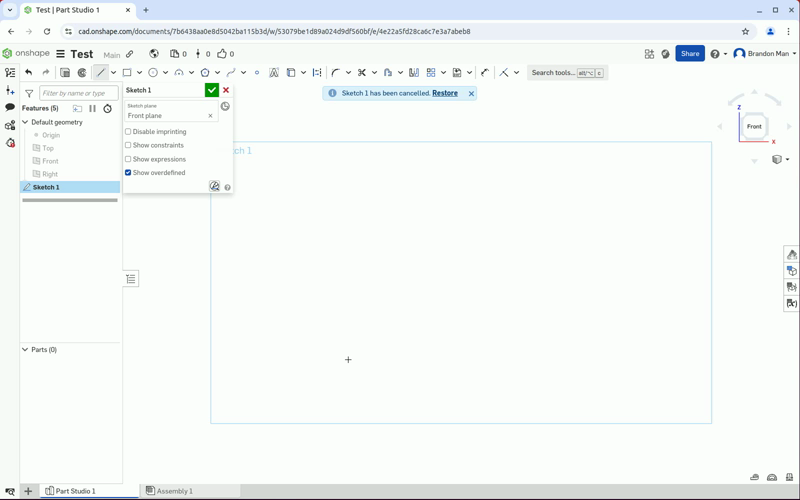
key_up(shift)
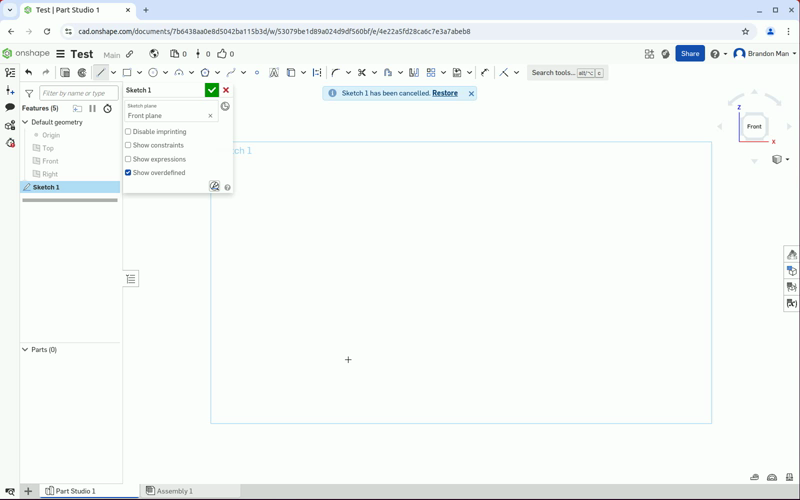
key_down(shift)
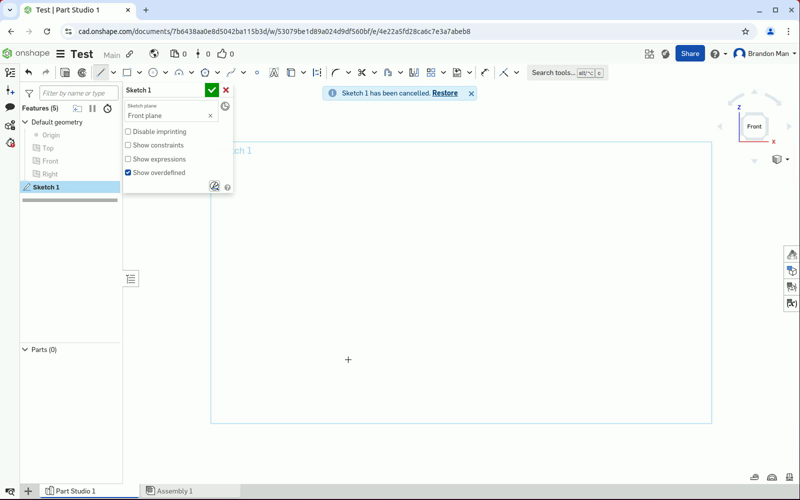
mouse_move(378, 359)
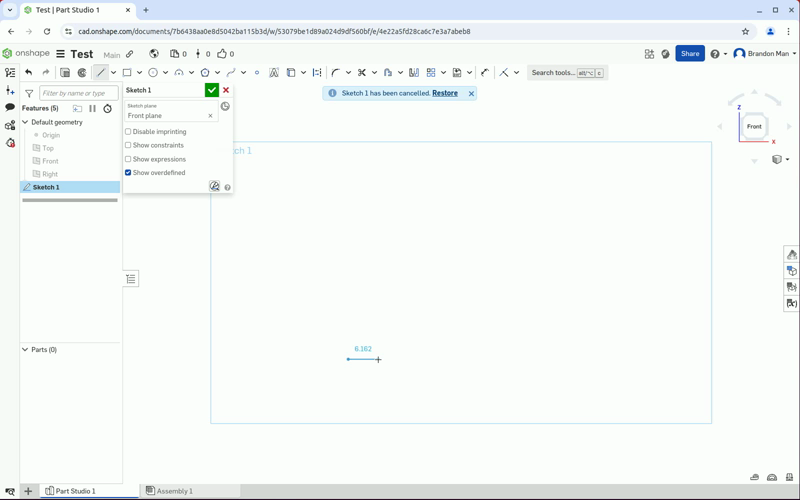
mouse_move(376, 359)
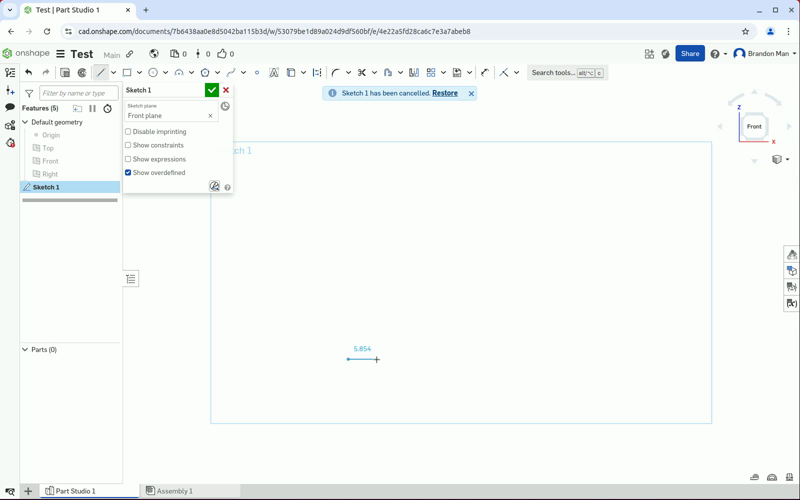
click(376, 359)
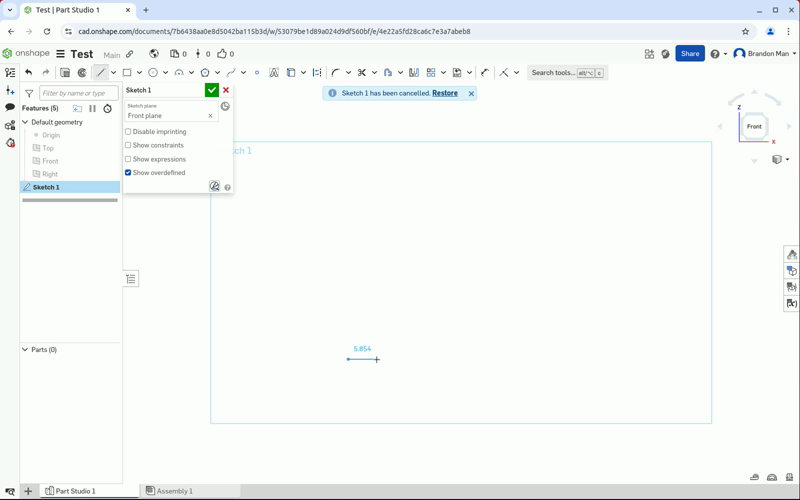
key_up(shift)
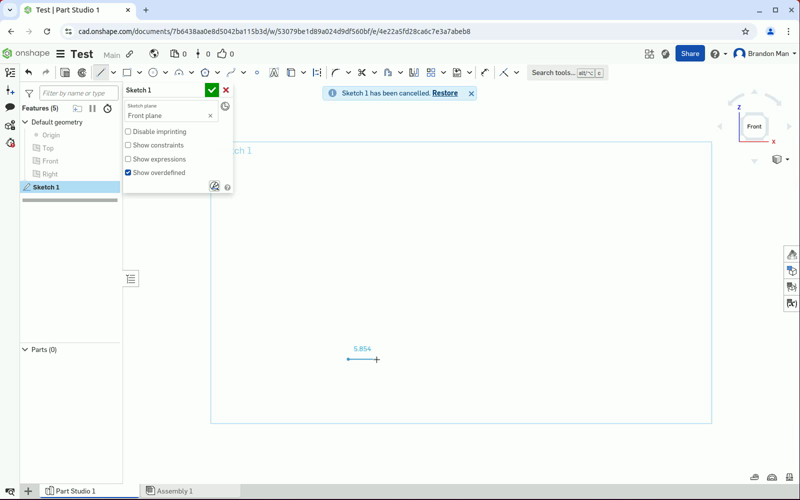
key_down(shift)
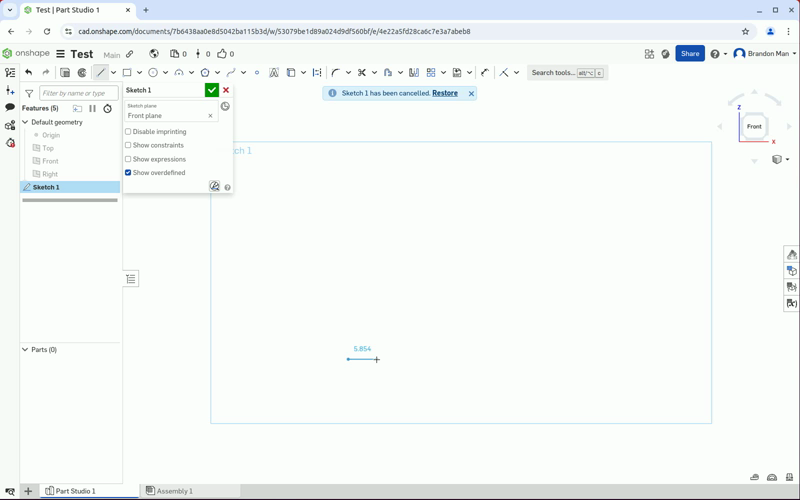
mouse_move(406, 359)
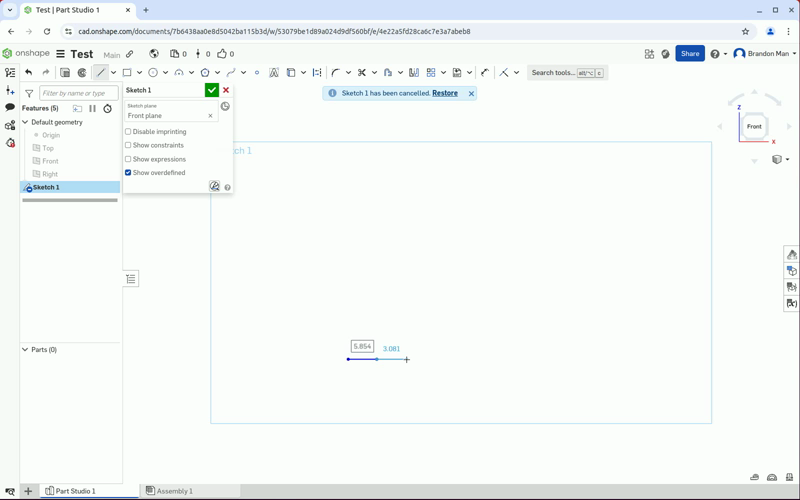
mouse_move(391, 333)
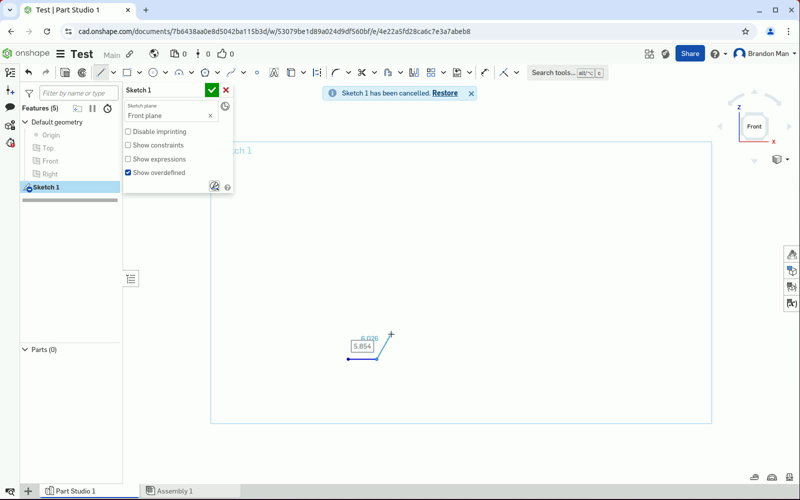
click(391, 333)
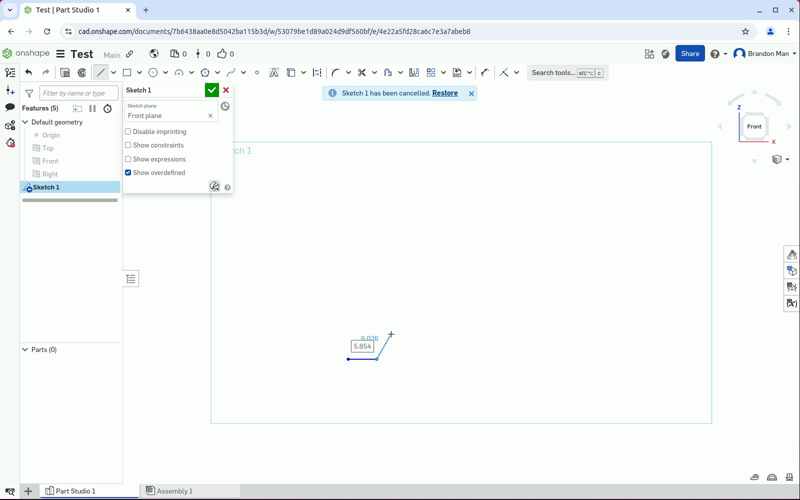
key_up(shift)
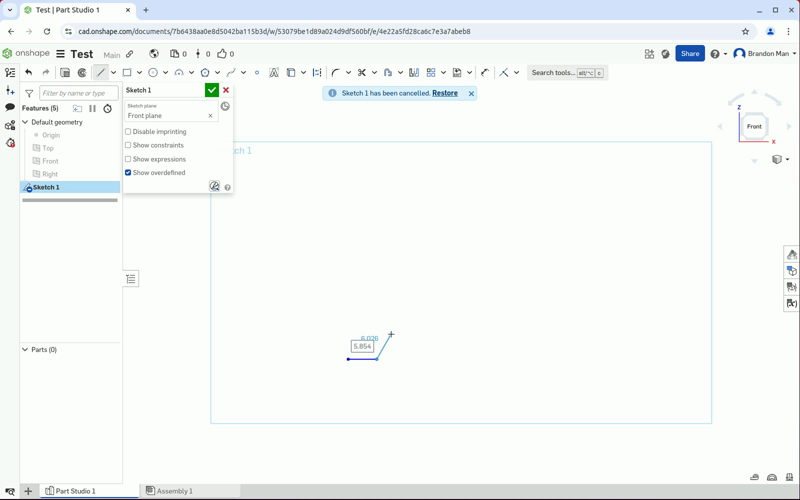
key_down(shift)
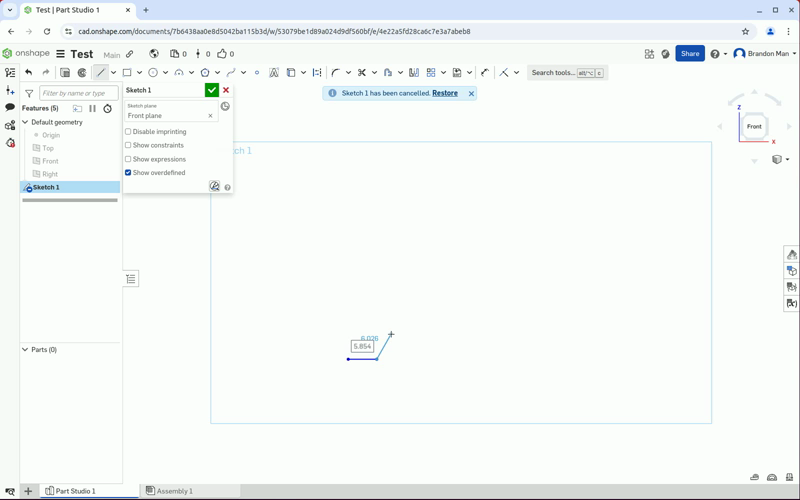
mouse_move(421, 333)
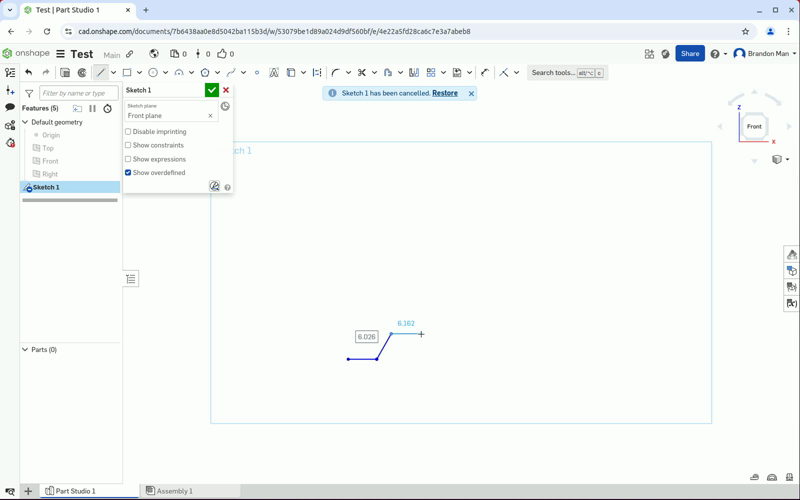
mouse_move(407, 308)
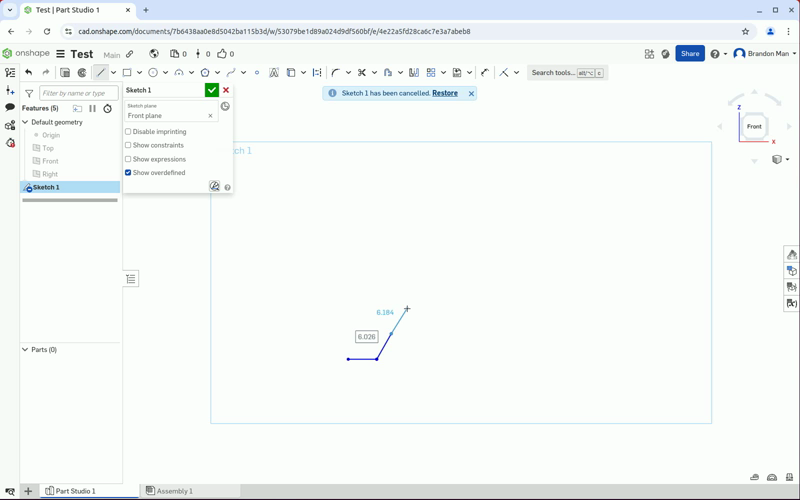
click(407, 308)
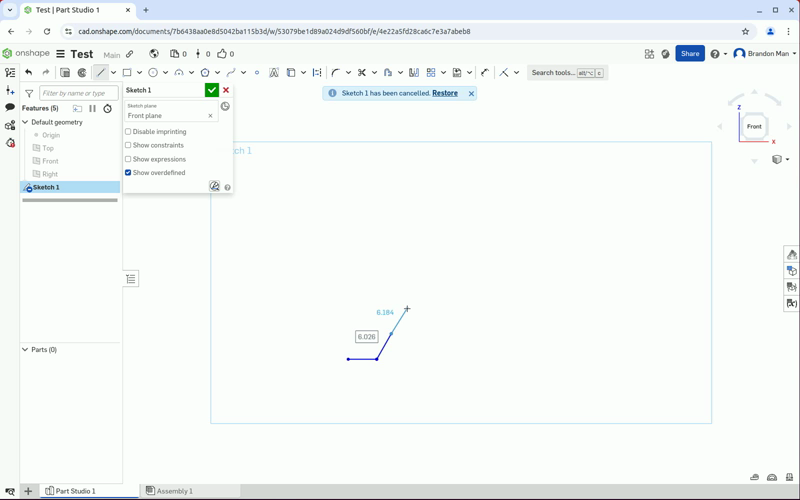
key_up(shift)
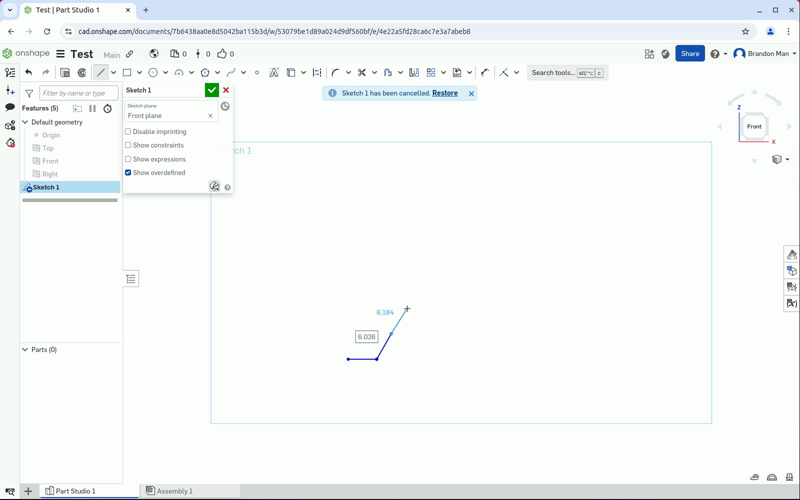
key_down(shift)
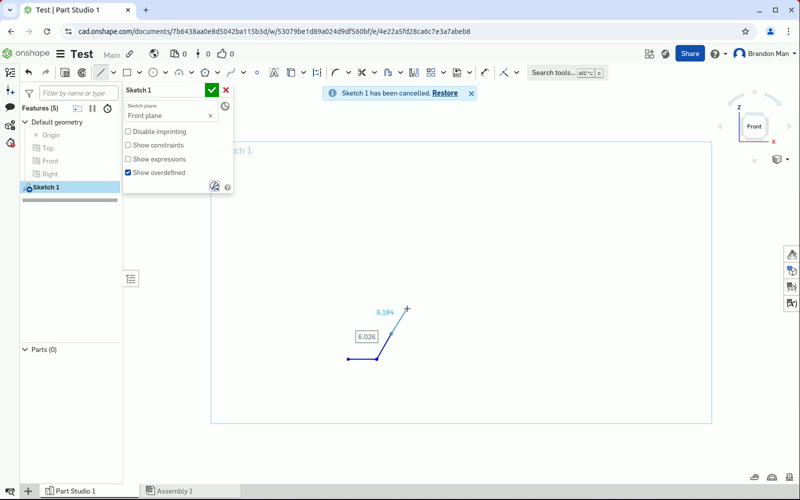
mouse_move(437, 308)
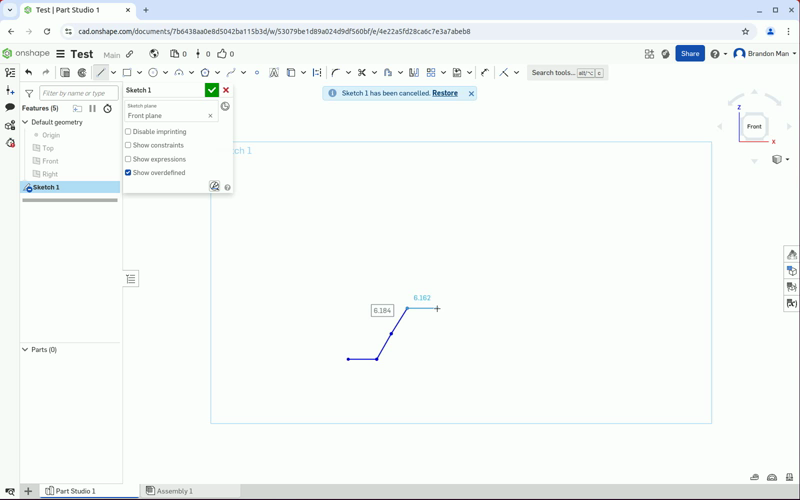
mouse_move(435, 259)
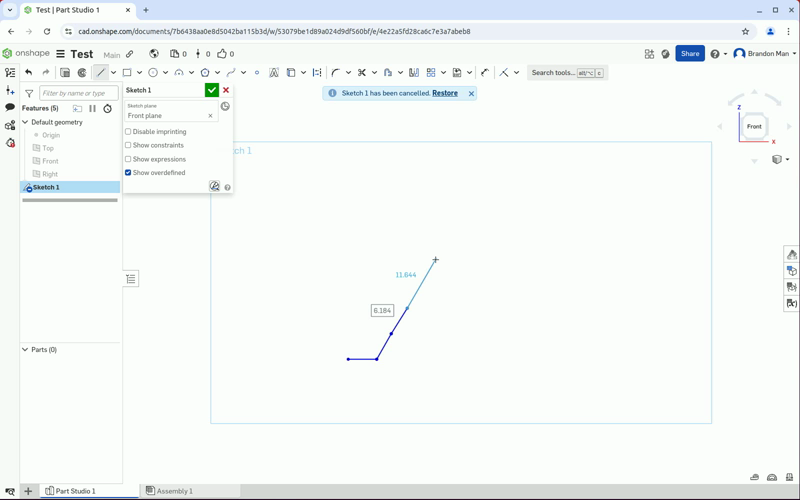
click(435, 259)
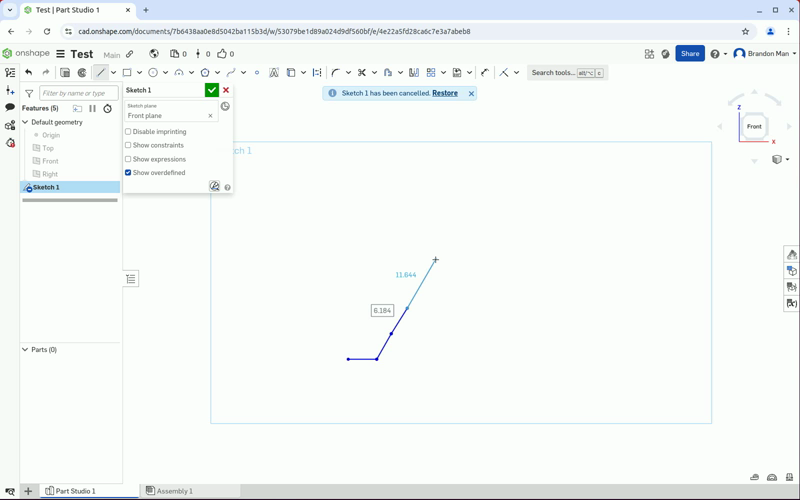
key_up(shift)
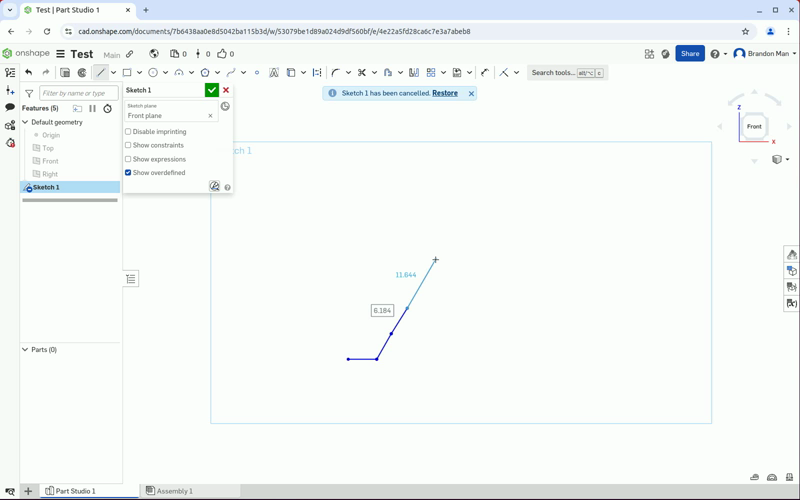
key_down(shift)
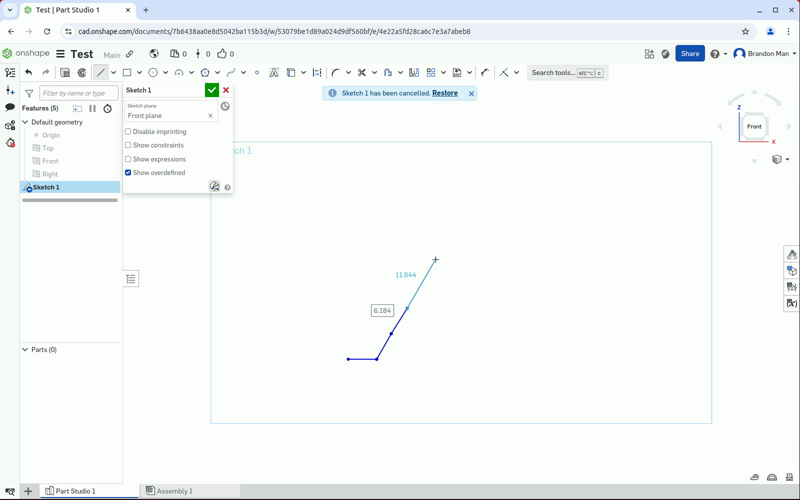
mouse_move(465, 259)
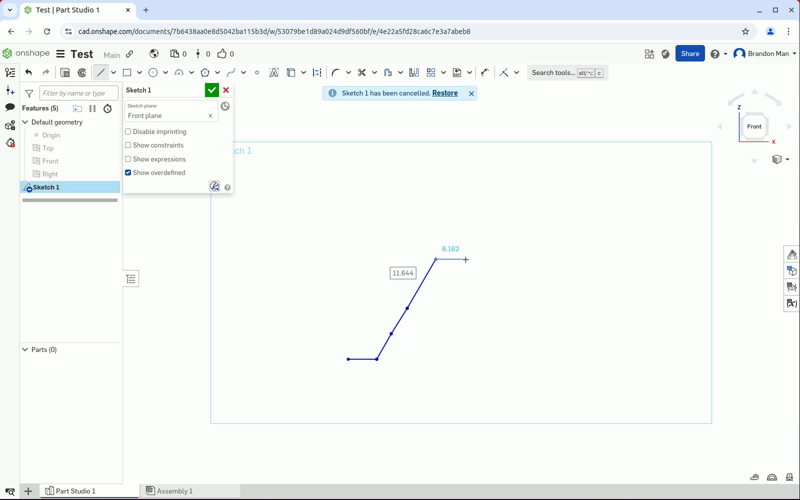
mouse_move(435, 208)
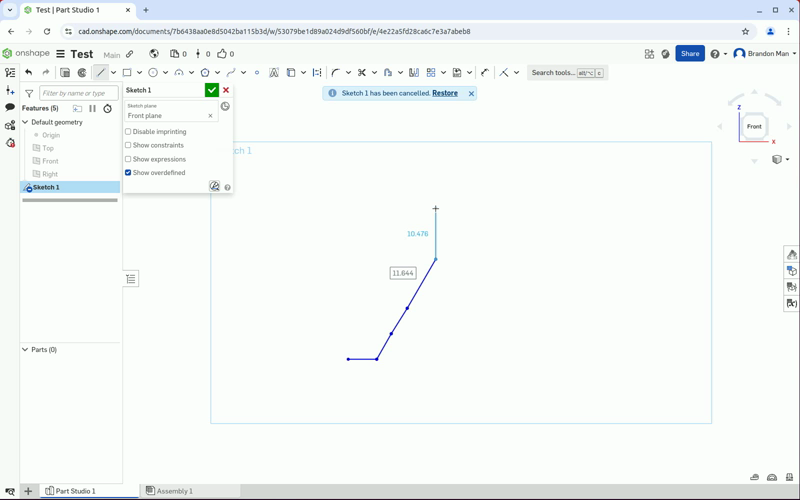
click(435, 208)
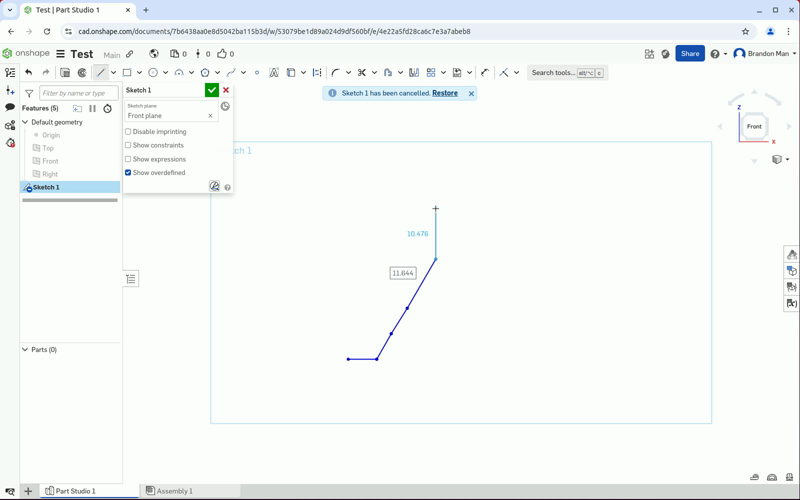
key_up(shift)
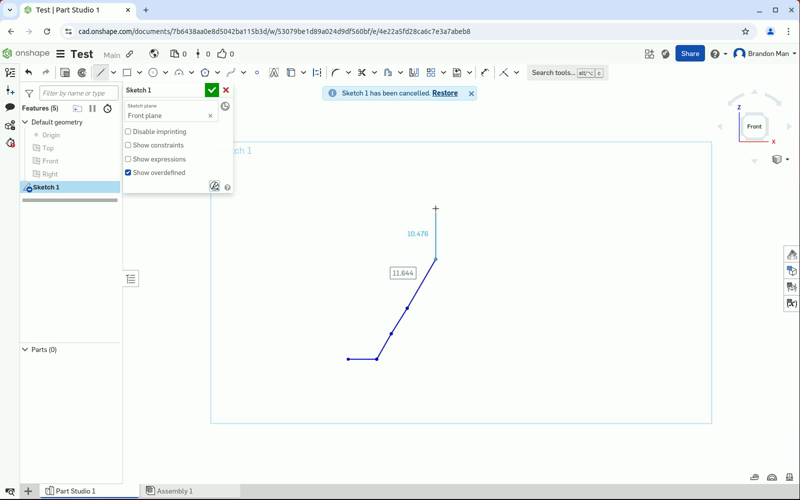
key_down(shift)
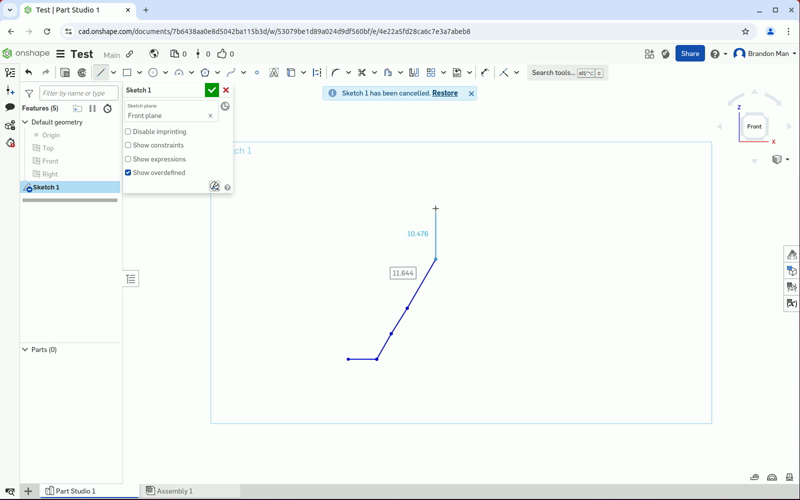
mouse_move(348, 359)
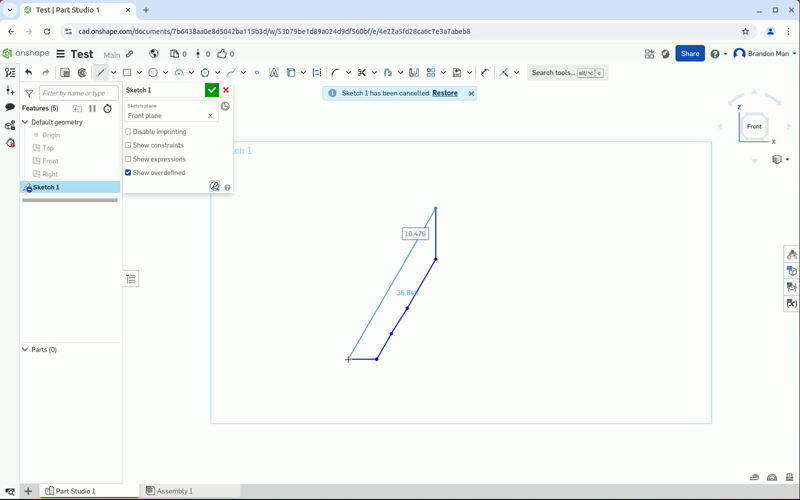
key_up(shift)
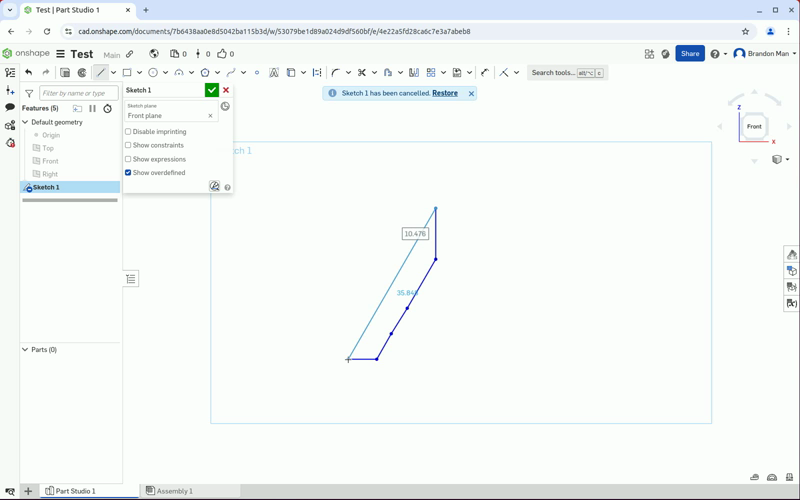
click(348, 359)
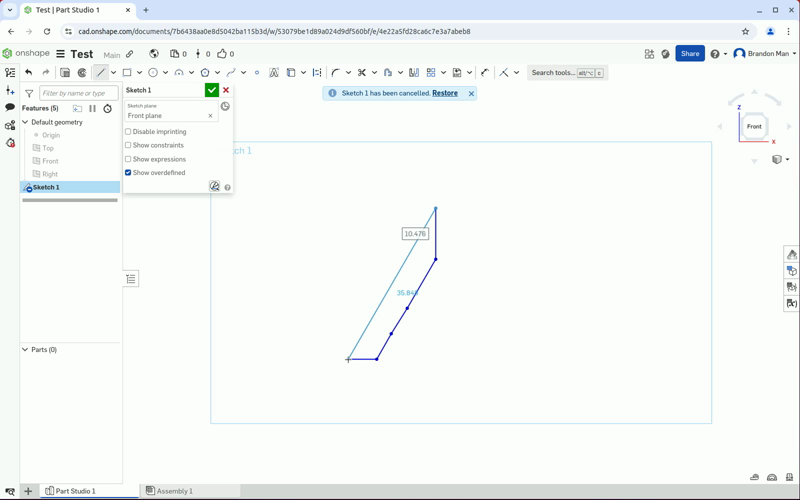
key(esc)
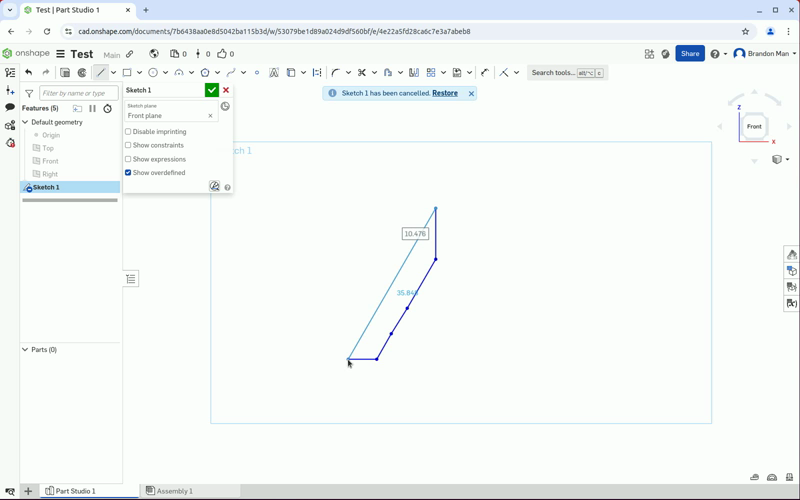
mouse_move(431, 254)
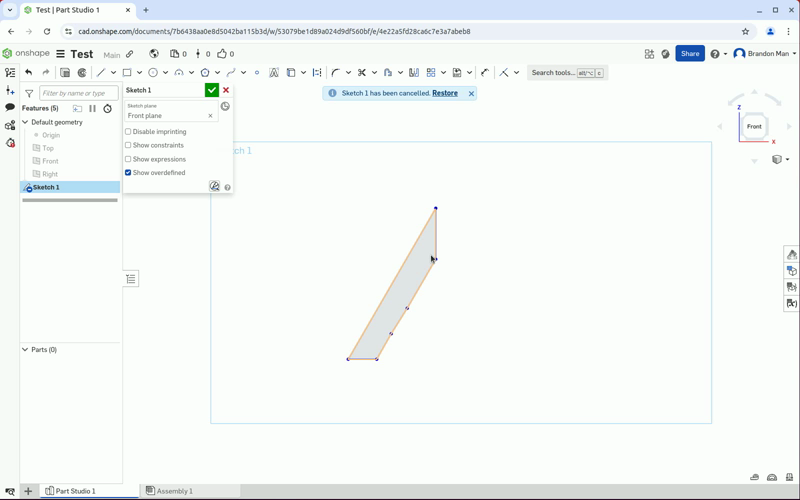
click(431, 254)
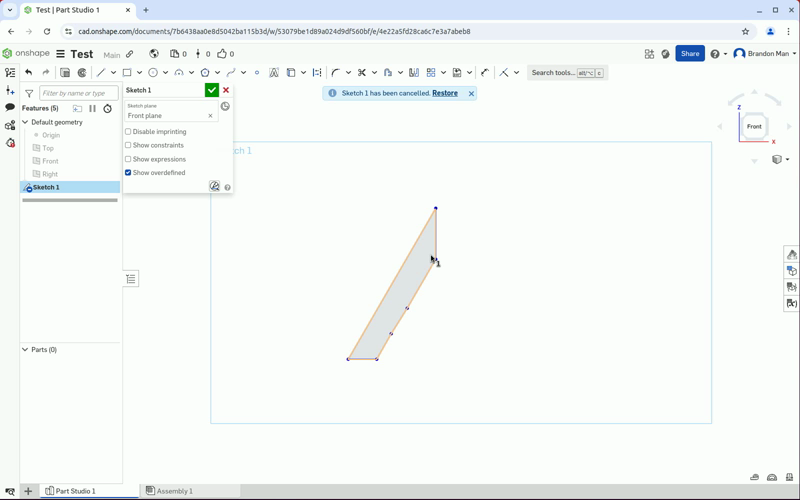
mouse_move(73, 352)
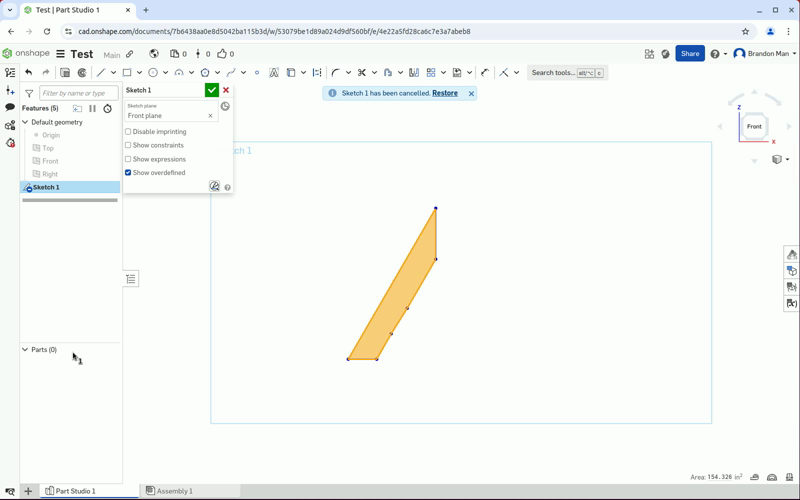
key(shift+y)
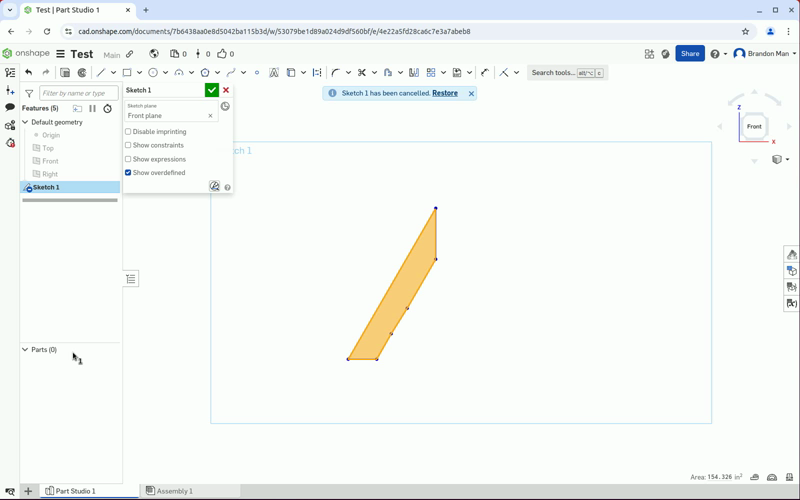
key(shift+e)
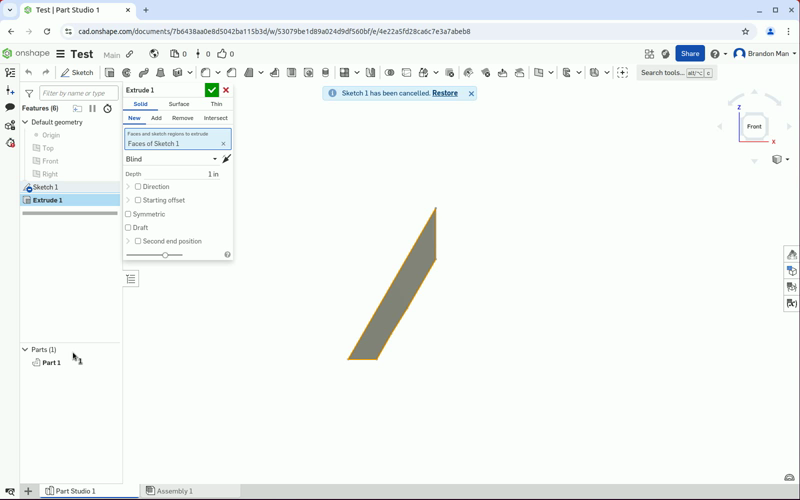
mouse_move(143, 106)
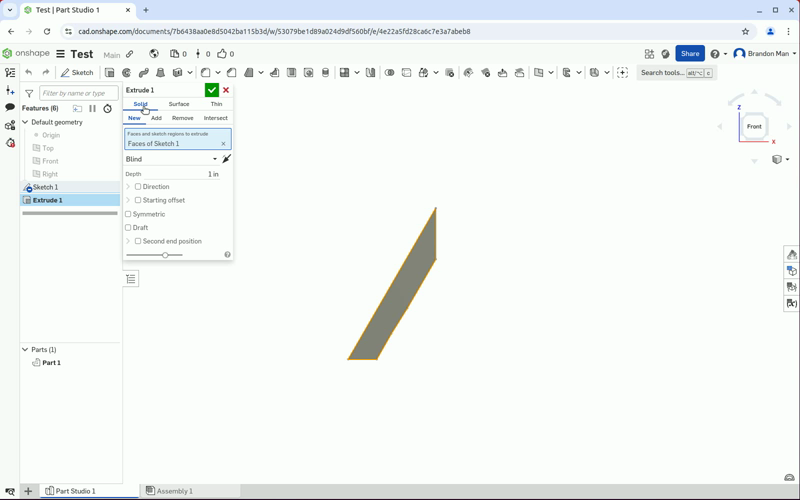
click(143, 106)
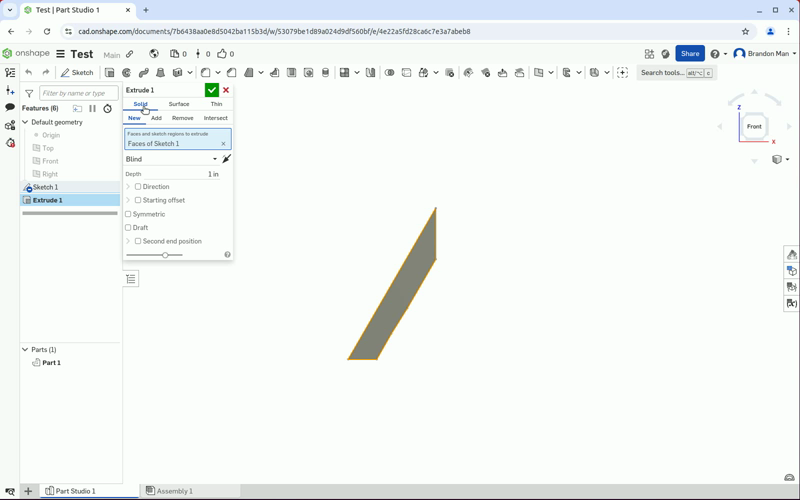
mouse_move(137, 120)
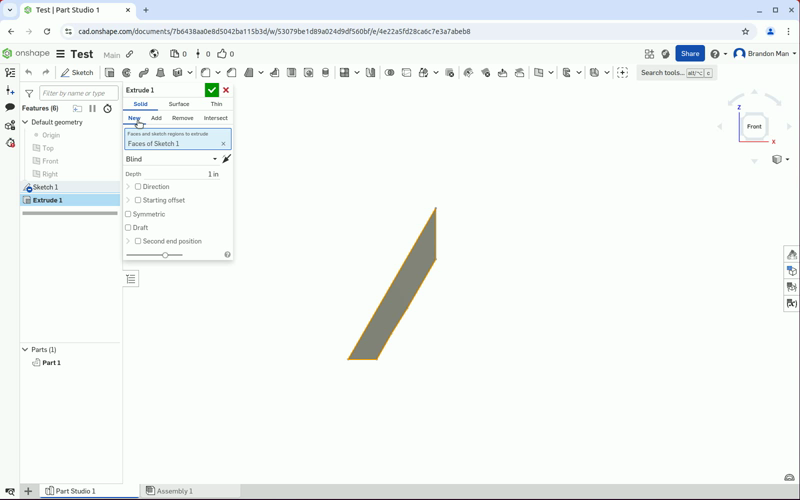
click(137, 120)
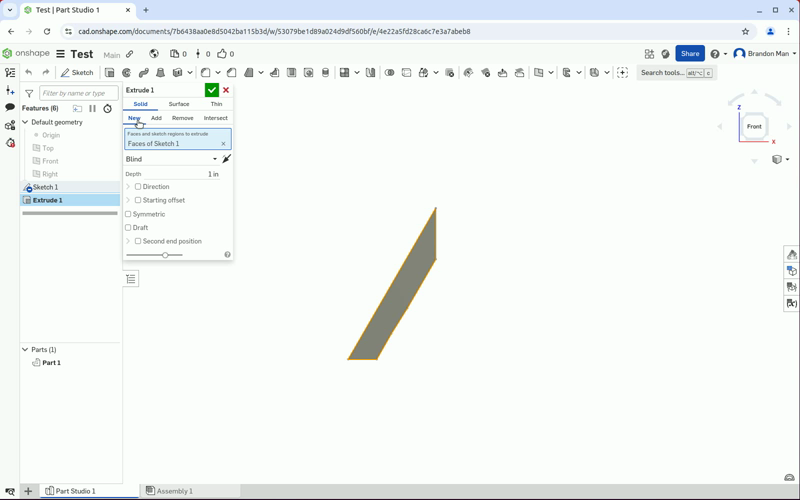
key(tab, 4)
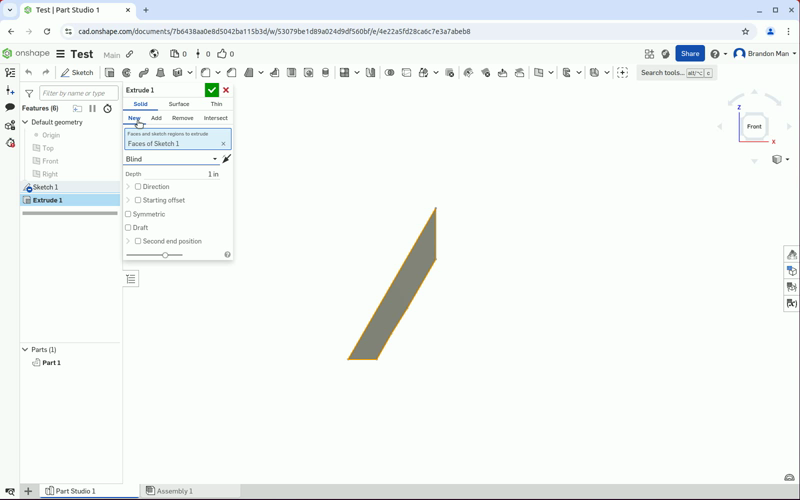
text(2.648)
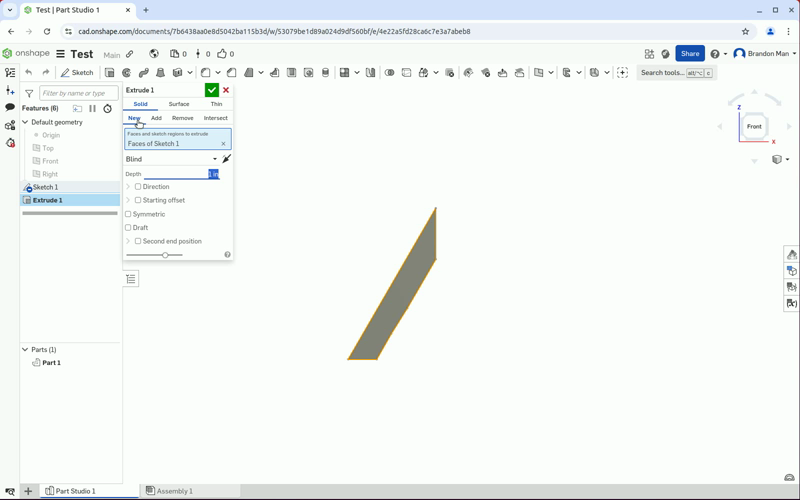
key(enter)
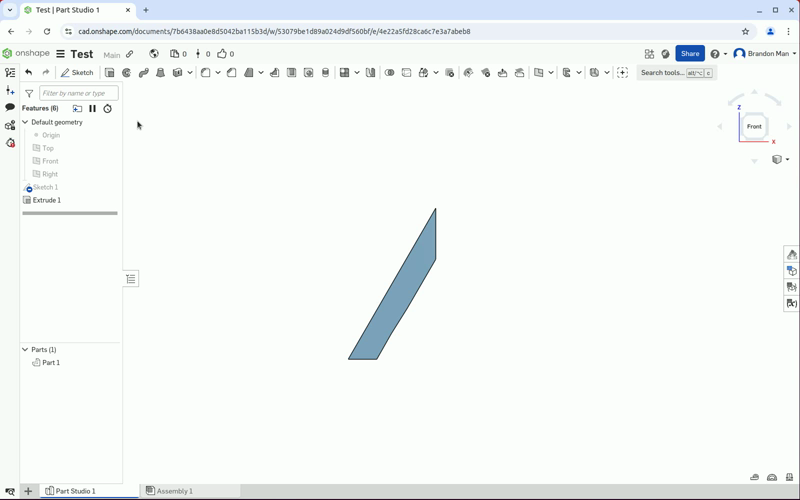
key(shift+h)
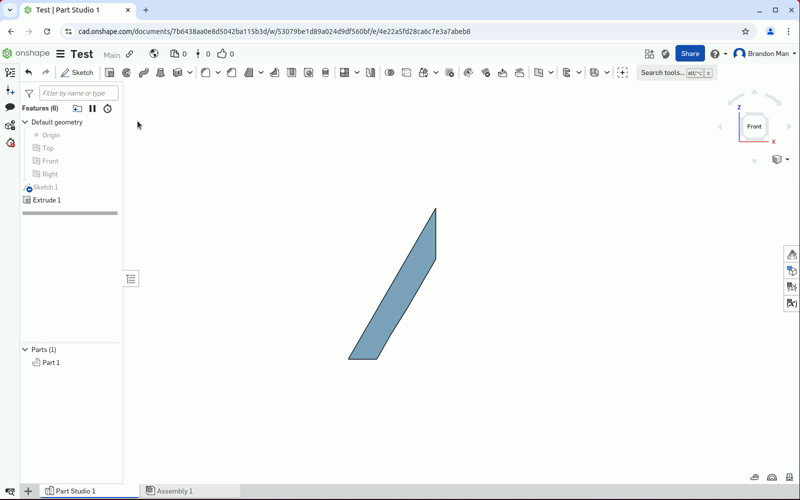
key(shift+h)
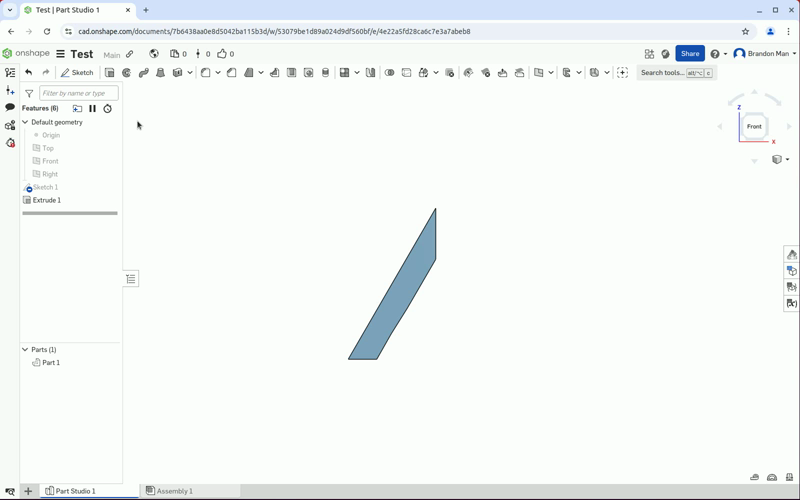
mouse_move(73, 189)
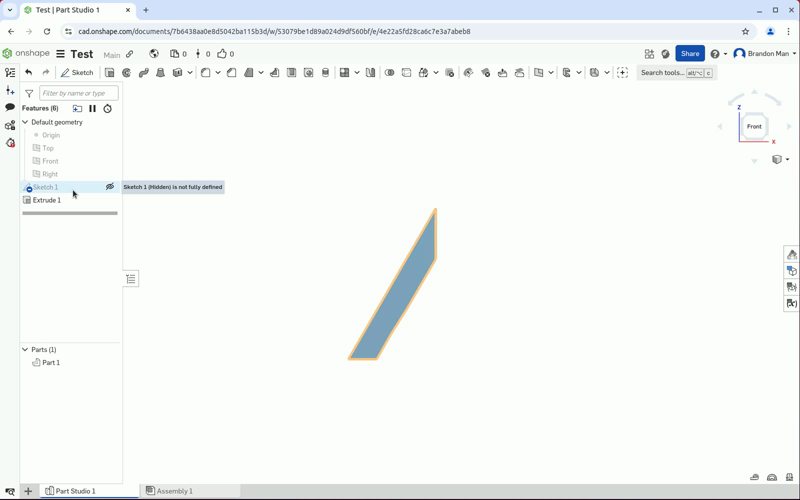
click(73, 189)
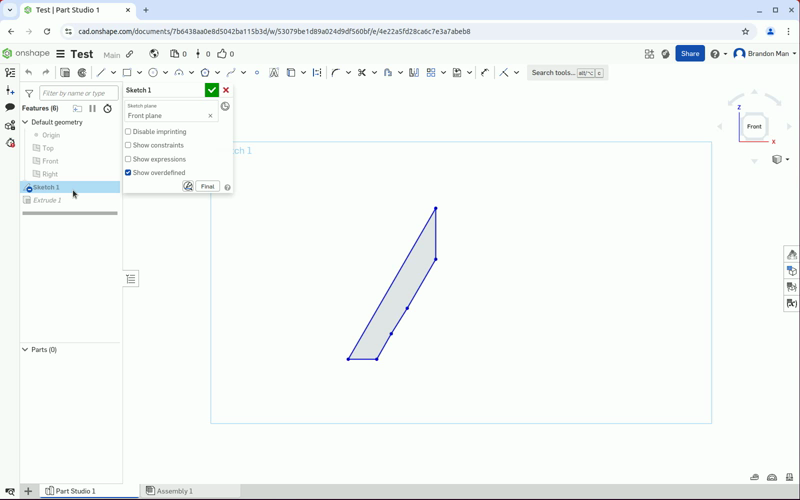
mouse_move(229, 92)
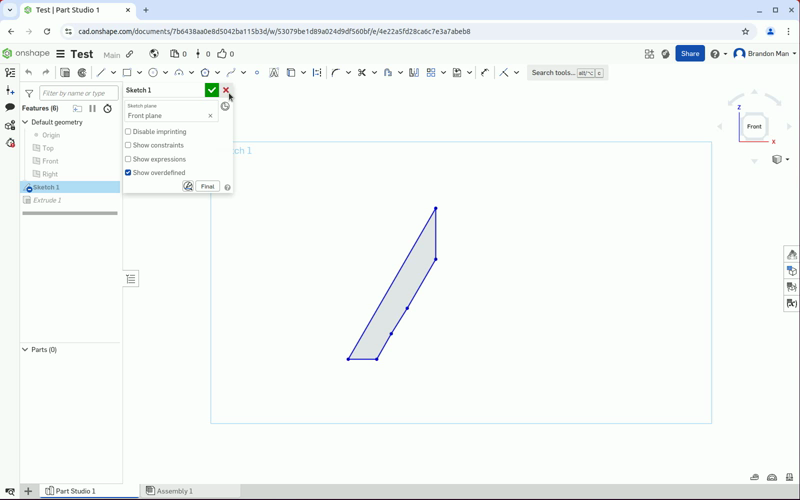
click(229, 92)
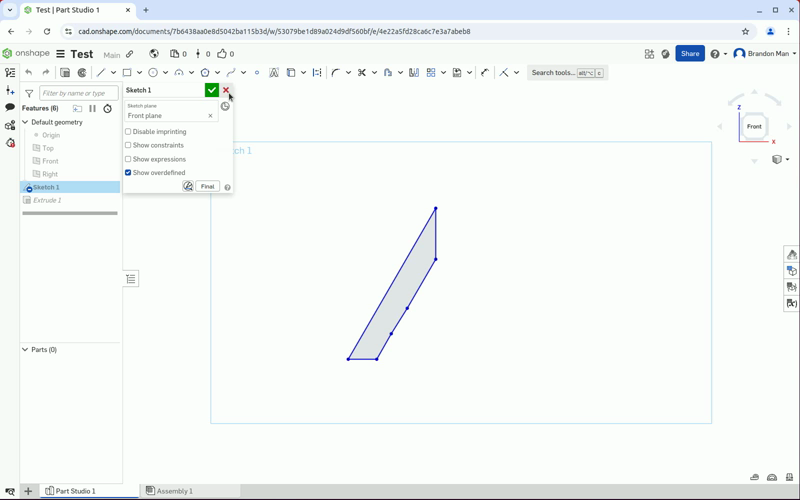
key(shift+s)
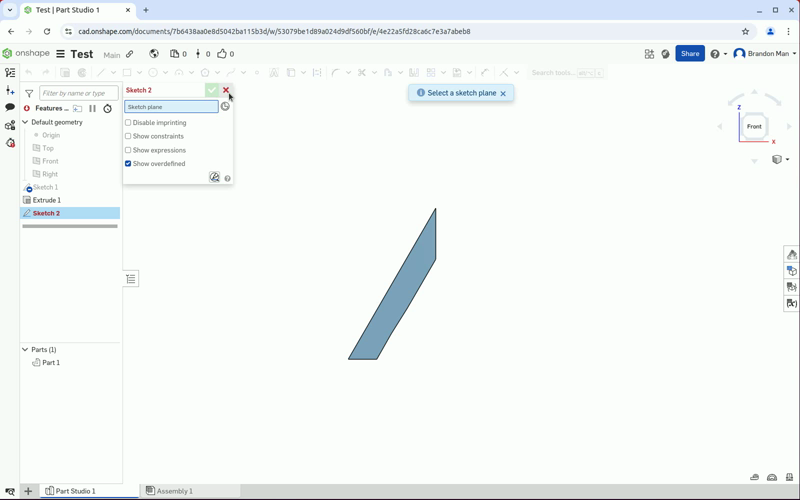
mouse_move(73, 163)
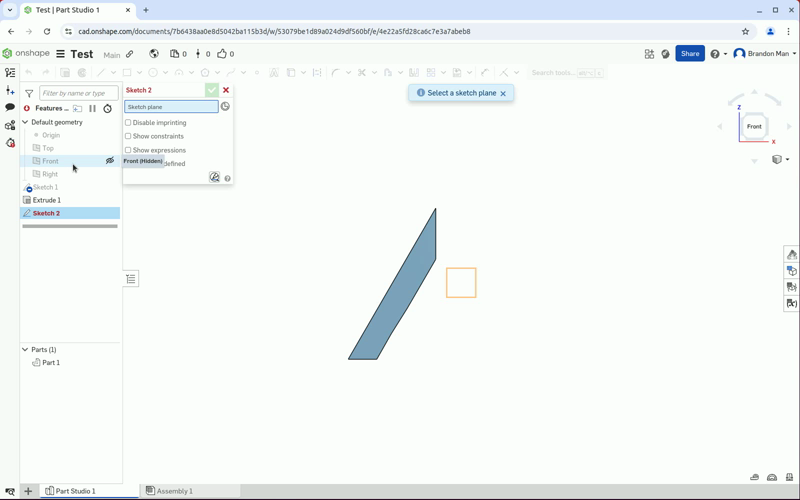
click(73, 163)
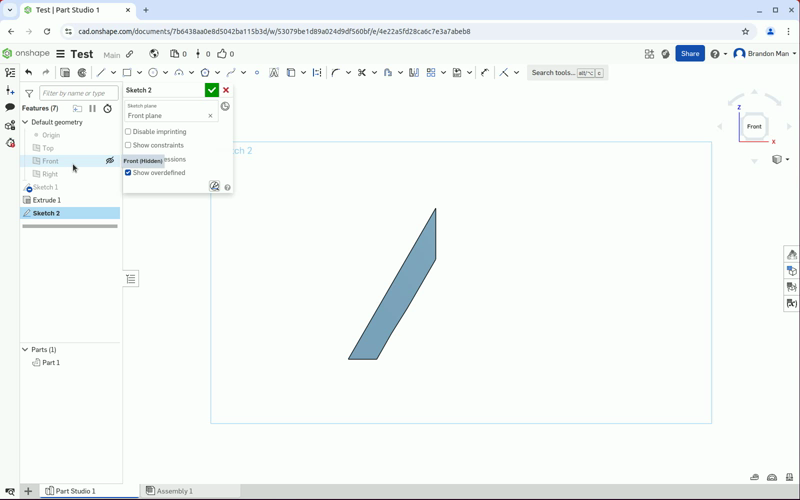
mouse_move(73, 352)
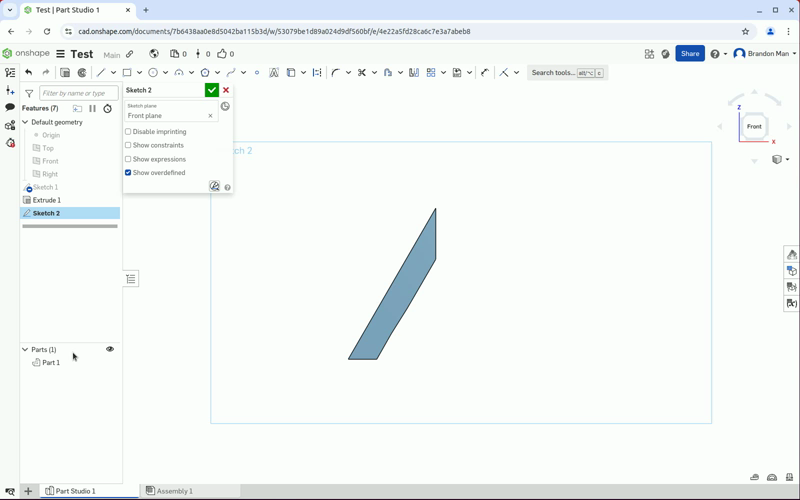
key(y)
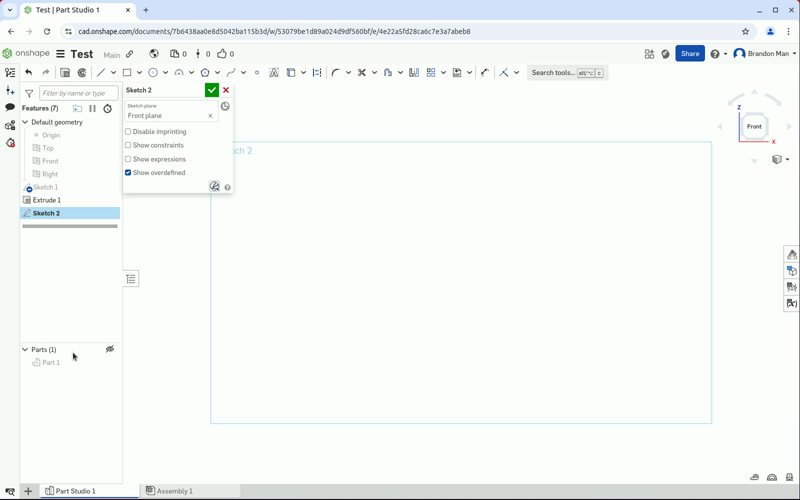
key(l)
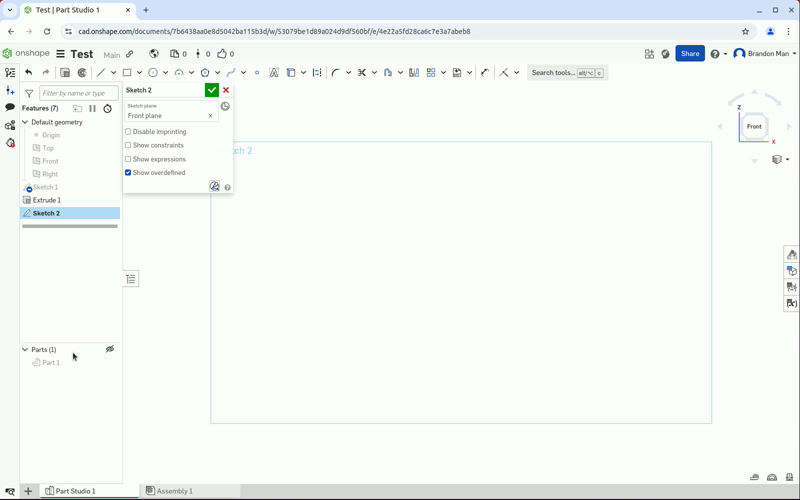
key_down(shift)
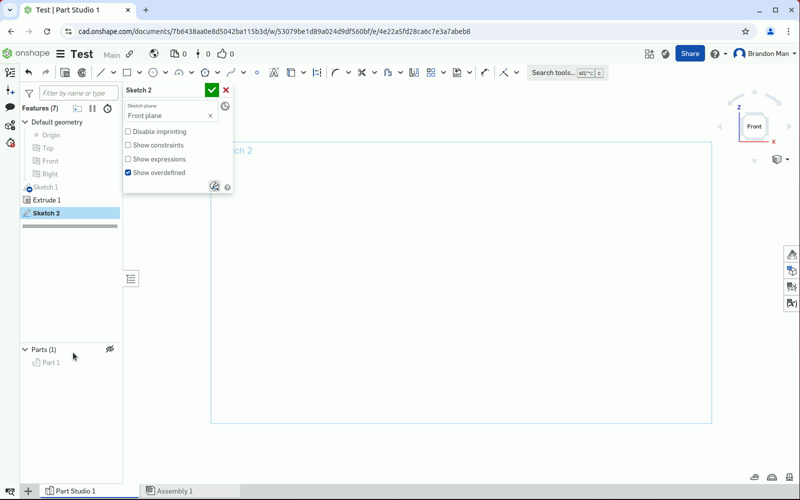
mouse_move(447, 359)
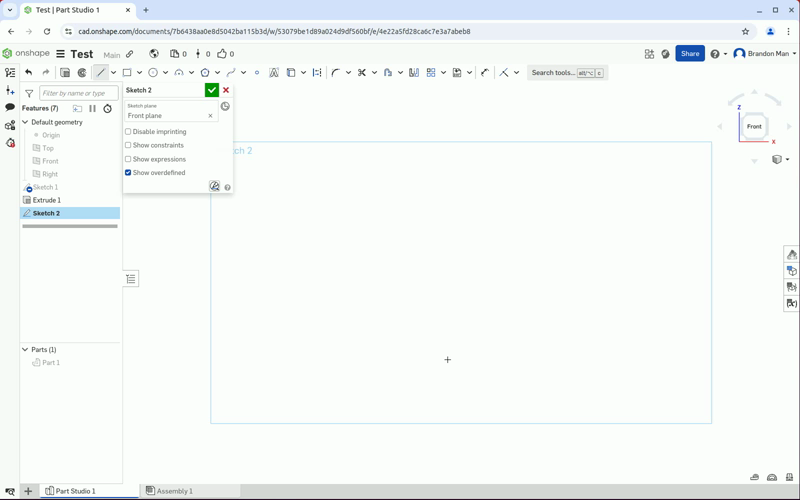
click(447, 359)
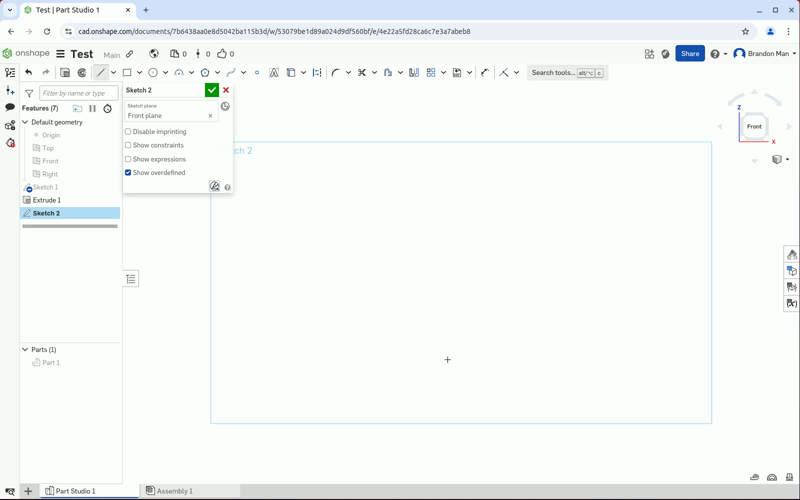
key_up(shift)
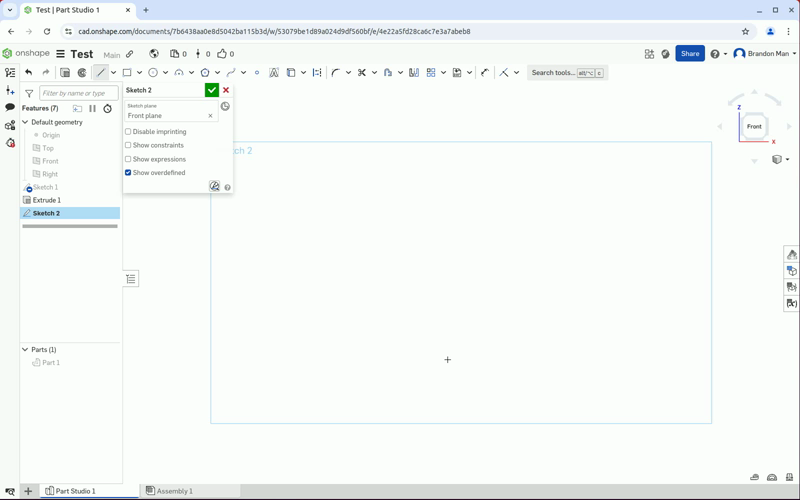
key_down(shift)
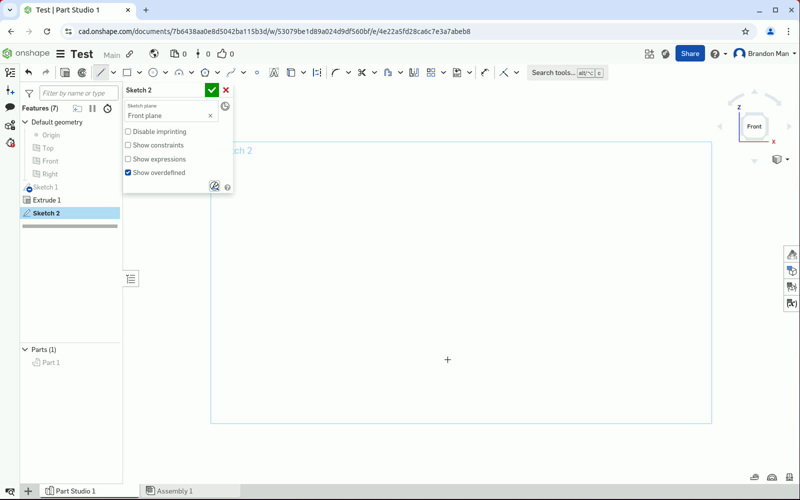
mouse_move(477, 359)
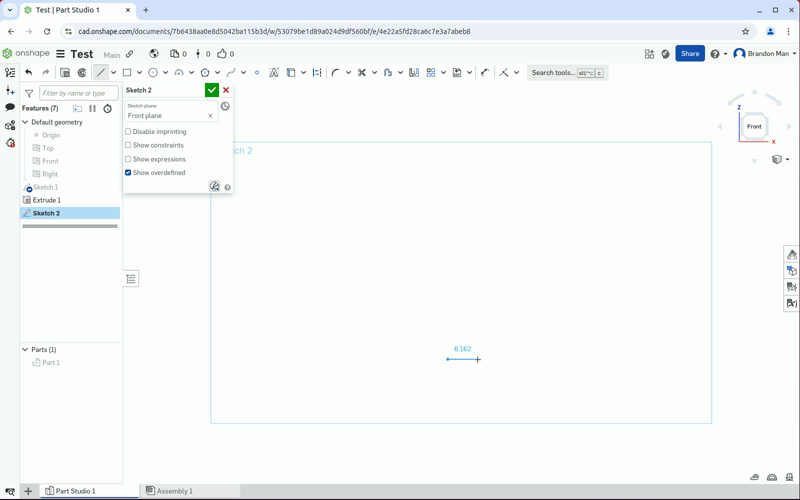
mouse_move(473, 359)
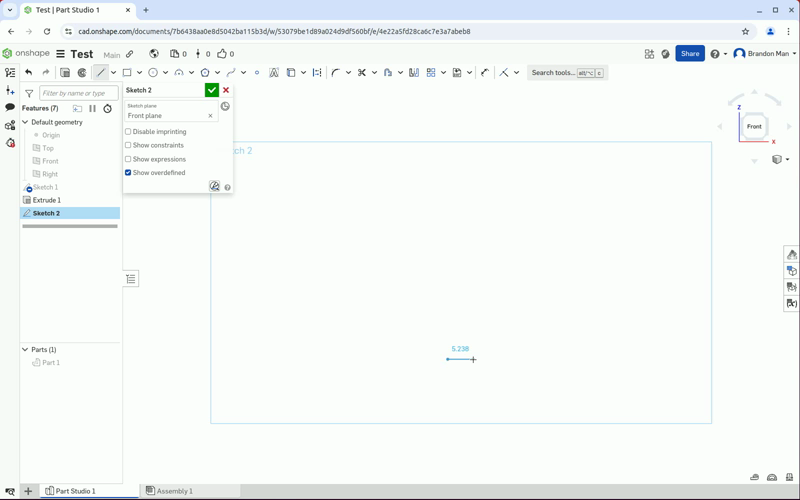
click(473, 359)
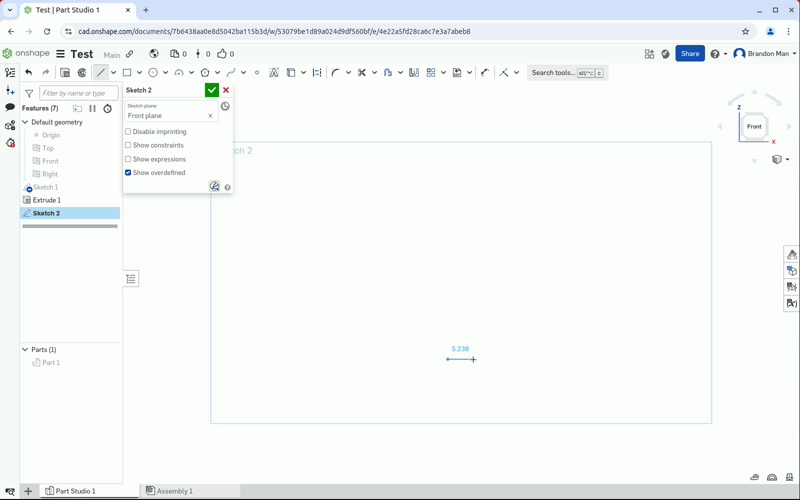
key_up(shift)
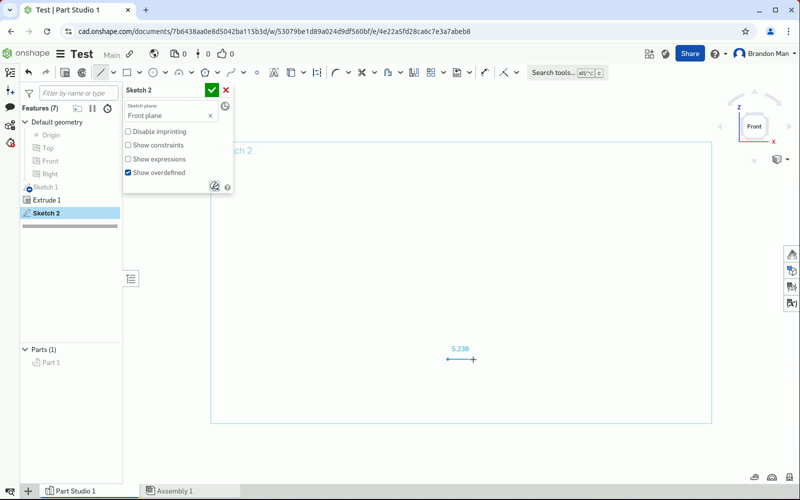
key_down(shift)
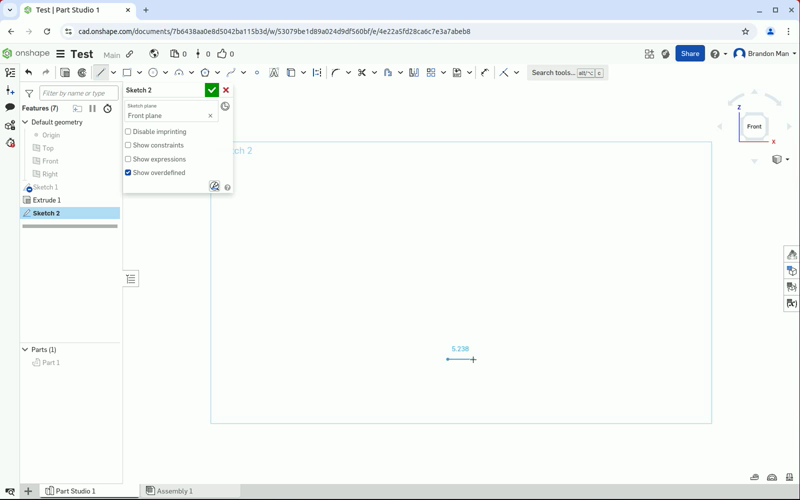
mouse_move(503, 359)
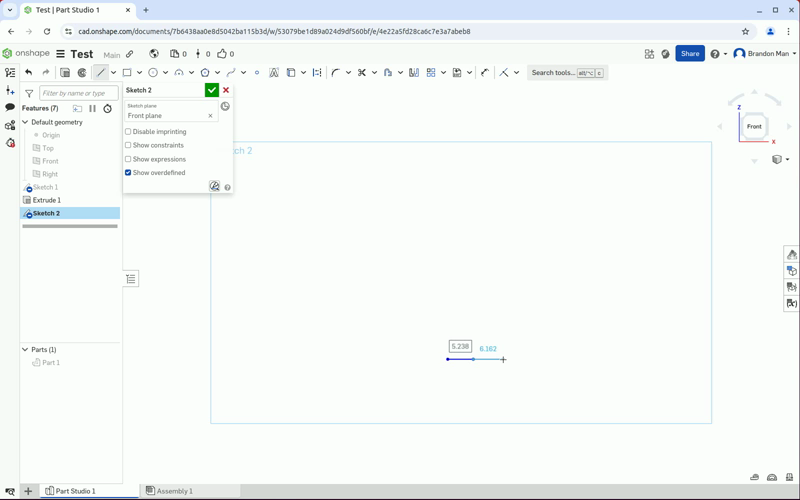
mouse_move(473, 302)
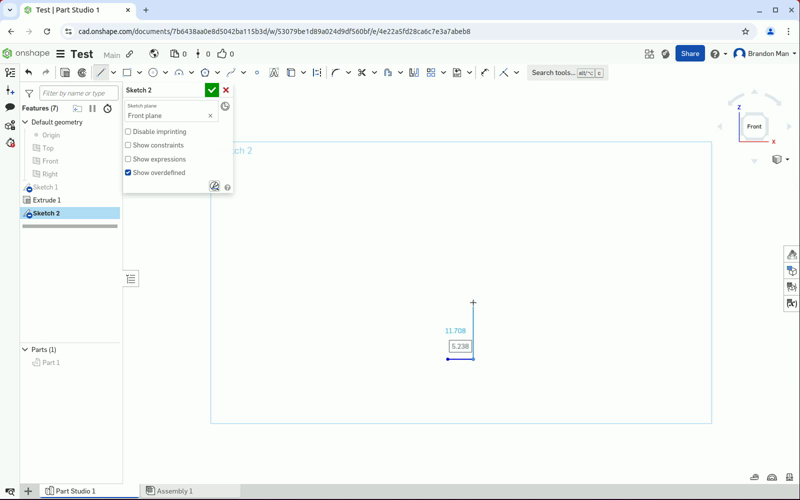
click(473, 302)
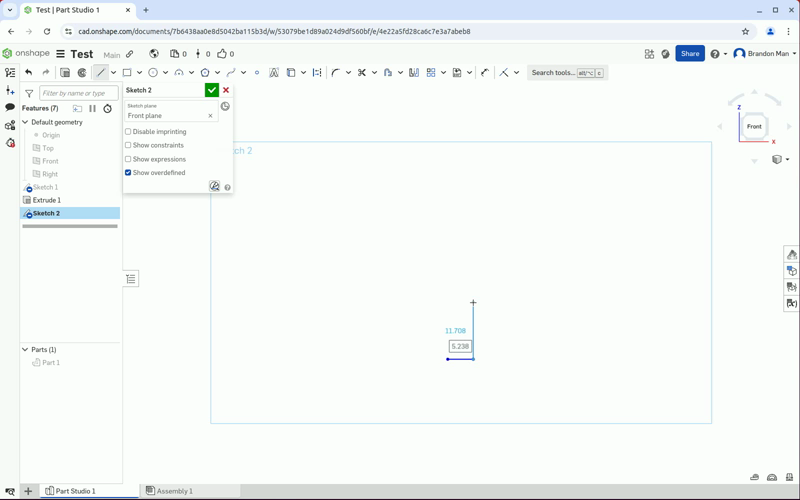
key_up(shift)
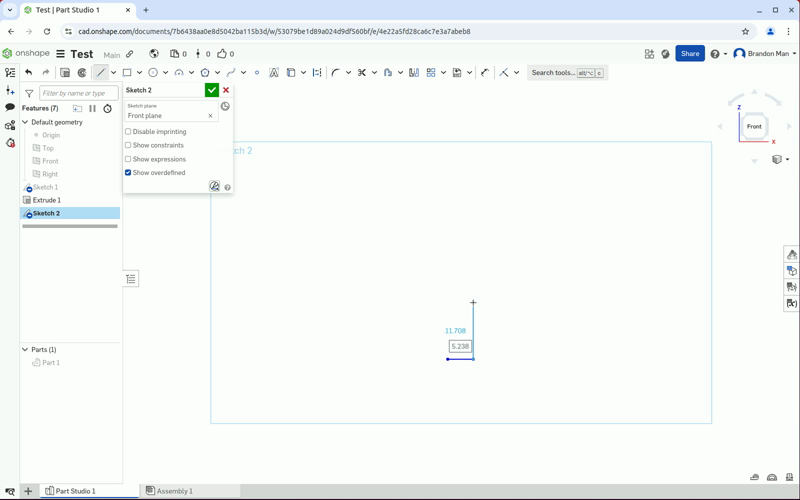
key_down(shift)
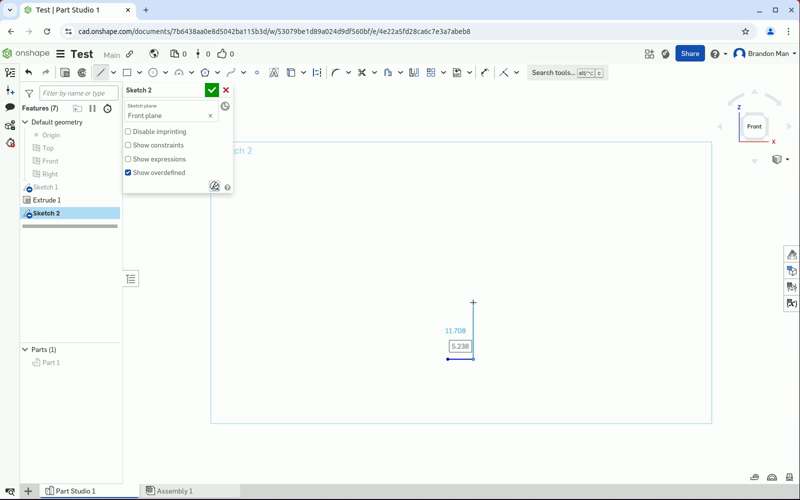
mouse_move(503, 302)
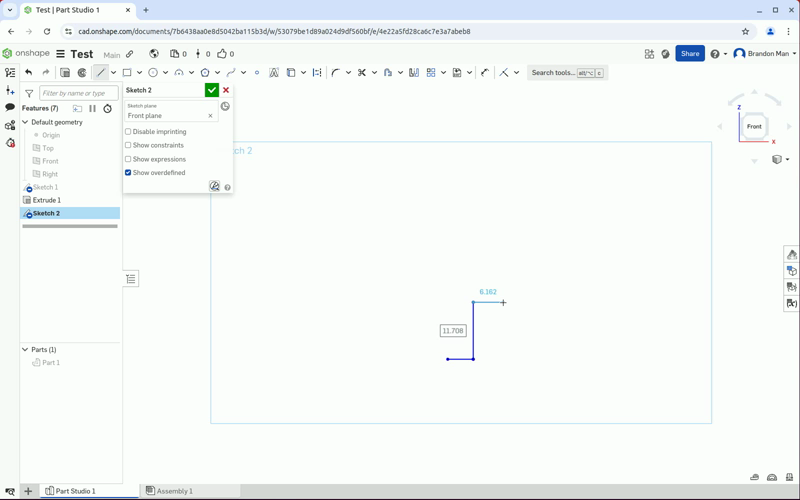
mouse_move(473, 276)
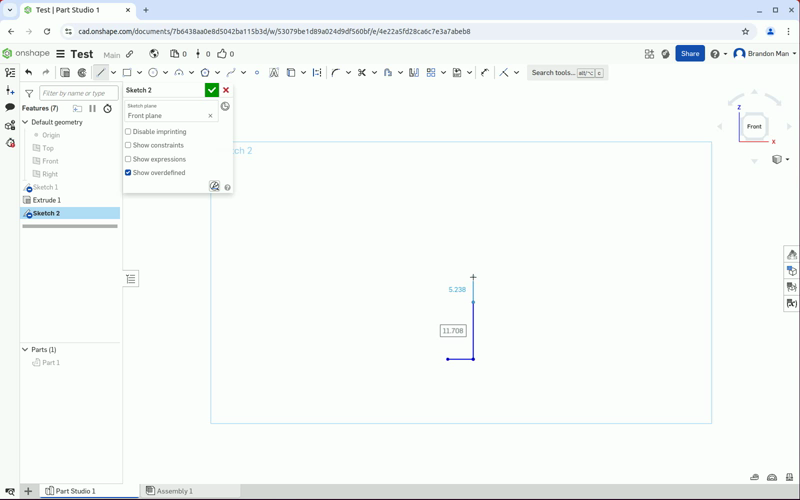
click(473, 276)
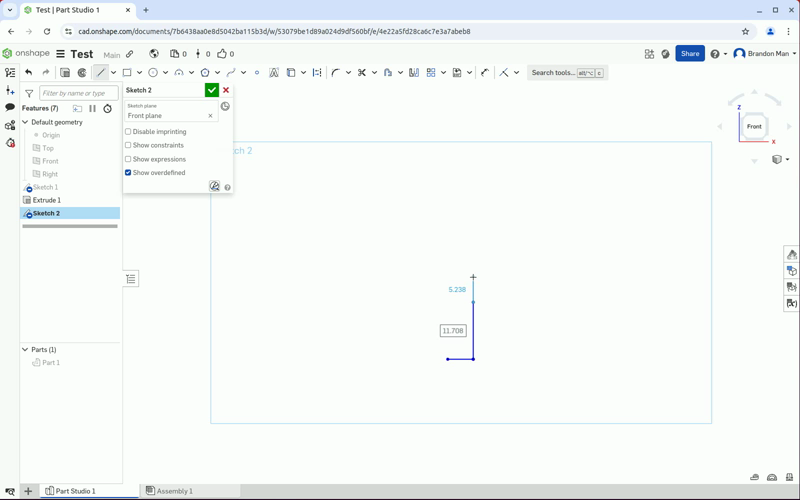
key_up(shift)
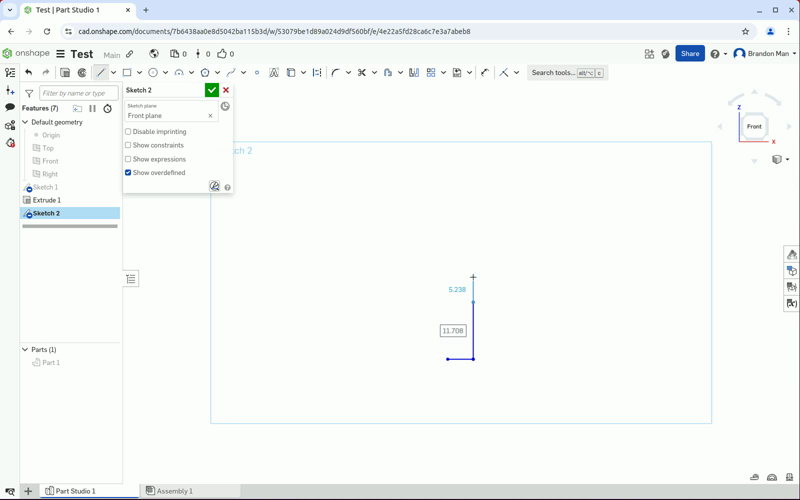
key_down(shift)
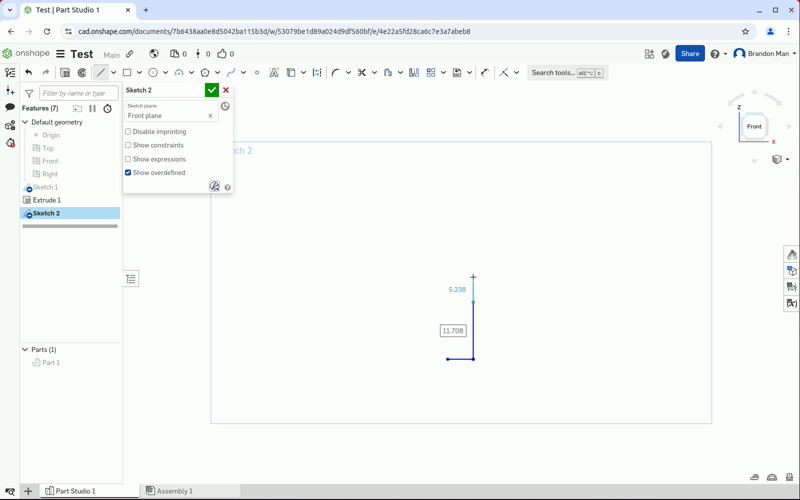
mouse_move(503, 276)
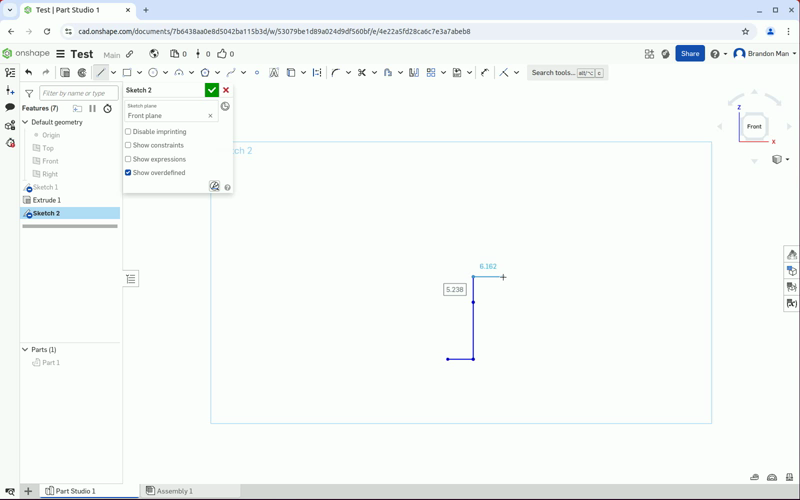
mouse_move(473, 233)
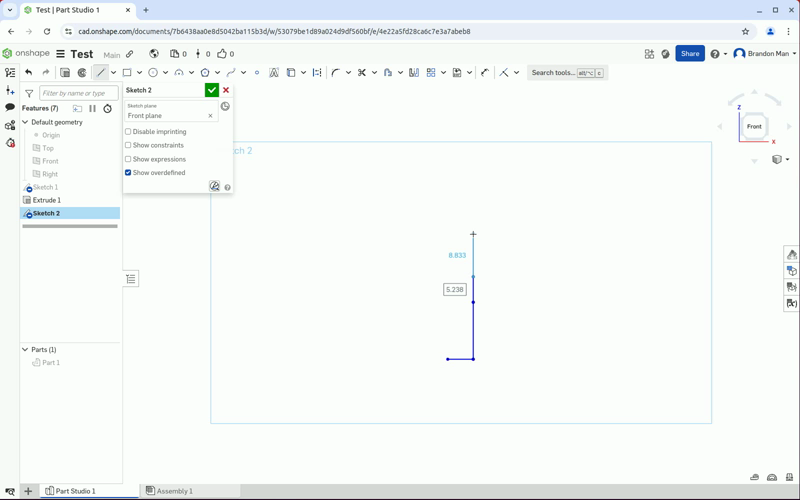
click(473, 233)
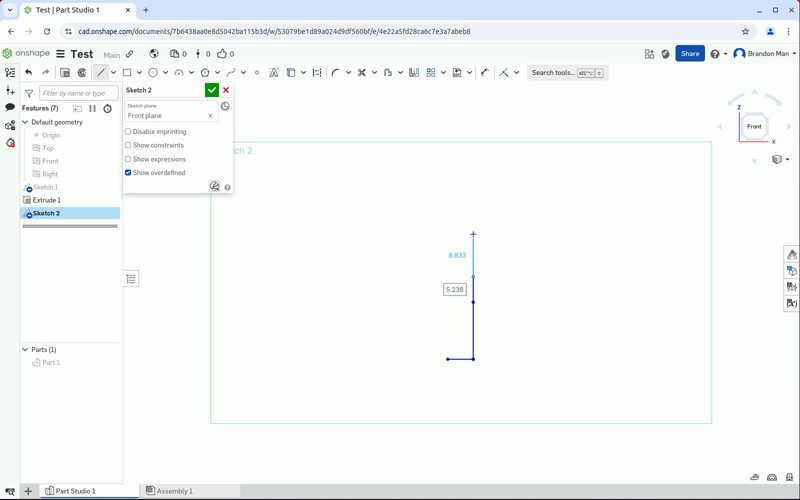
key_up(shift)
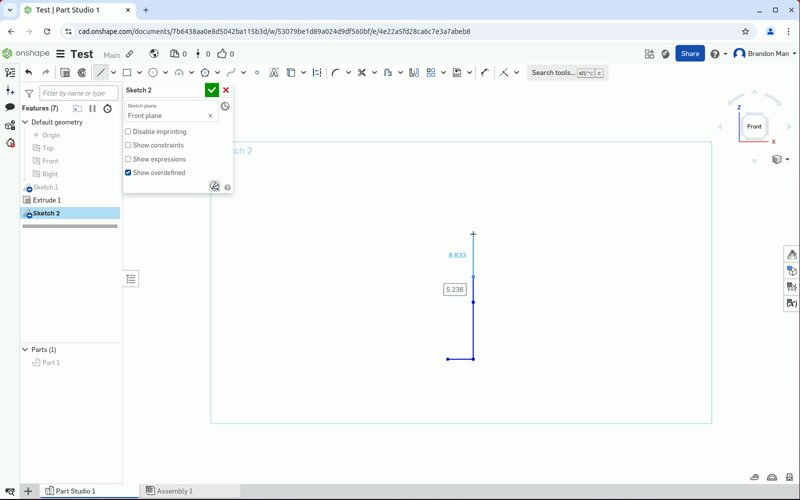
key_down(shift)
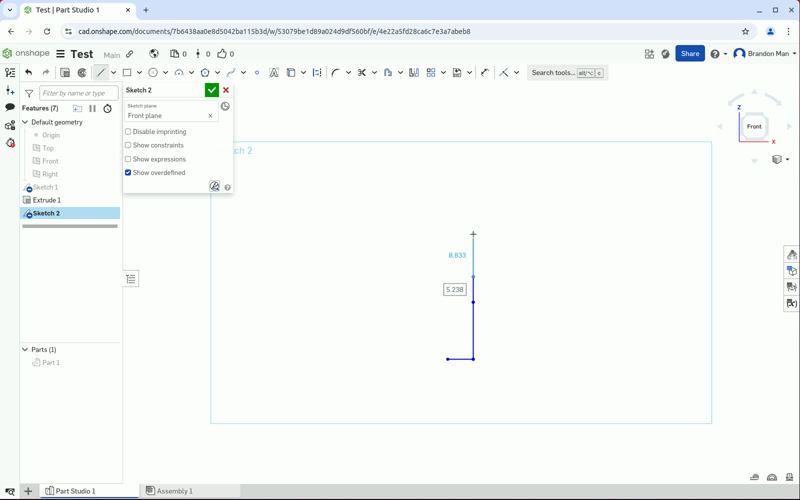
mouse_move(503, 233)
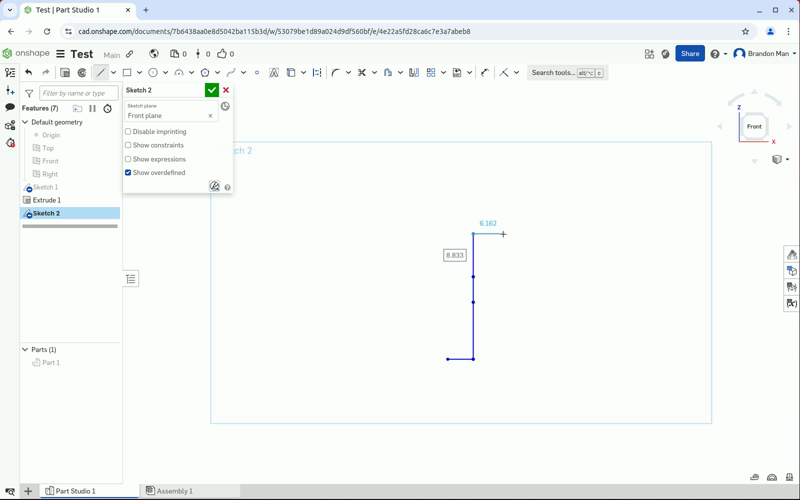
mouse_move(473, 208)
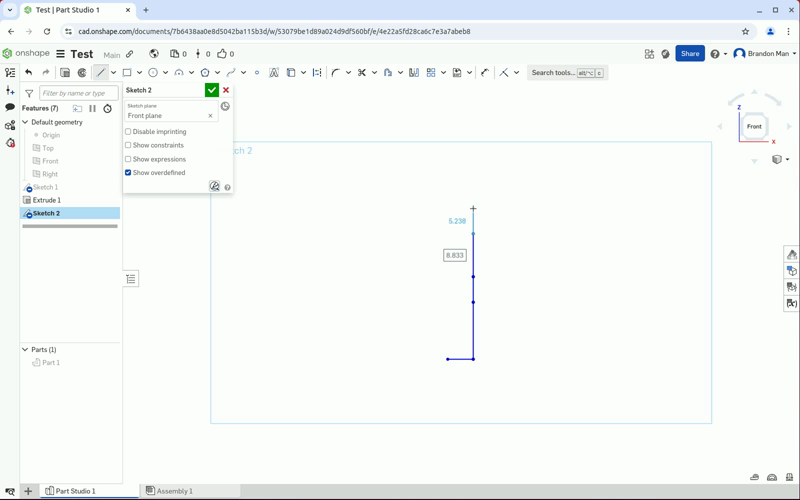
click(473, 208)
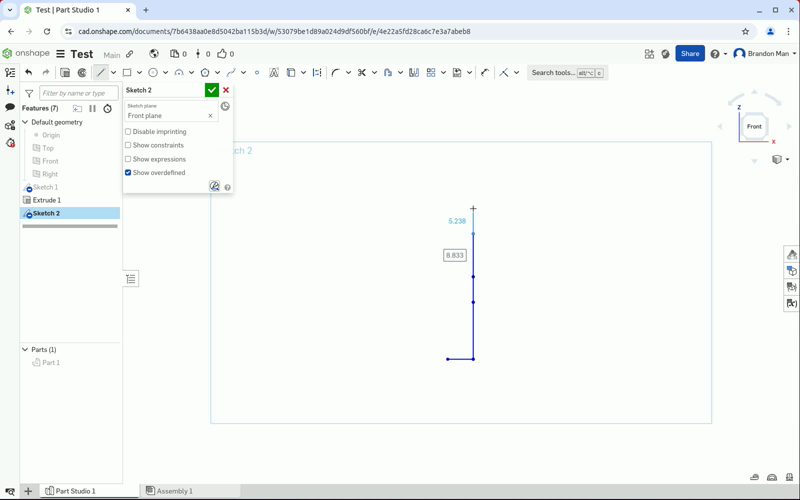
key_up(shift)
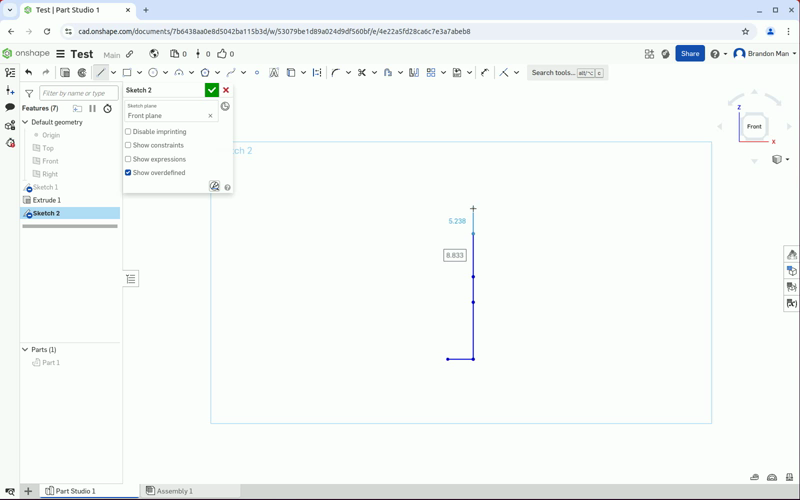
key_down(shift)
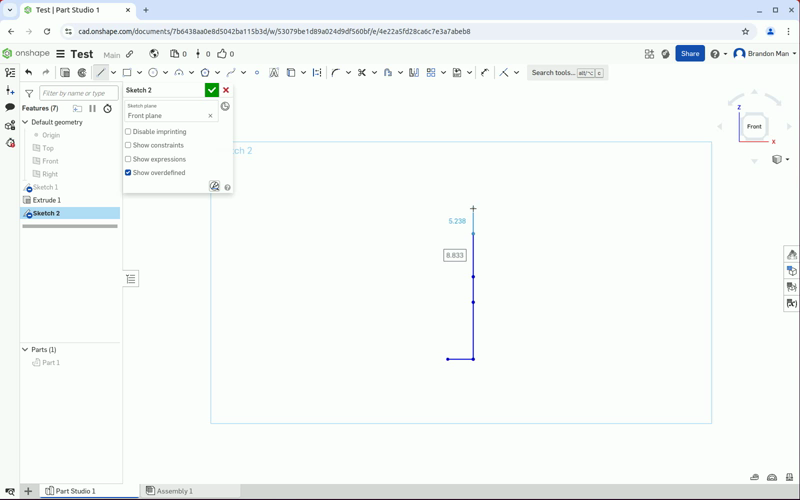
mouse_move(503, 208)
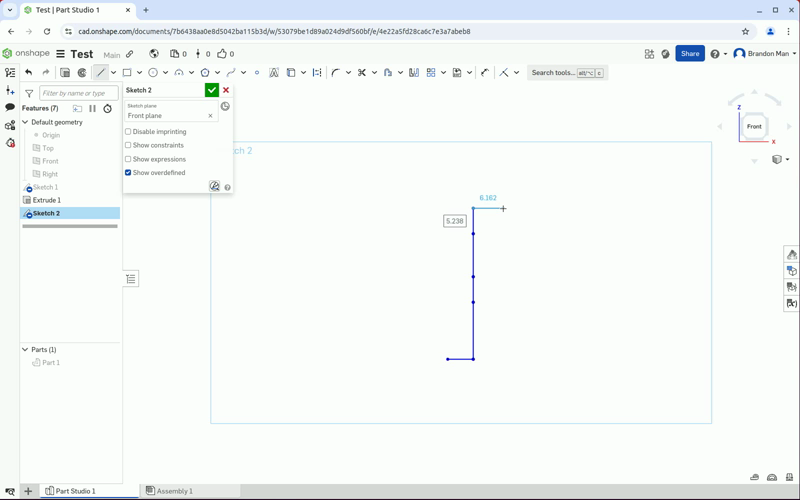
mouse_move(447, 208)
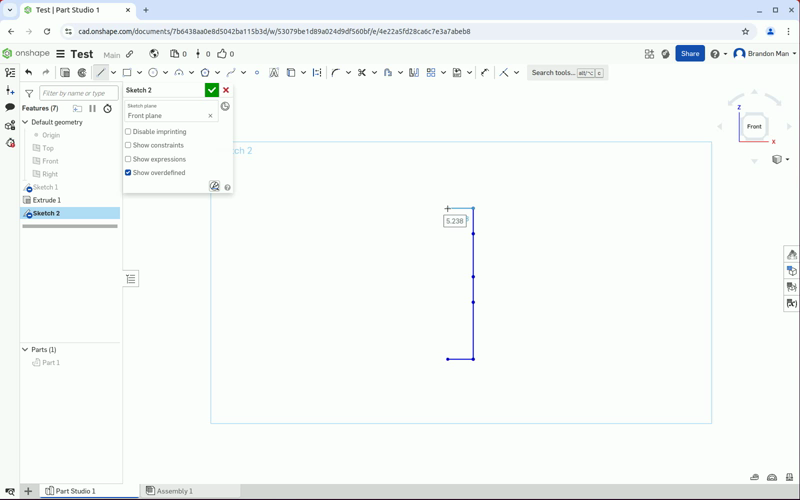
click(447, 208)
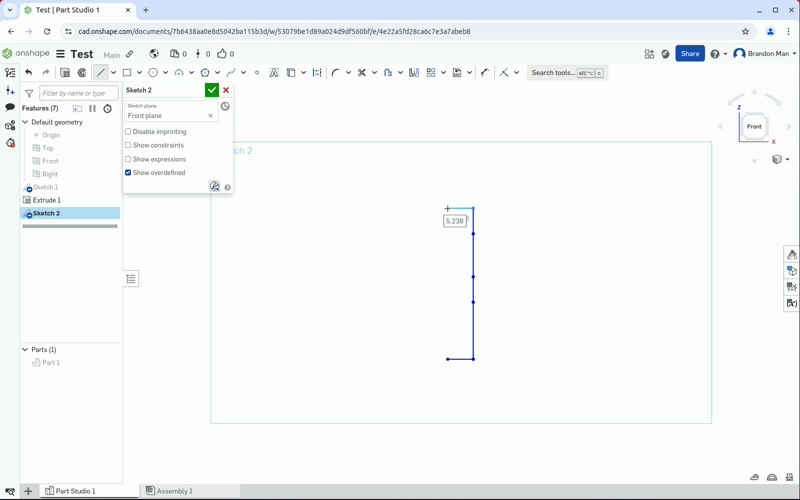
key_up(shift)
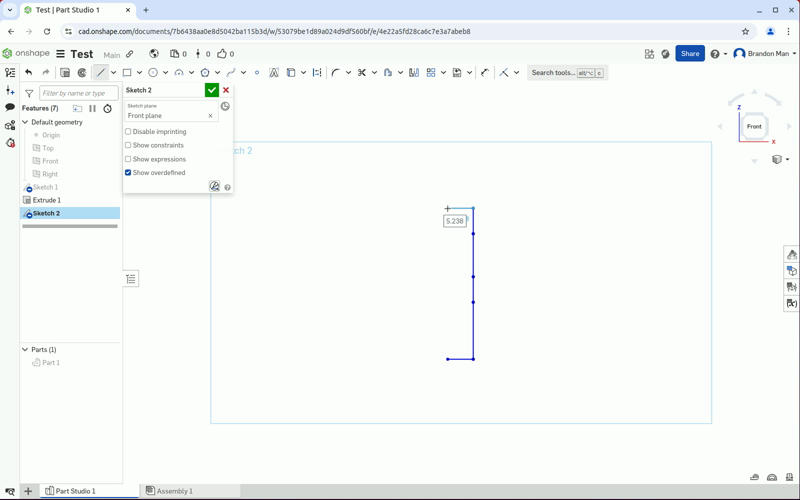
key_down(shift)
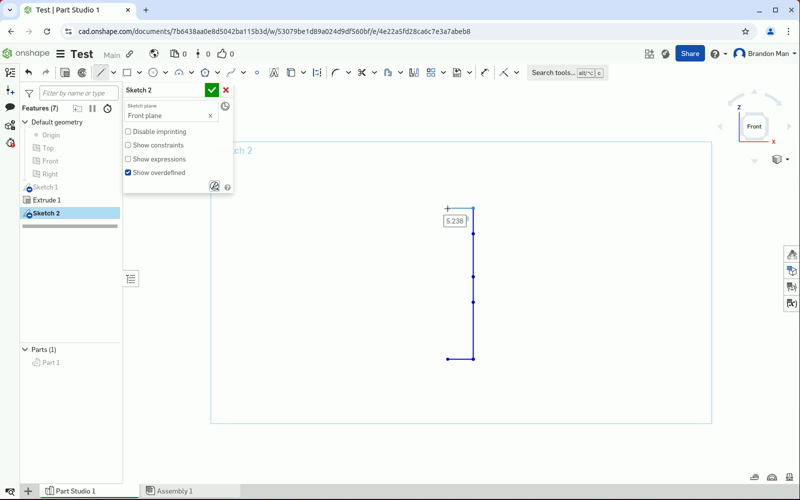
mouse_move(477, 208)
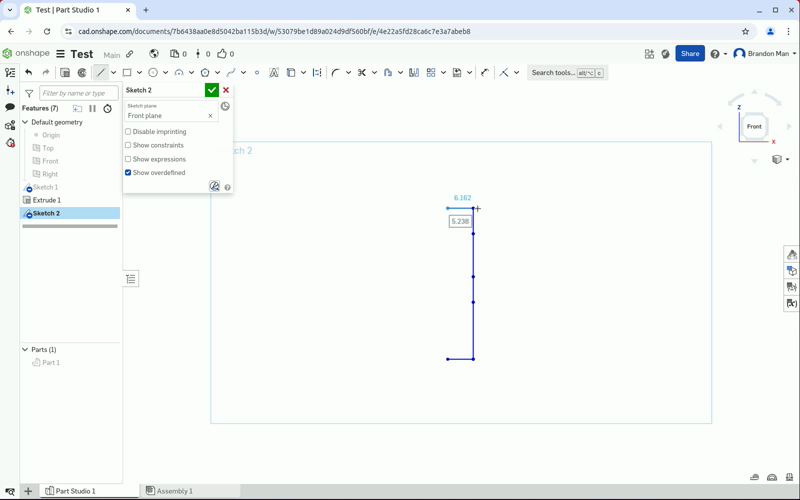
mouse_move(447, 259)
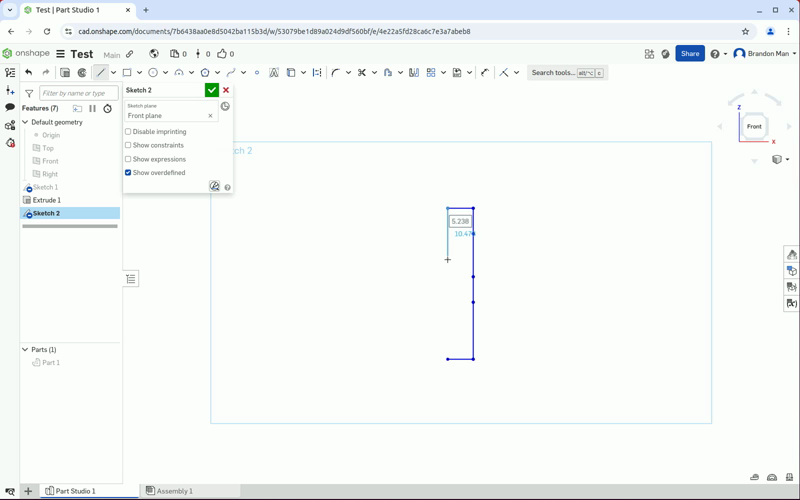
click(447, 259)
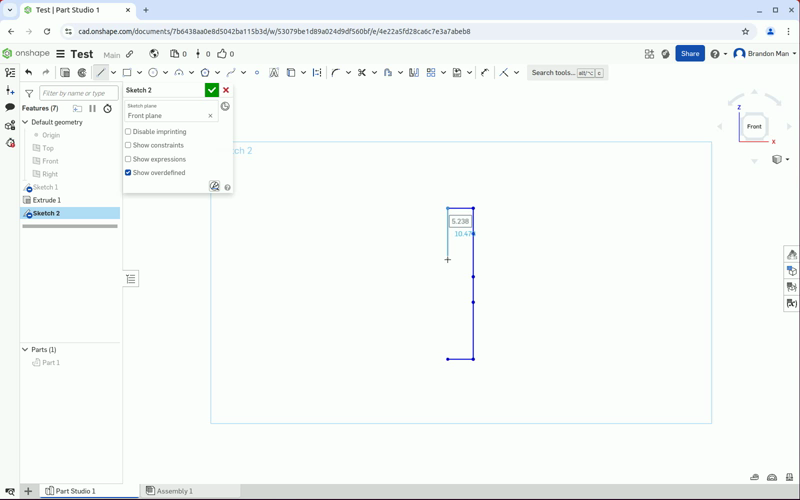
key_up(shift)
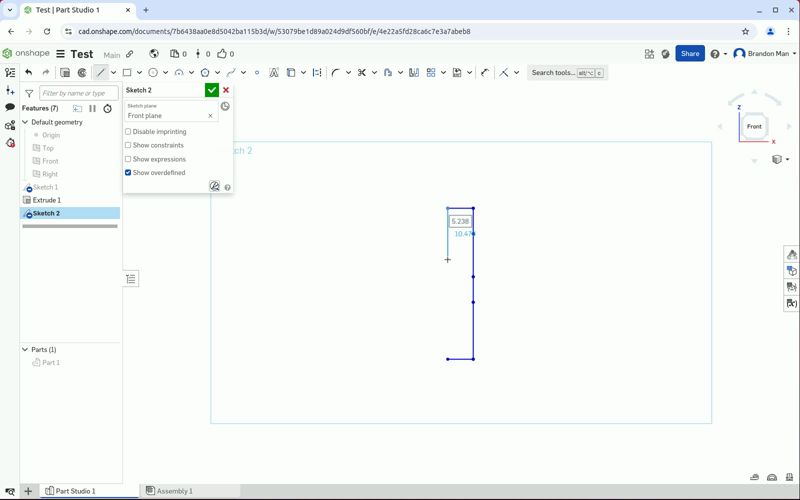
key_down(shift)
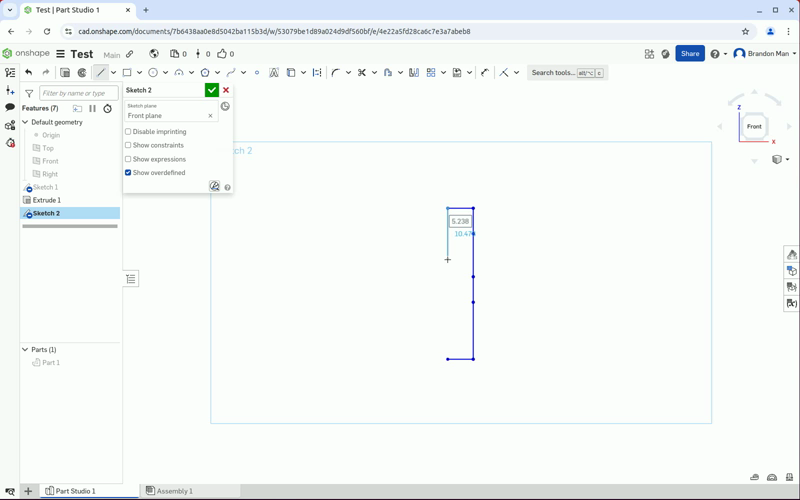
mouse_move(477, 259)
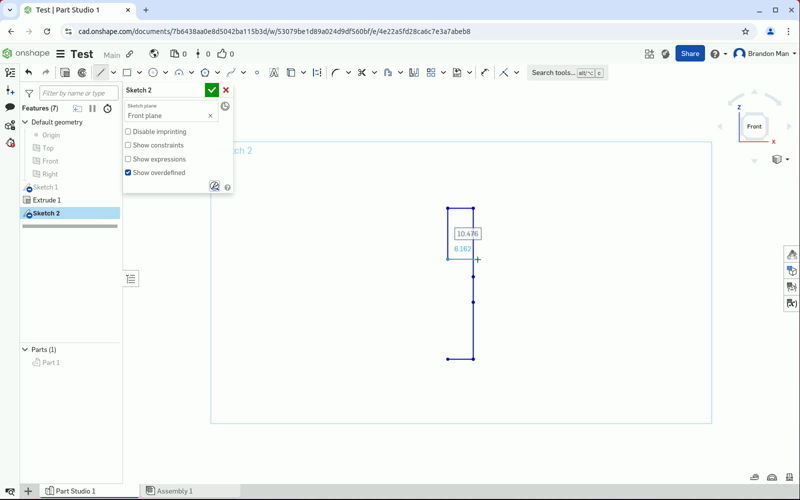
mouse_move(447, 308)
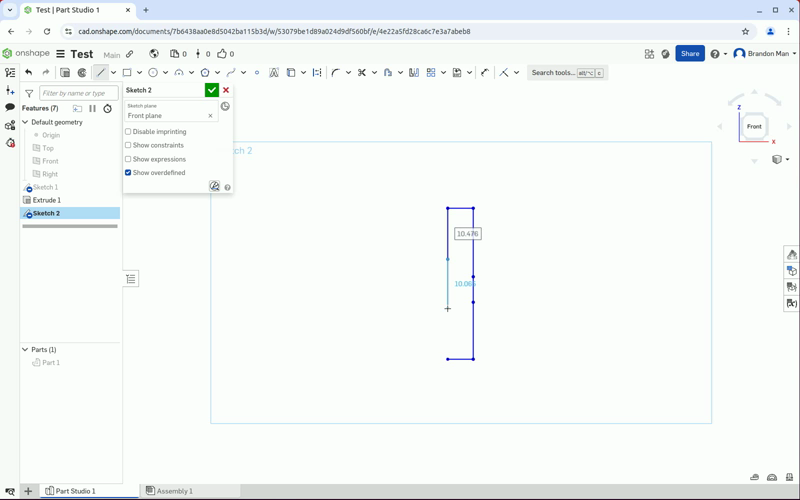
click(447, 308)
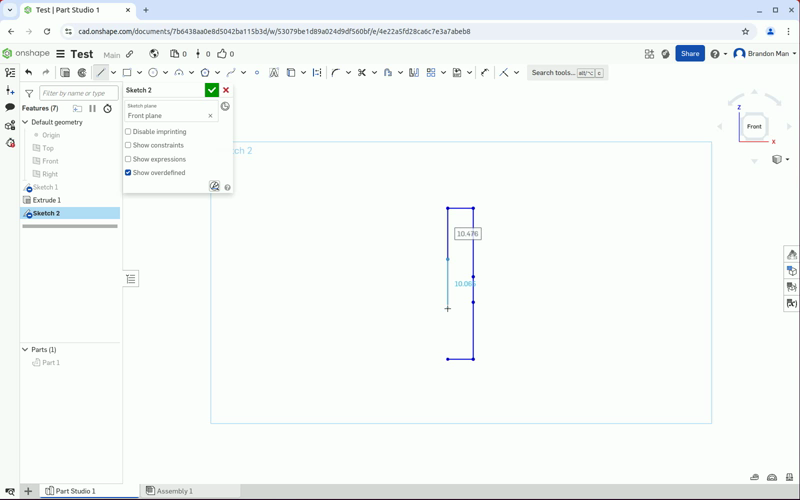
key_up(shift)
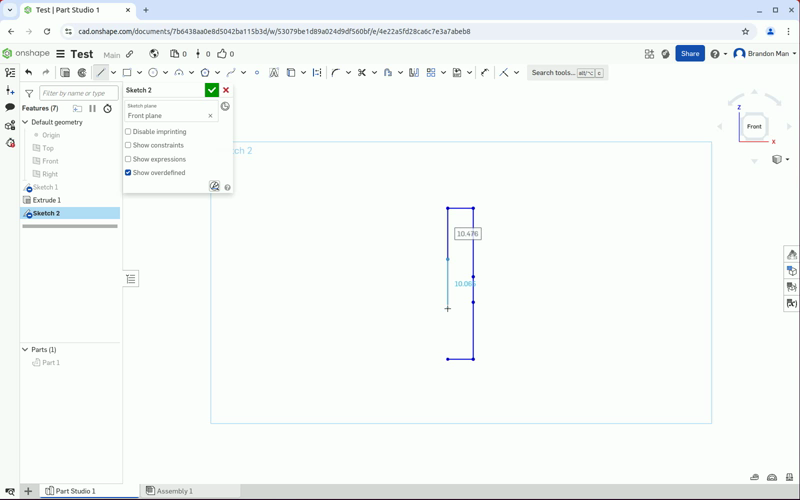
key_down(shift)
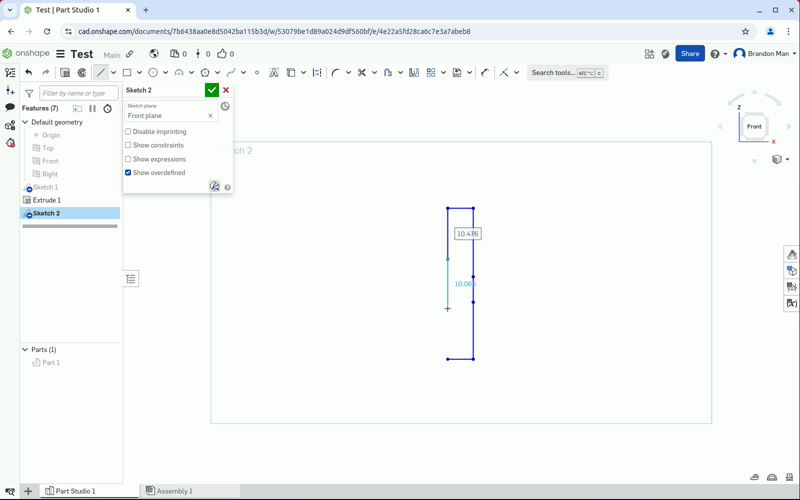
mouse_move(477, 308)
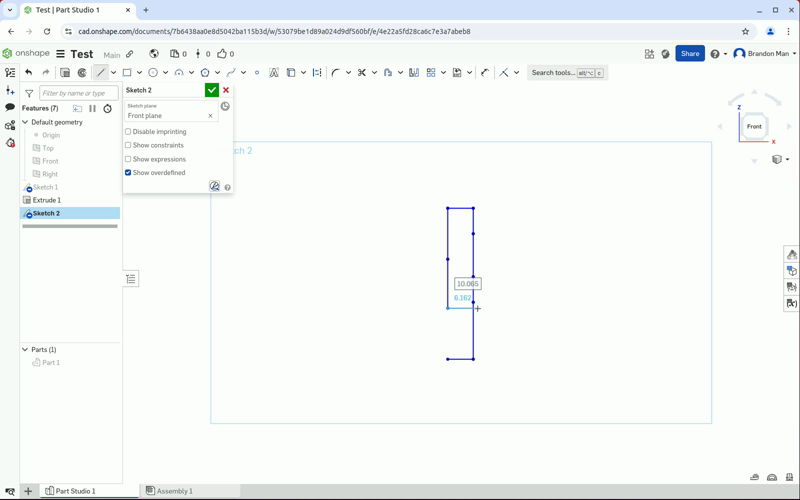
mouse_move(447, 333)
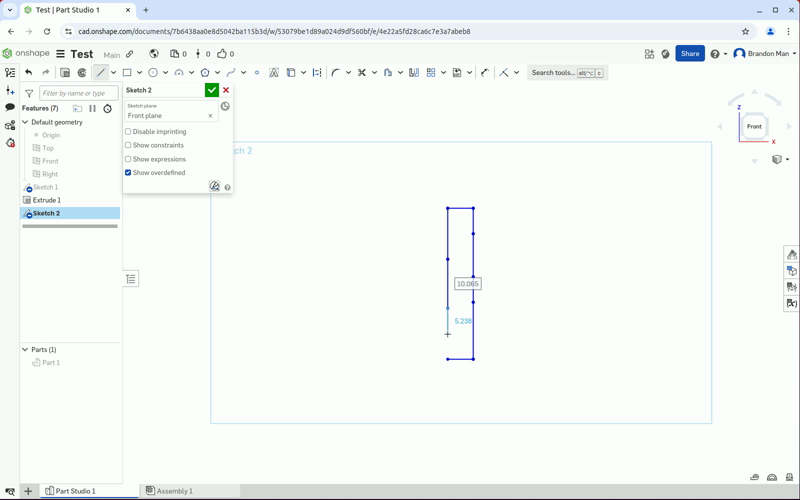
click(447, 333)
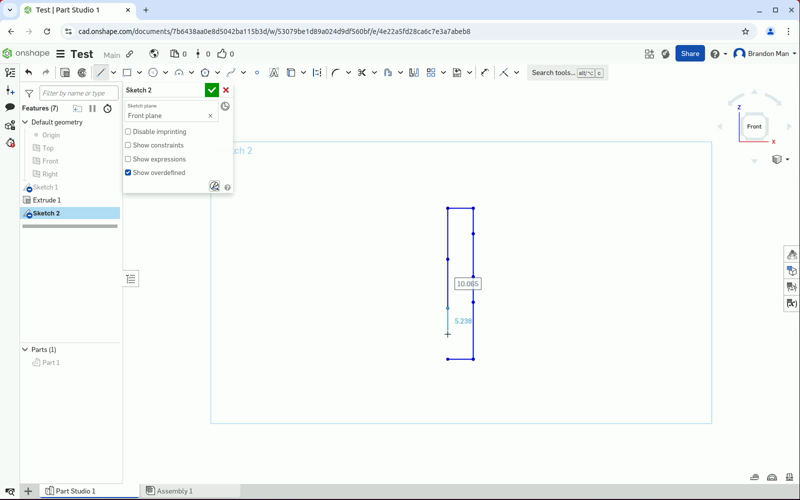
key_up(shift)
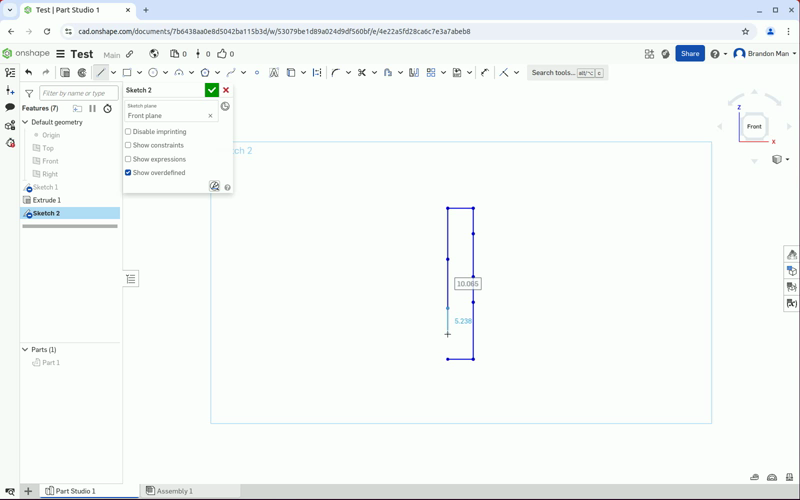
mouse_move(477, 333)
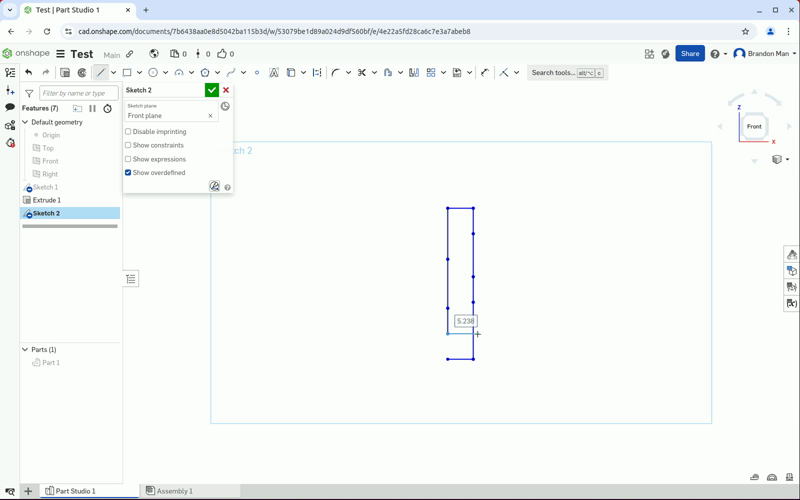
key_down(shift)
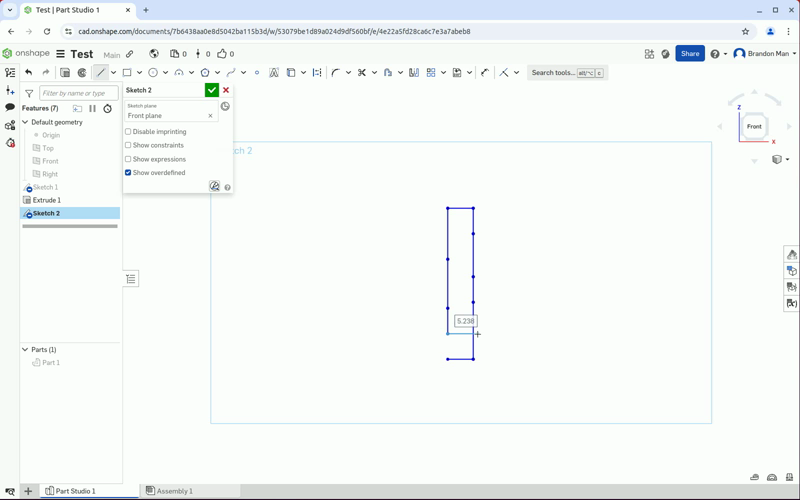
mouse_move(447, 359)
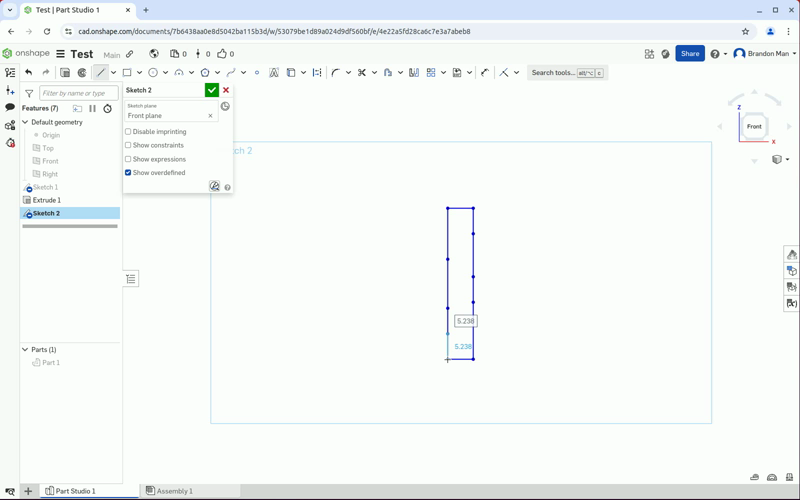
key_up(shift)
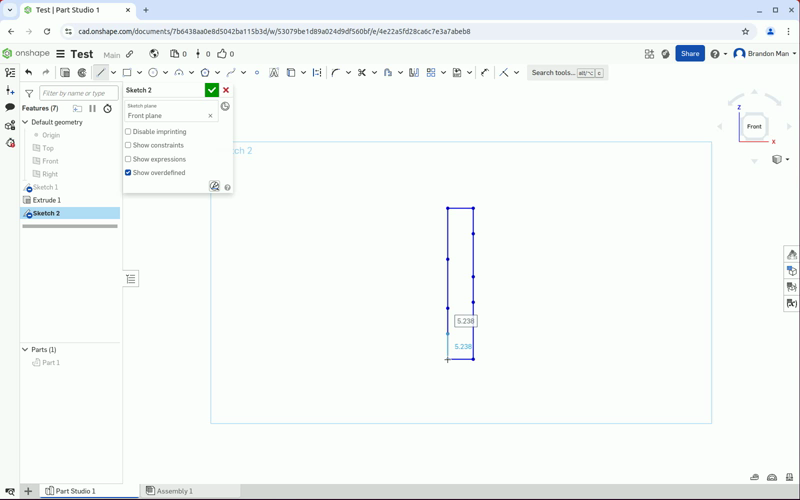
click(447, 359)
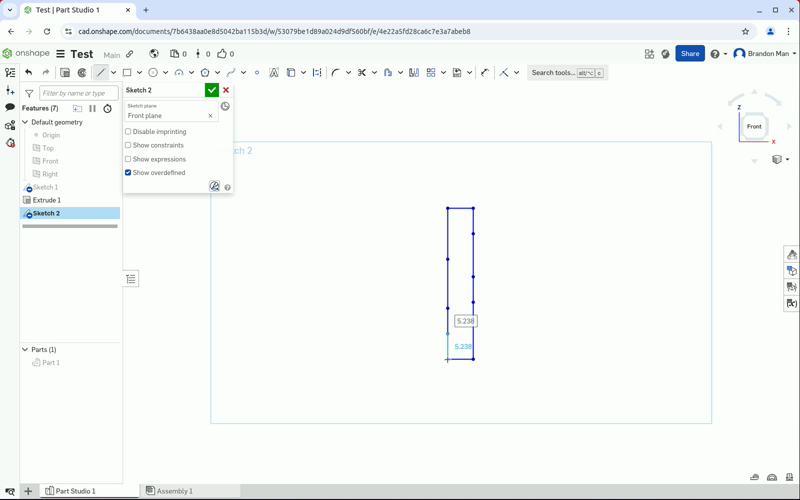
key(esc)
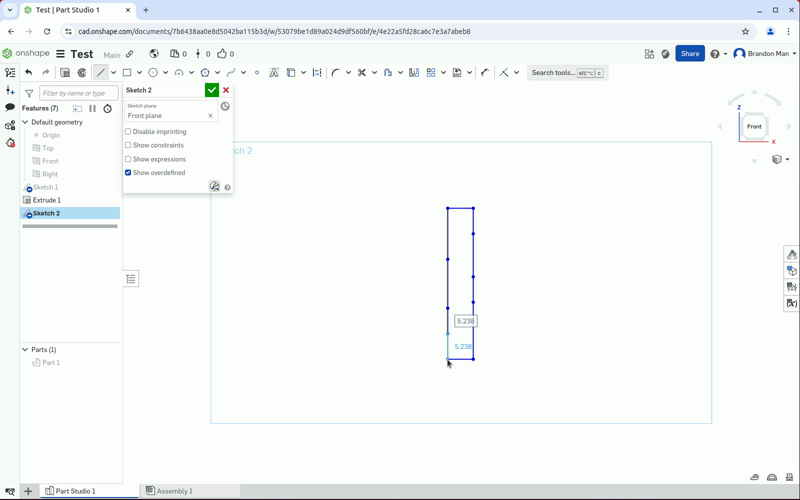
mouse_move(466, 216)
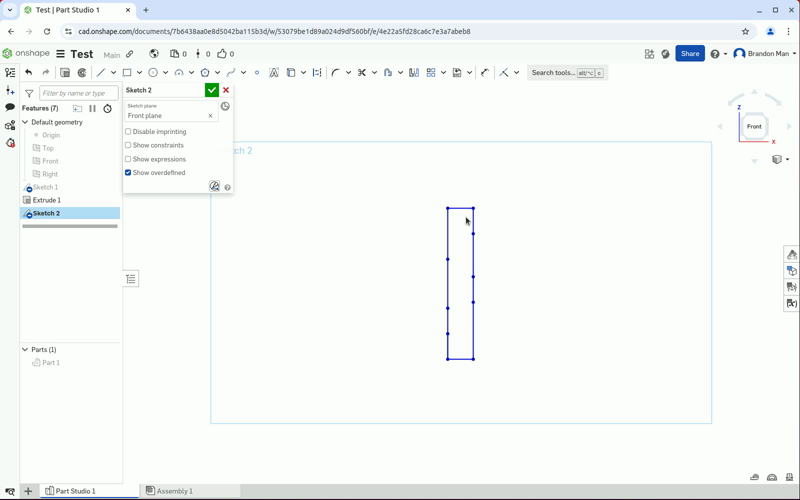
click(466, 216)
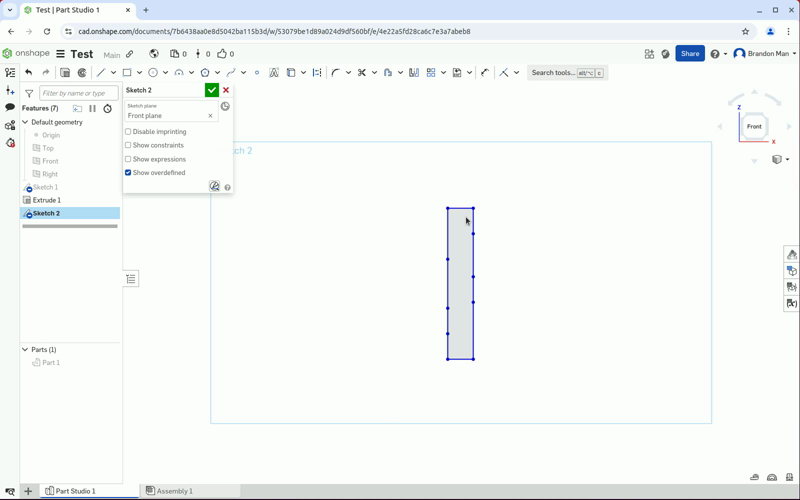
mouse_move(73, 352)
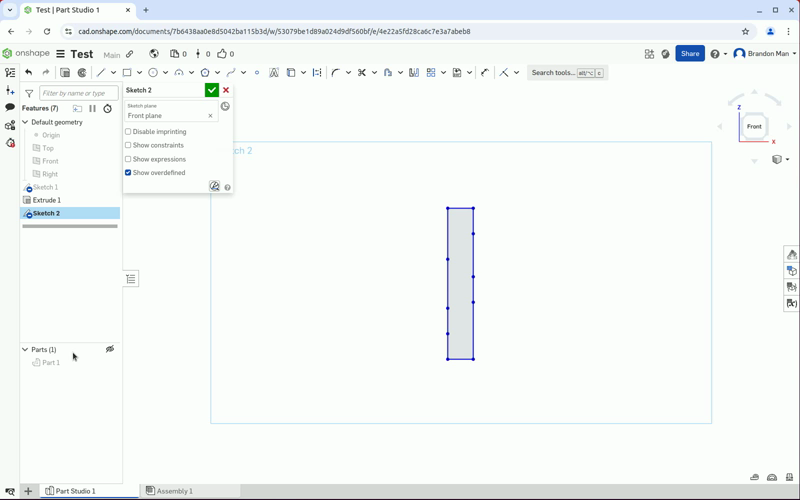
key(shift+y)
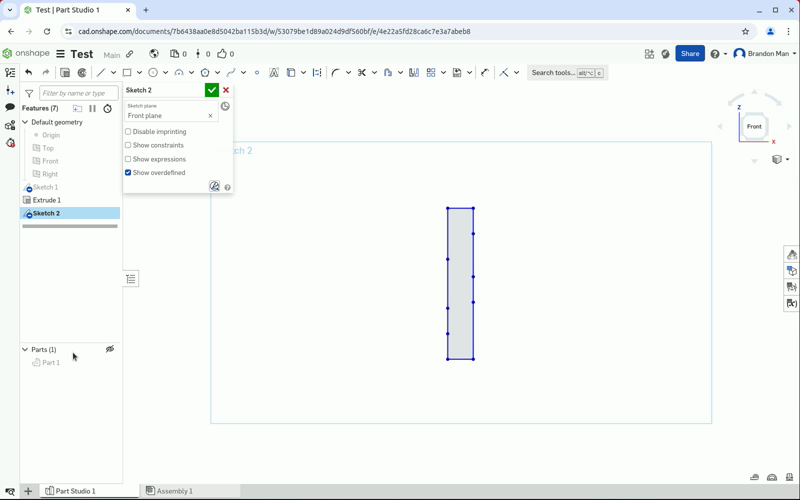
key(shift+e)
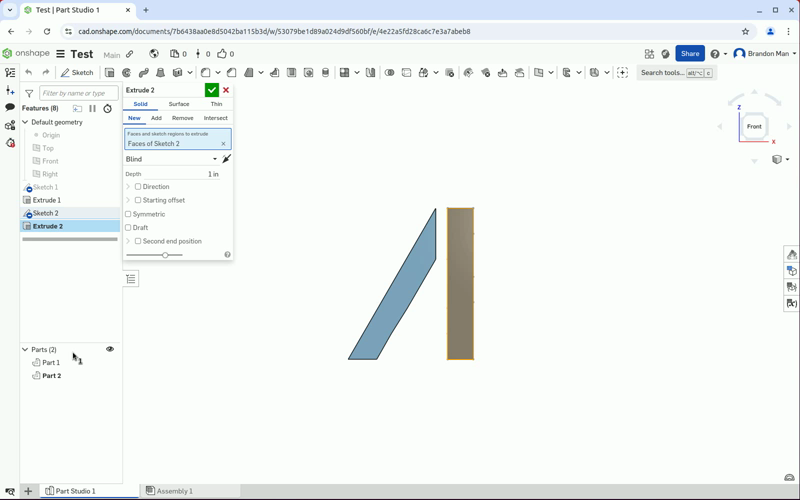
mouse_move(143, 106)
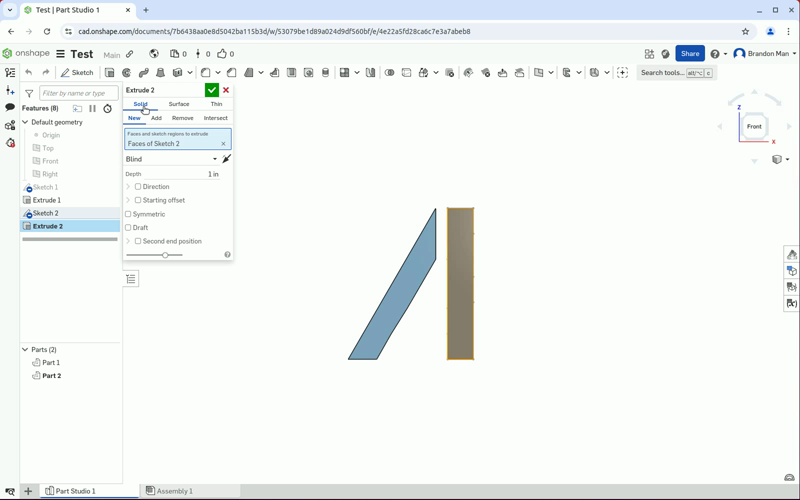
click(143, 106)
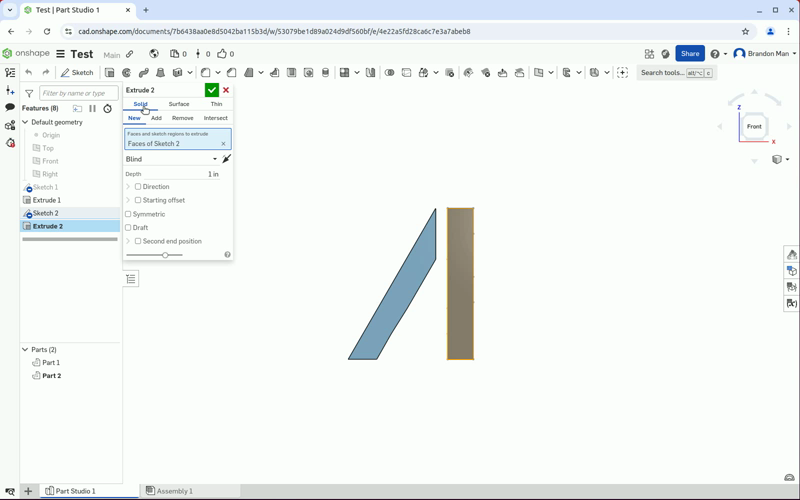
mouse_move(137, 120)
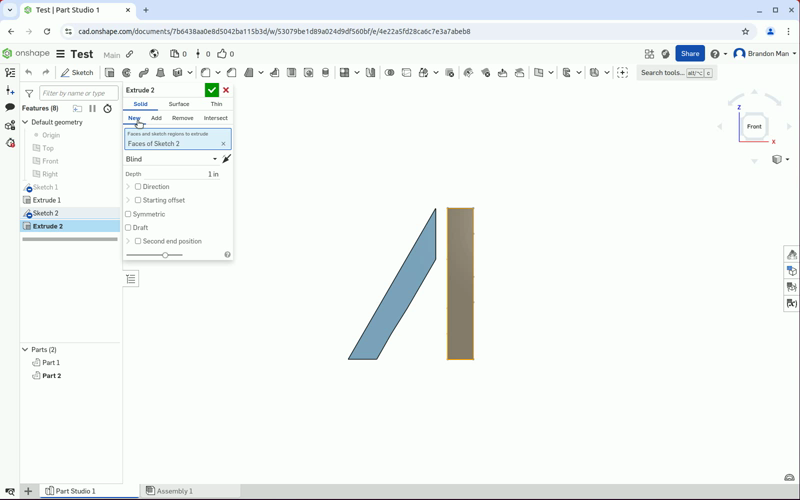
click(137, 120)
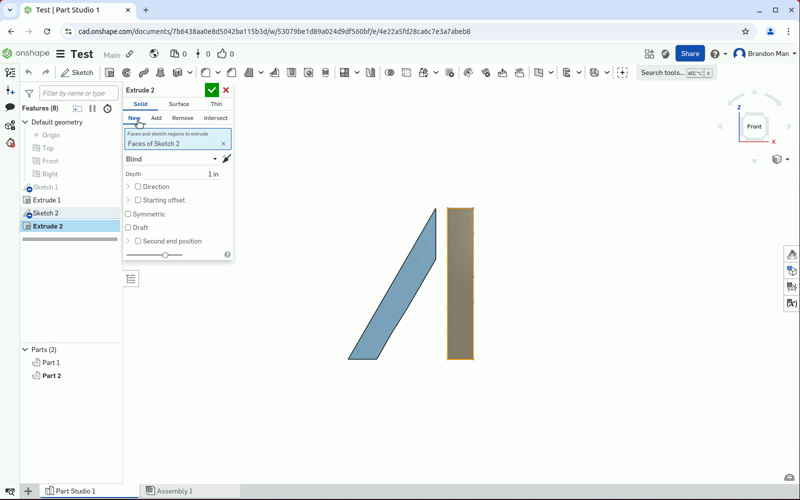
key(tab, 4)
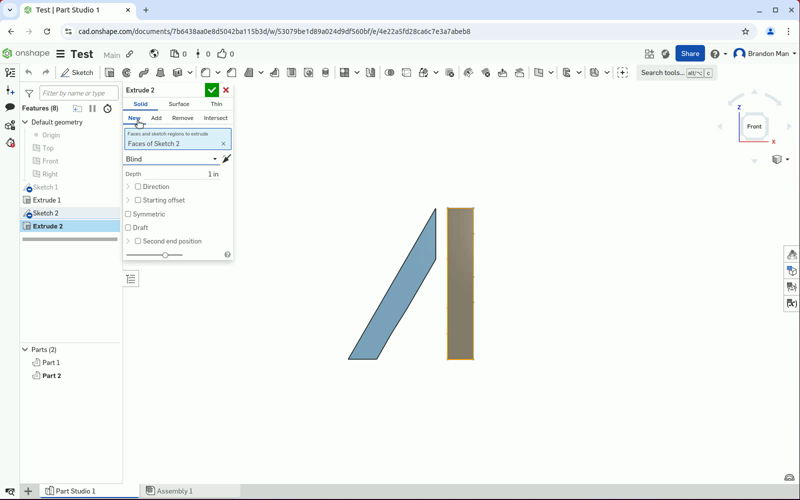
text(2.648)
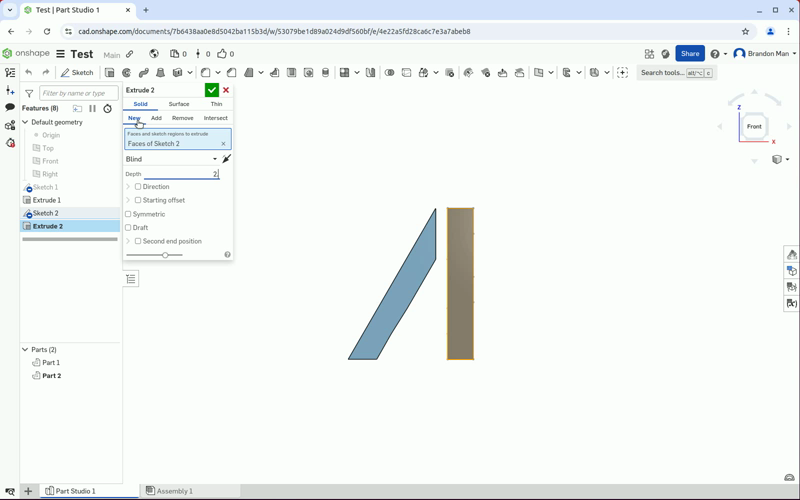
key(enter)
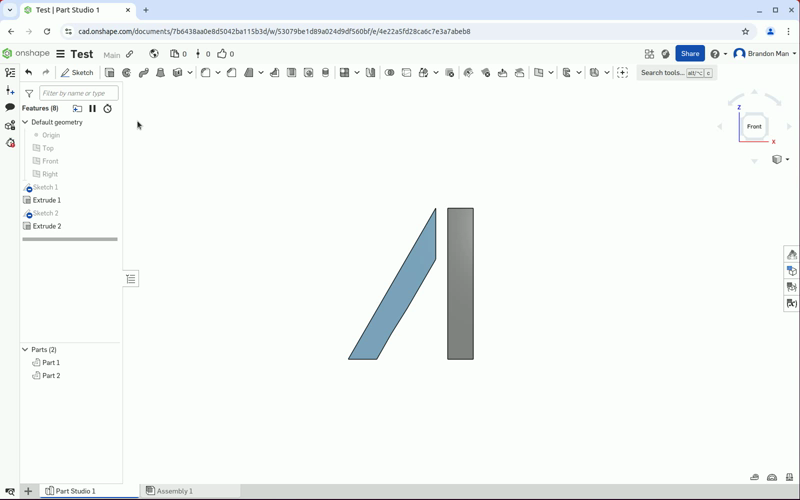
key(shift+h)
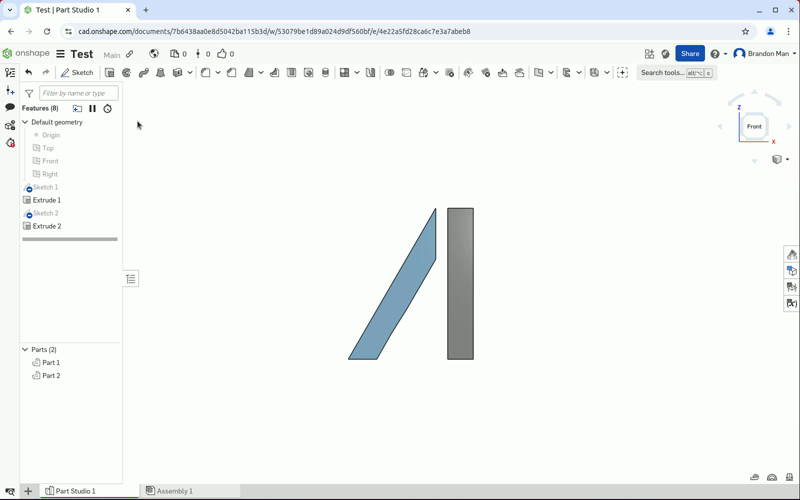
key(shift+h)
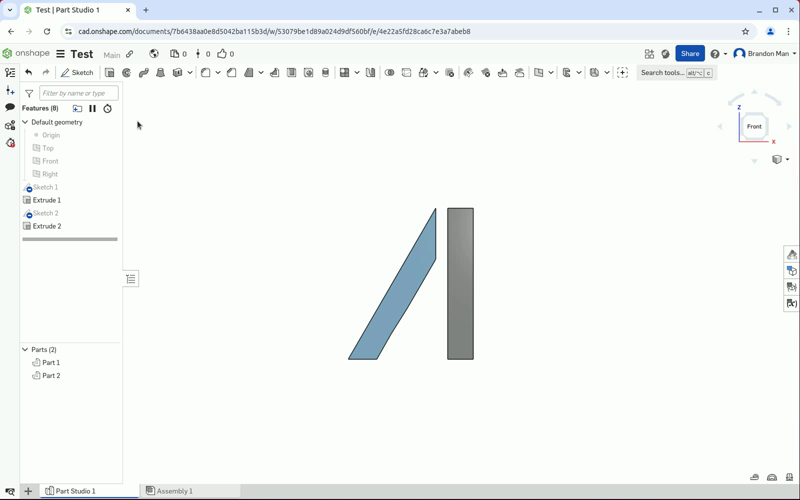
mouse_move(73, 189)
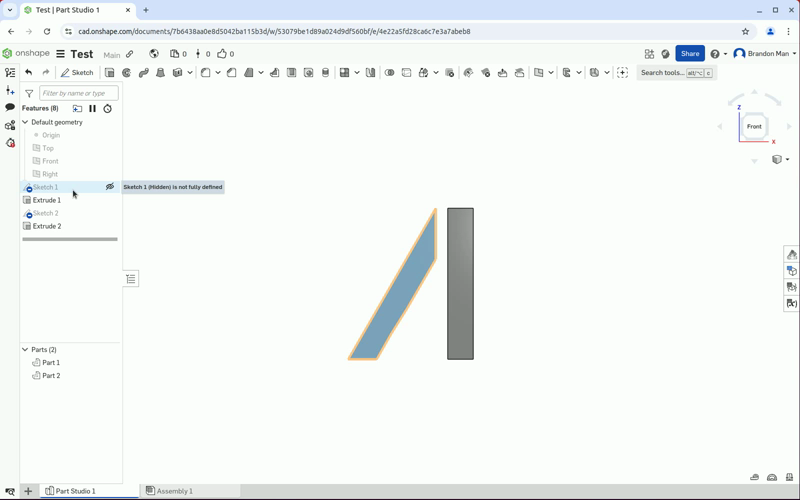
click(73, 189)
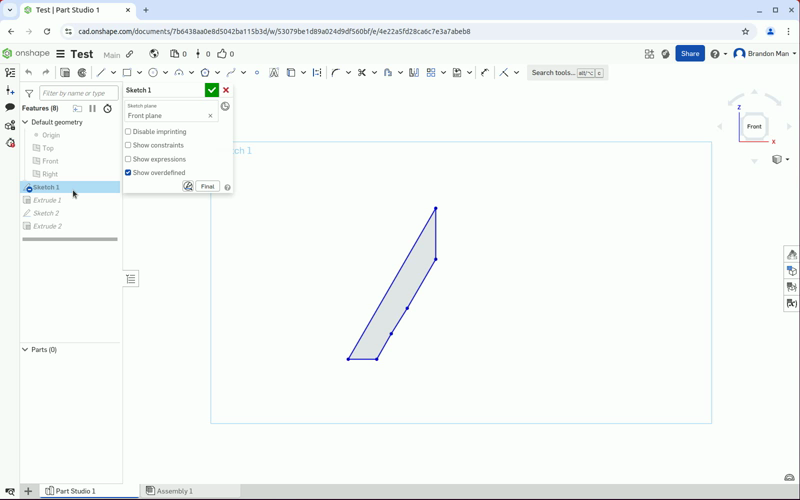
mouse_move(229, 92)
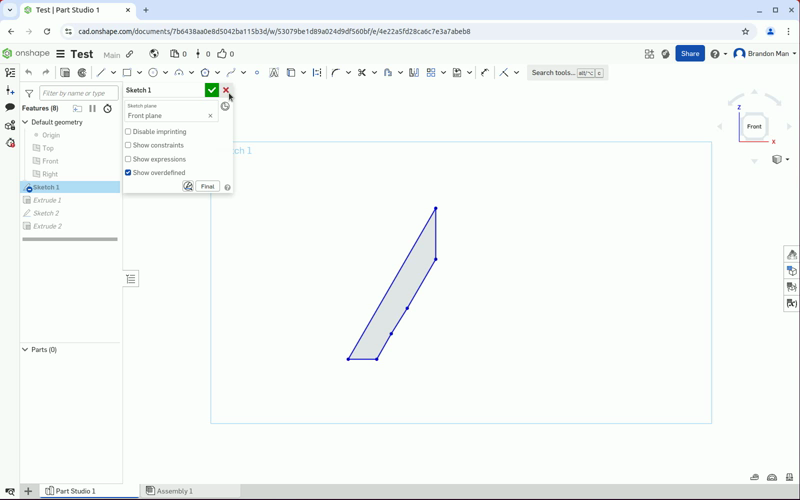
click(229, 92)
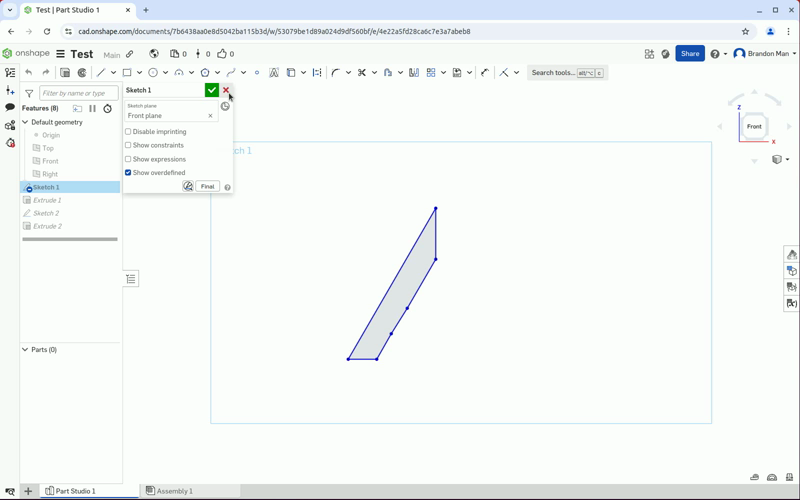
key(shift+s)
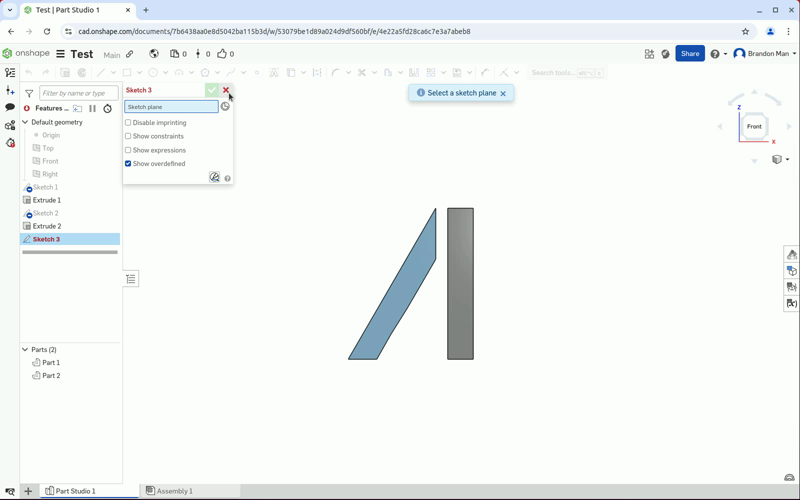
mouse_move(73, 163)
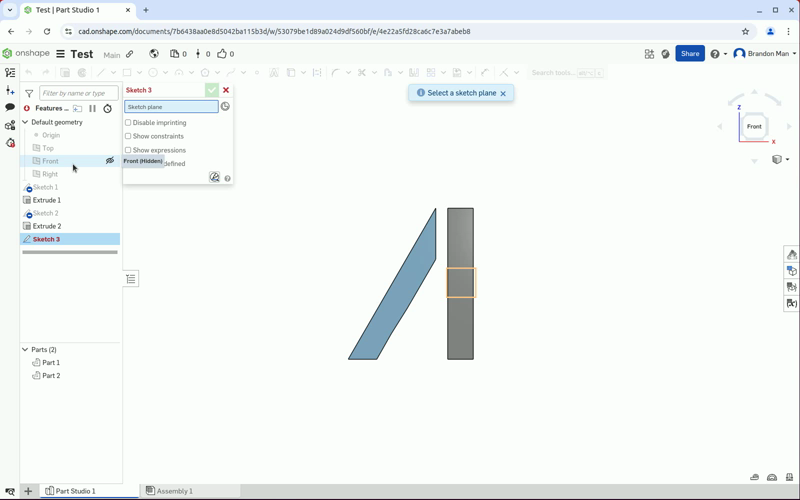
click(73, 163)
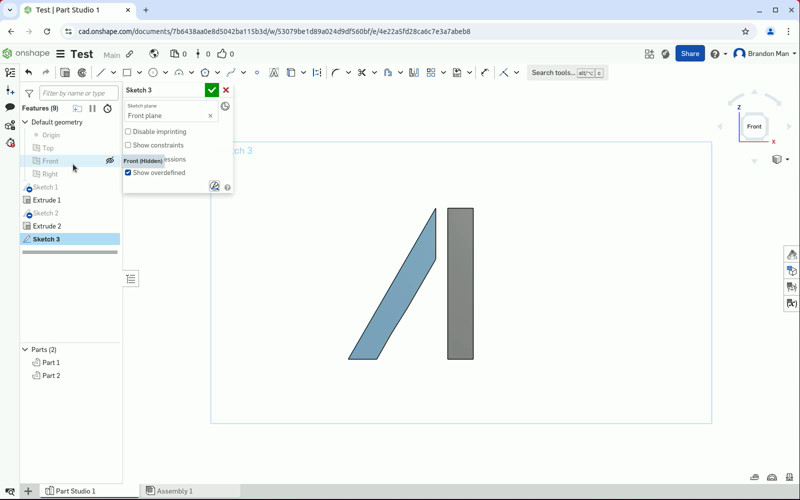
mouse_move(73, 352)
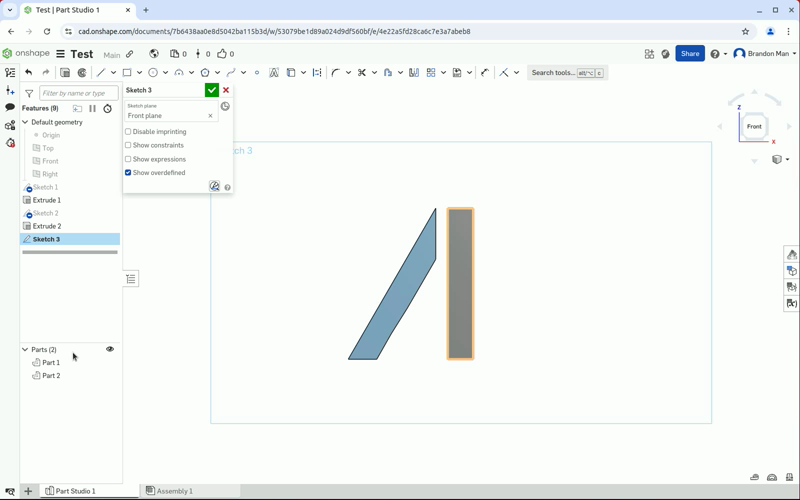
key(y)
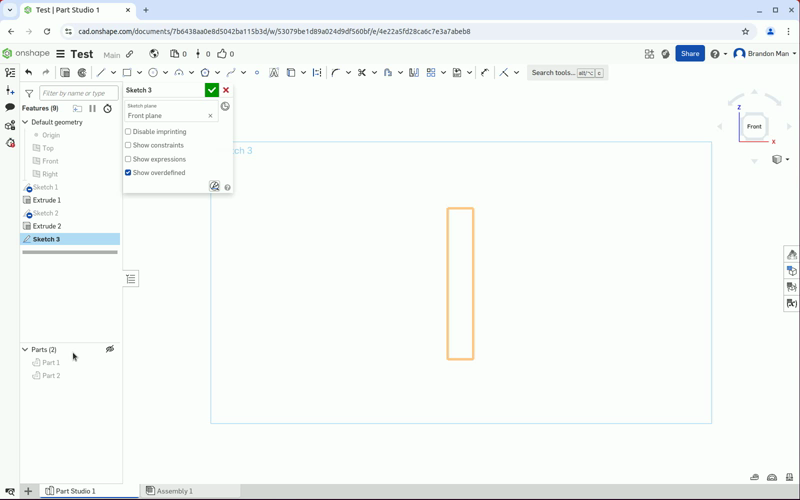
key(a)
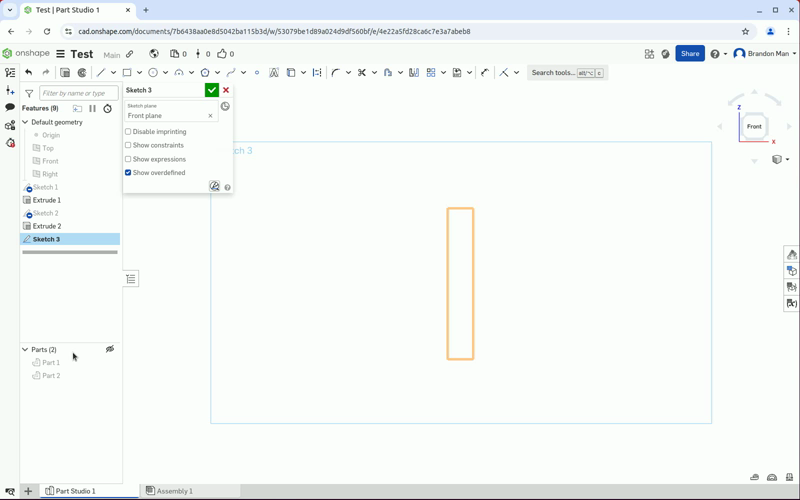
key_down(shift)
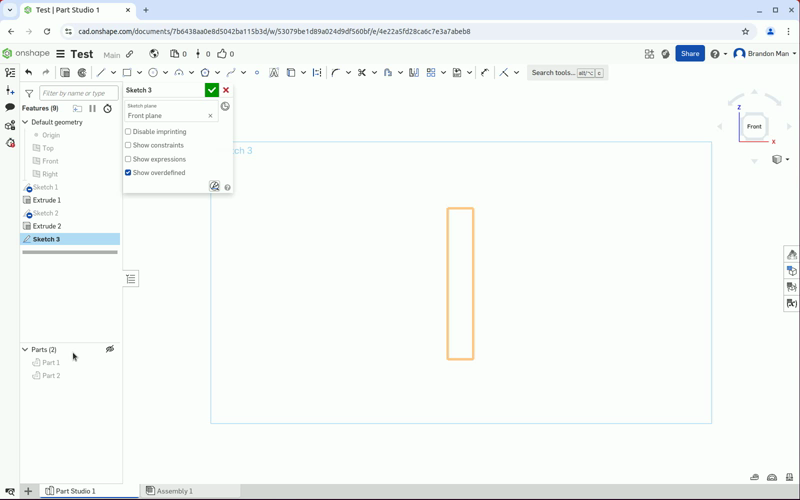
mouse_move(486, 300)
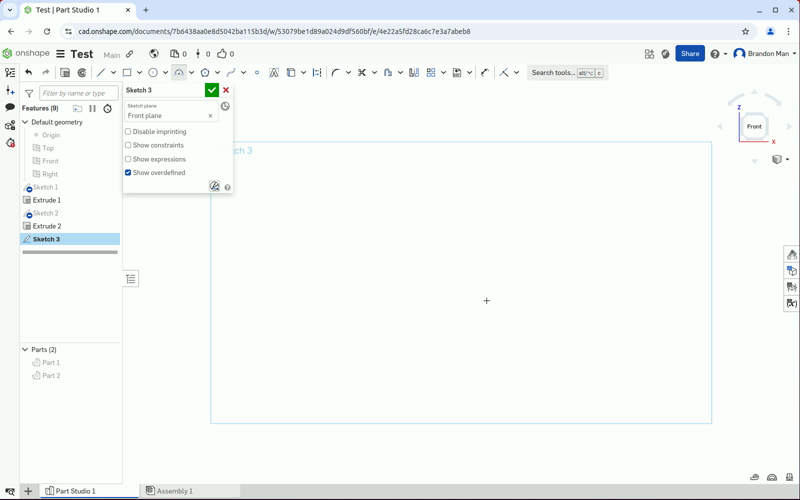
click(486, 300)
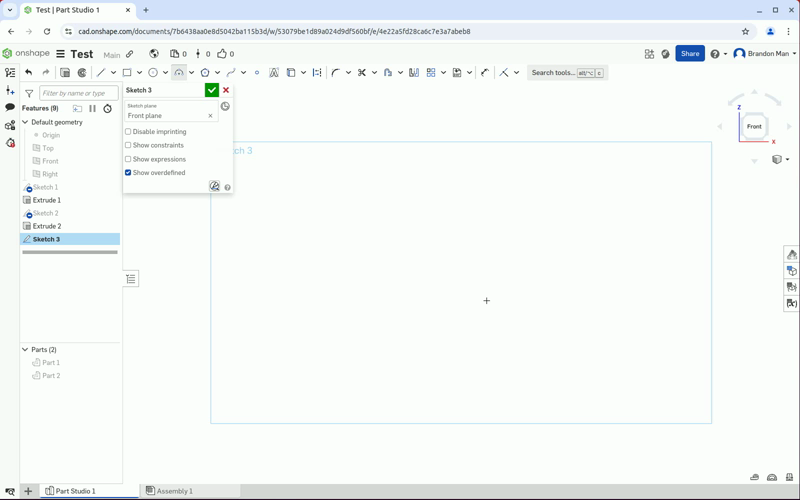
key_up(shift)
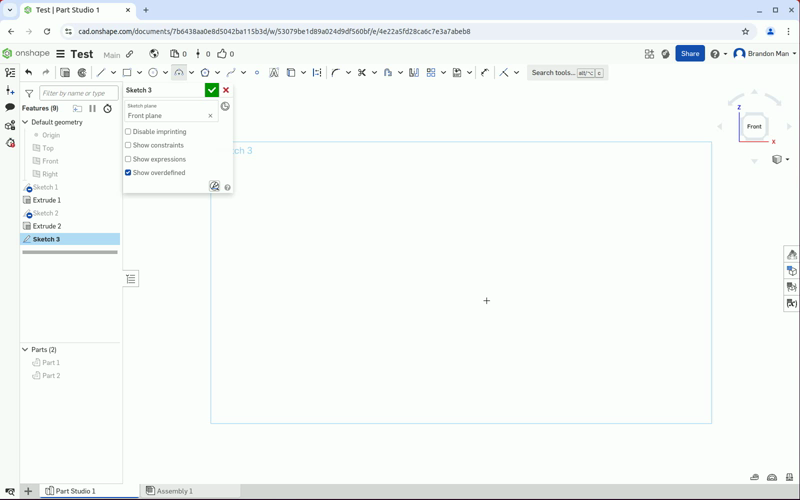
key_down(shift)
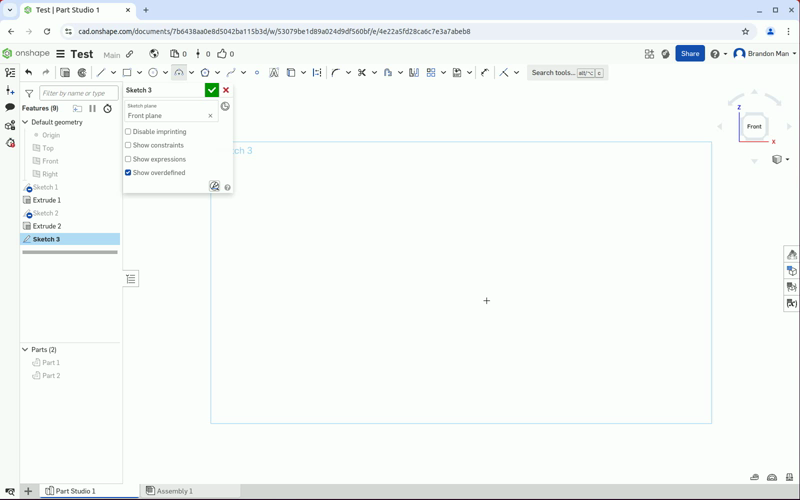
mouse_move(486, 206)
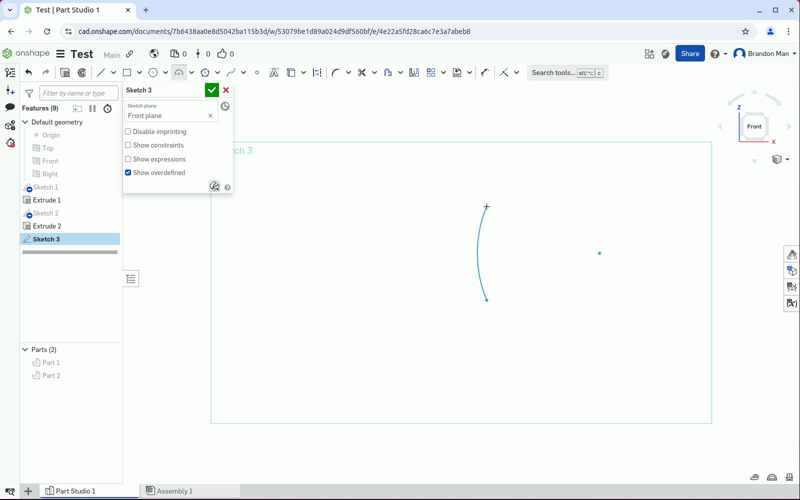
click(486, 206)
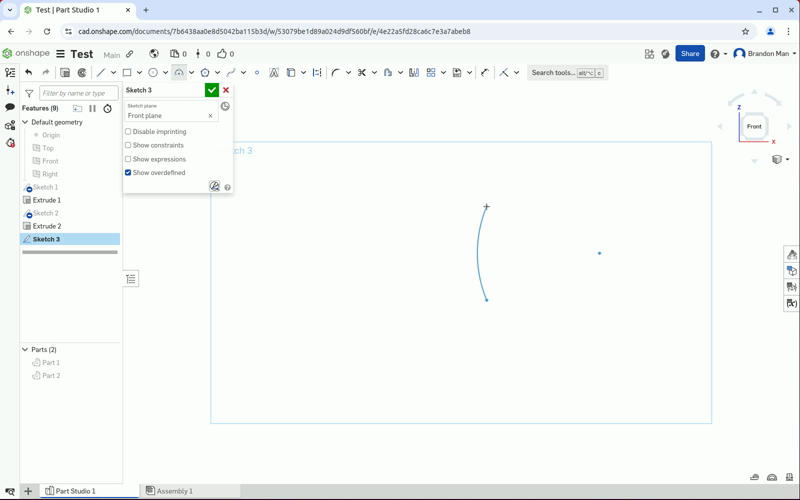
mouse_move(533, 253)
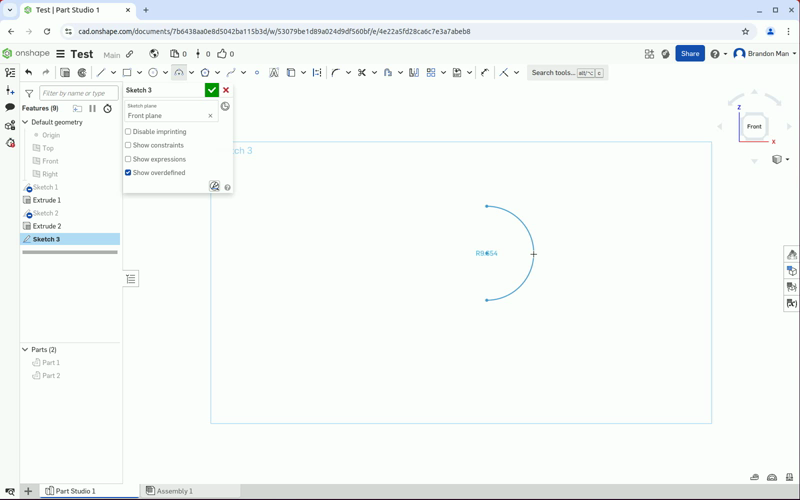
click(533, 253)
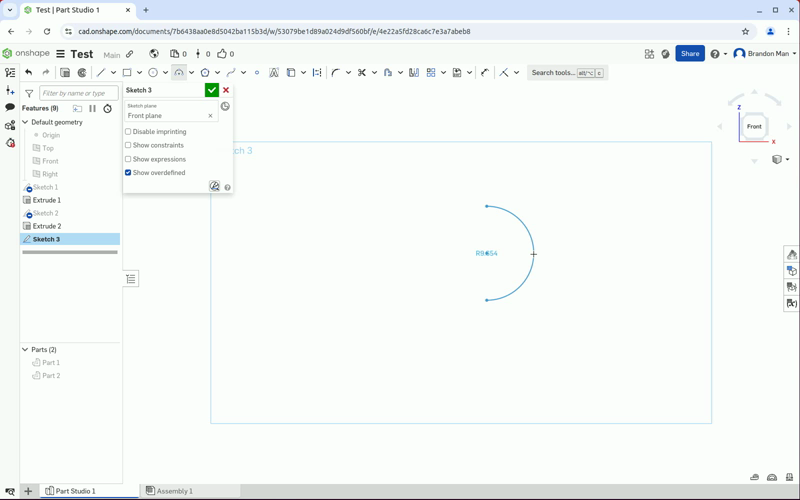
key_up(shift)
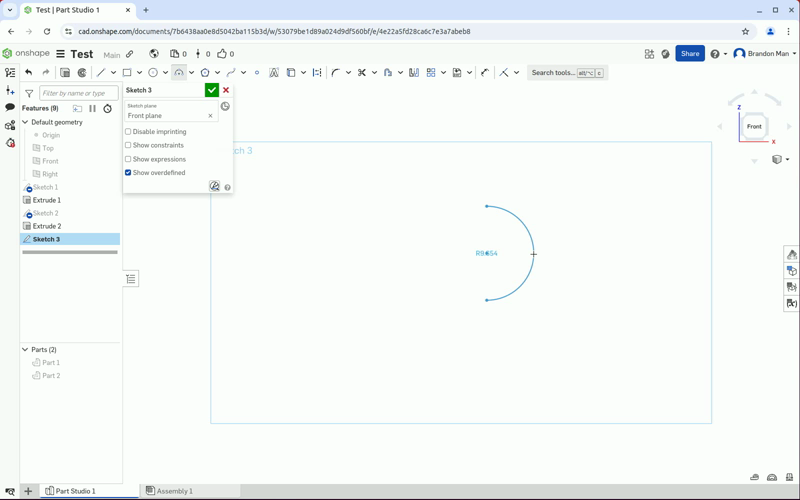
key(esc)
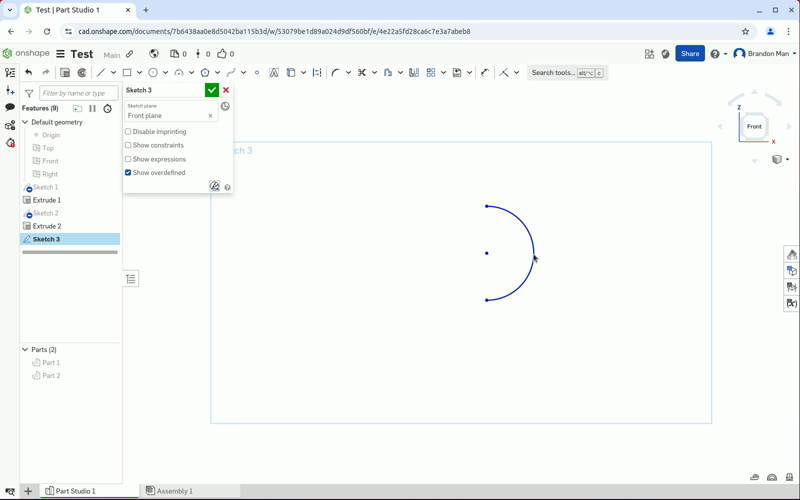
key(l)
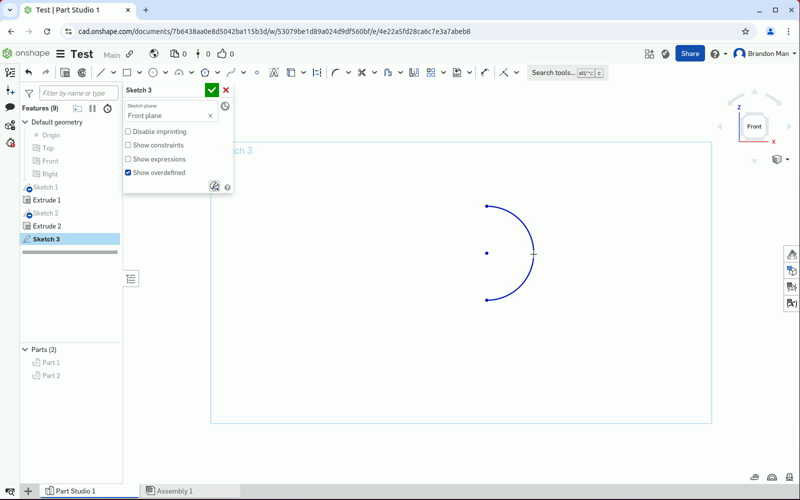
mouse_move(486, 206)
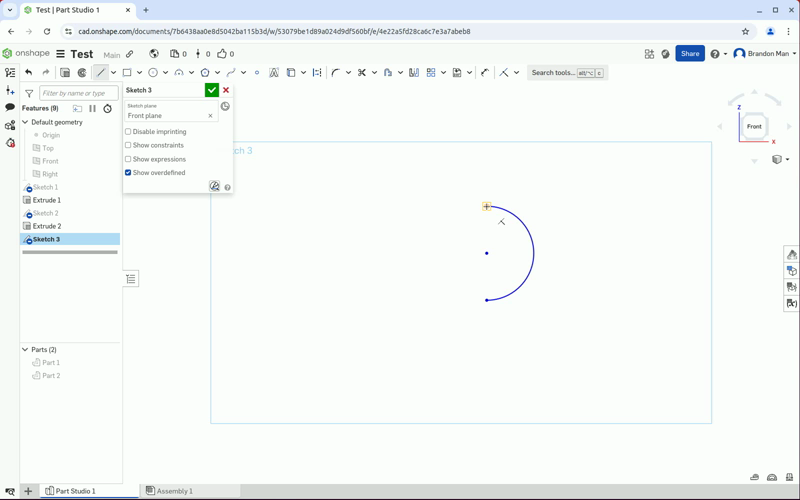
click(486, 206)
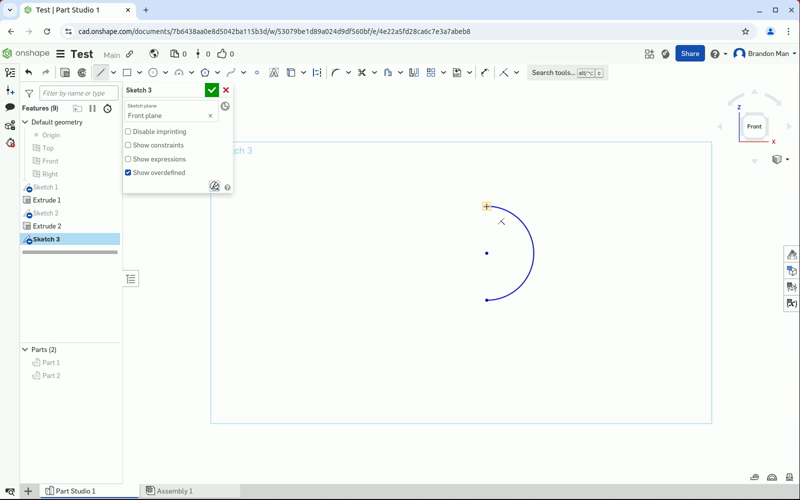
key_down(shift)
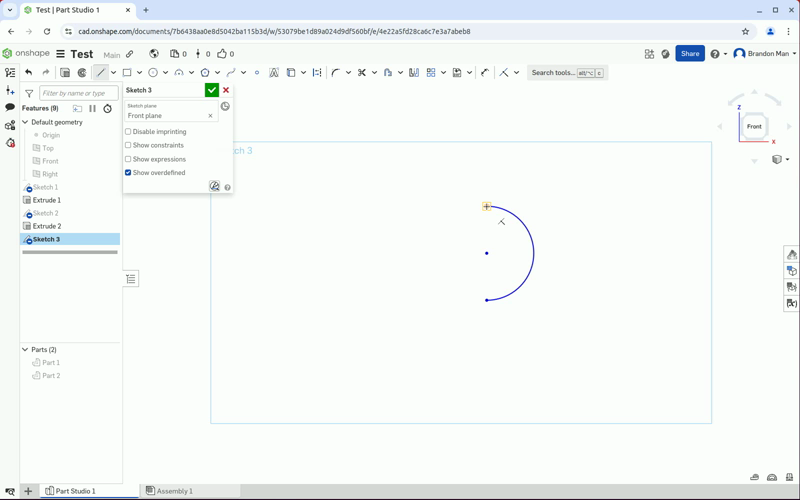
mouse_move(516, 206)
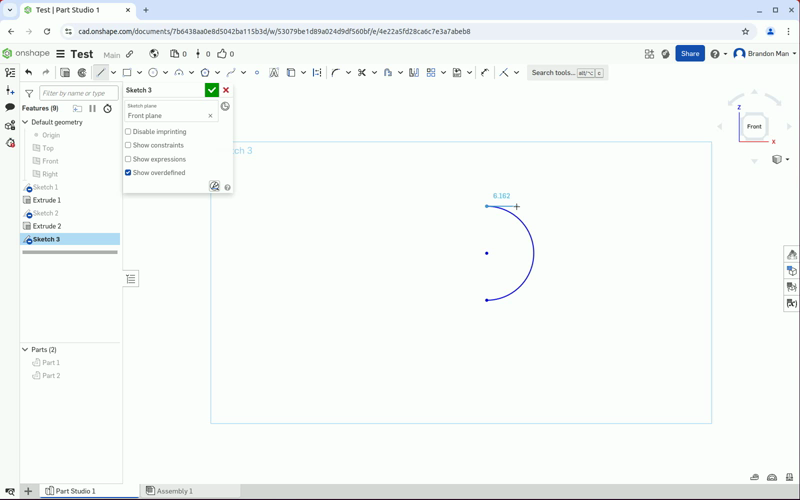
mouse_move(486, 232)
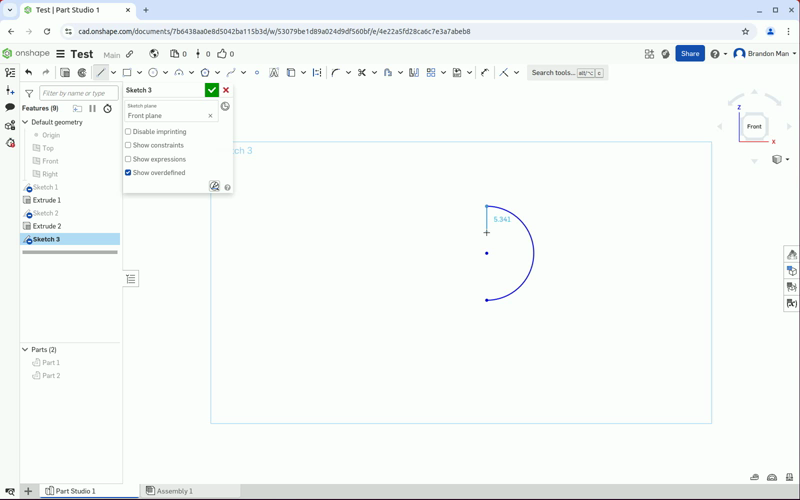
click(486, 232)
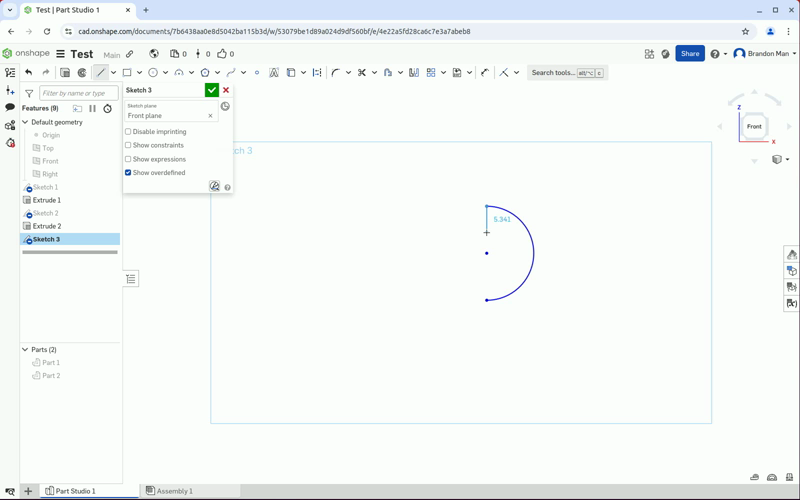
key_up(shift)
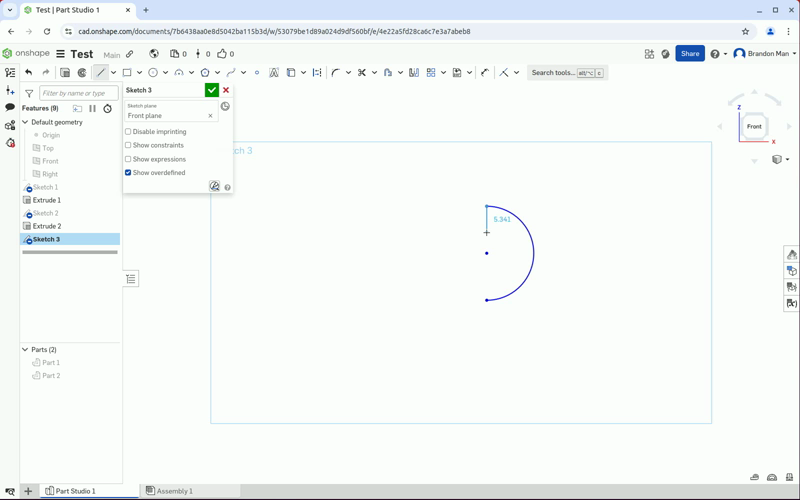
key(esc)
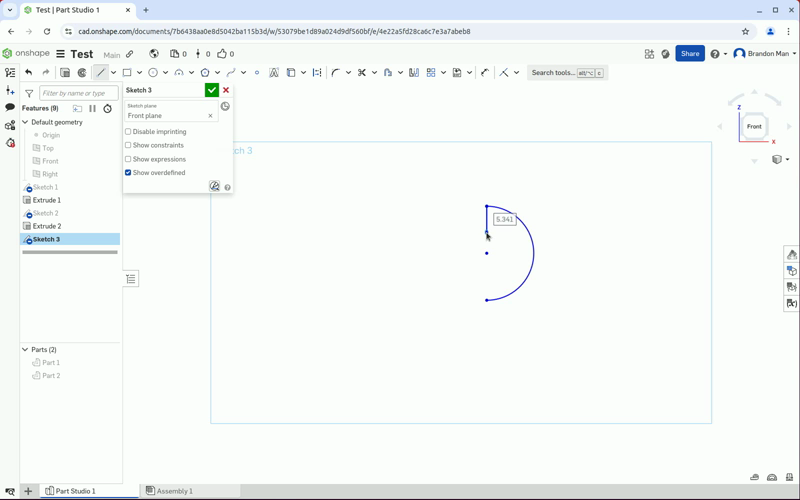
key(a)
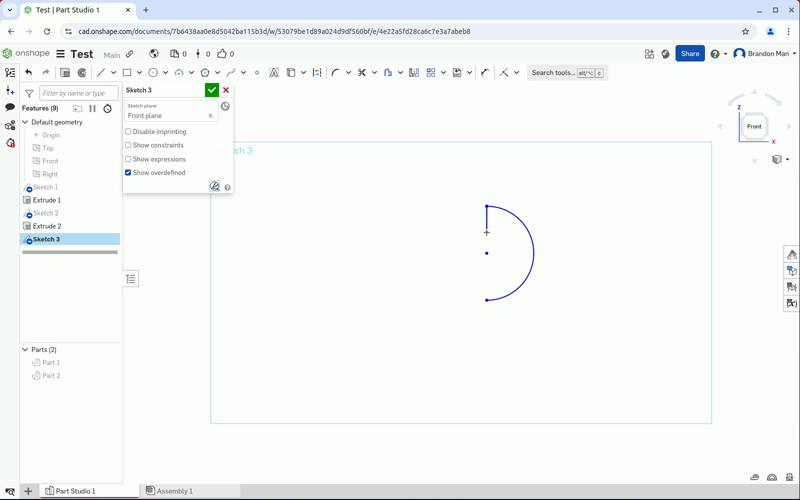
mouse_move(486, 232)
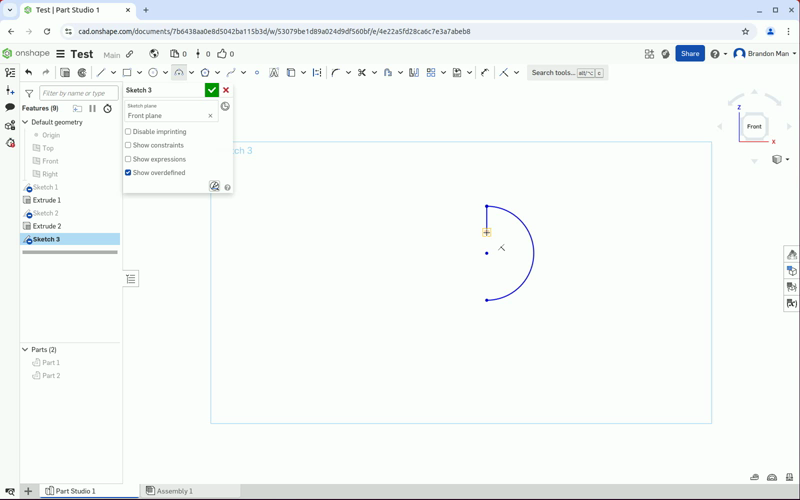
click(486, 232)
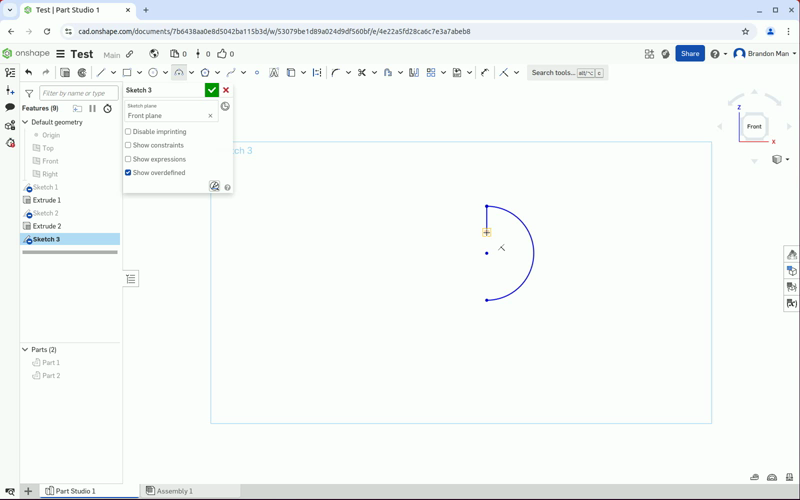
key_down(shift)
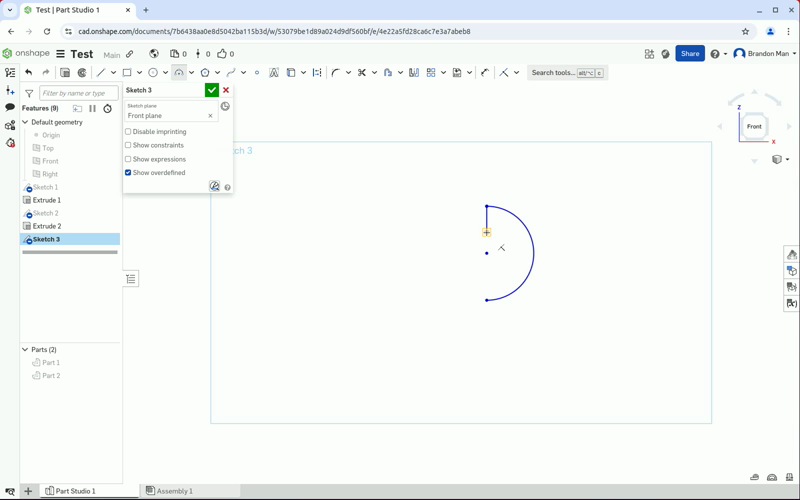
mouse_move(486, 274)
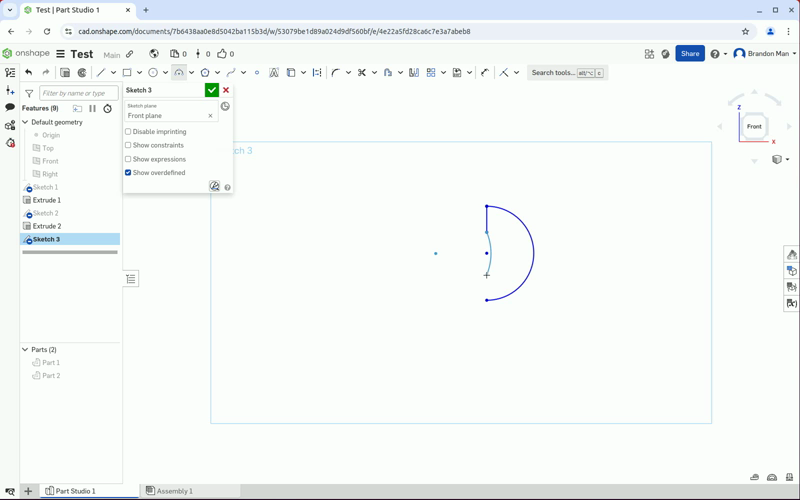
click(486, 274)
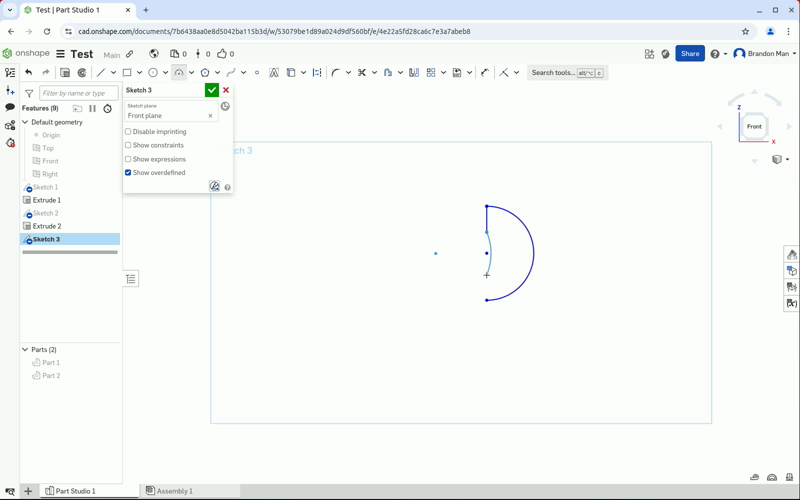
mouse_move(507, 253)
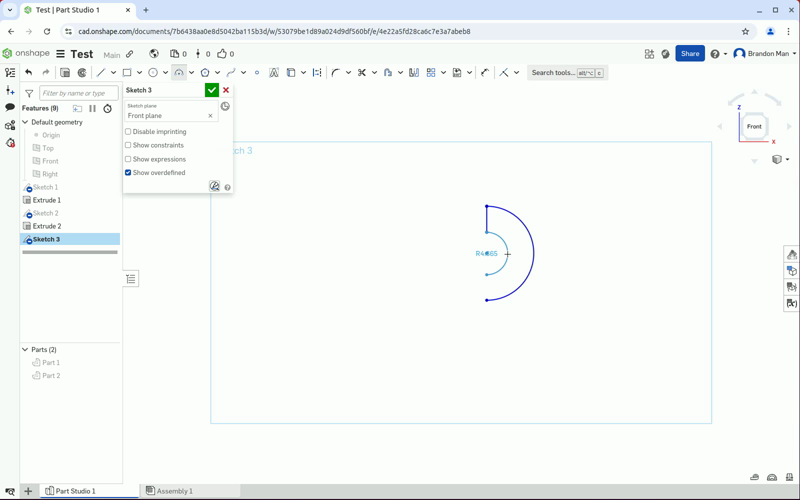
click(507, 253)
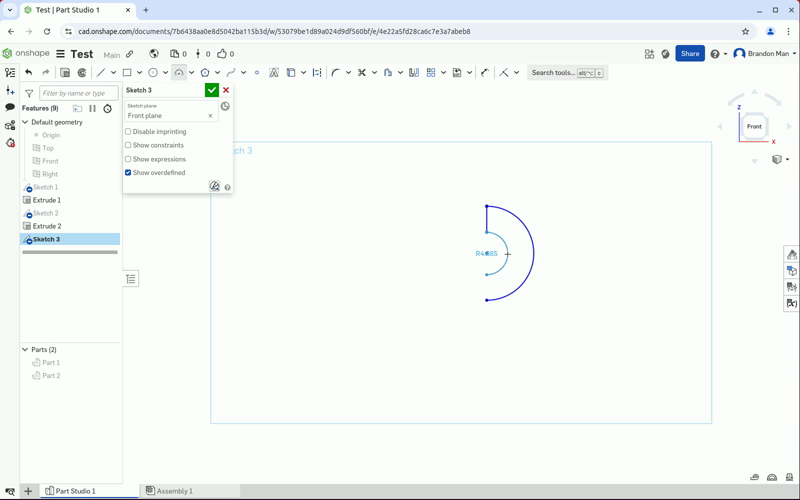
key_up(shift)
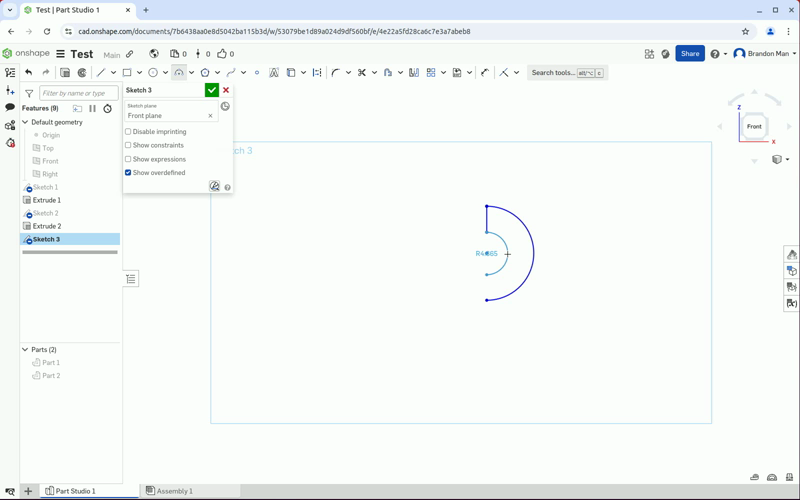
key(esc)
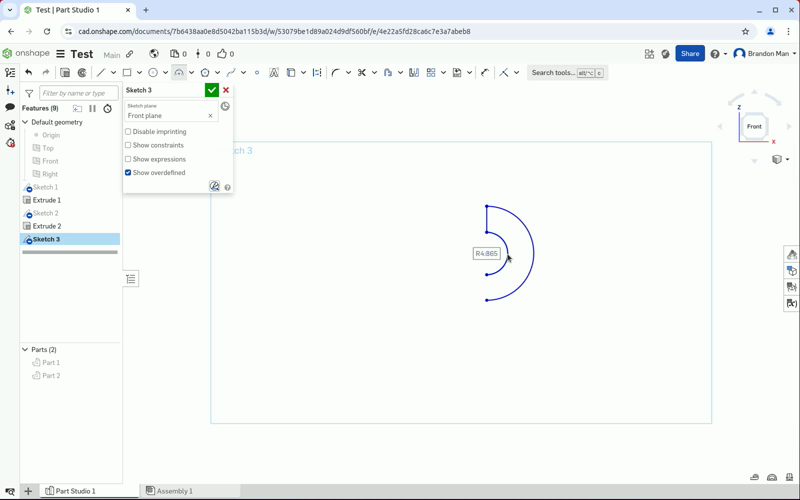
key(l)
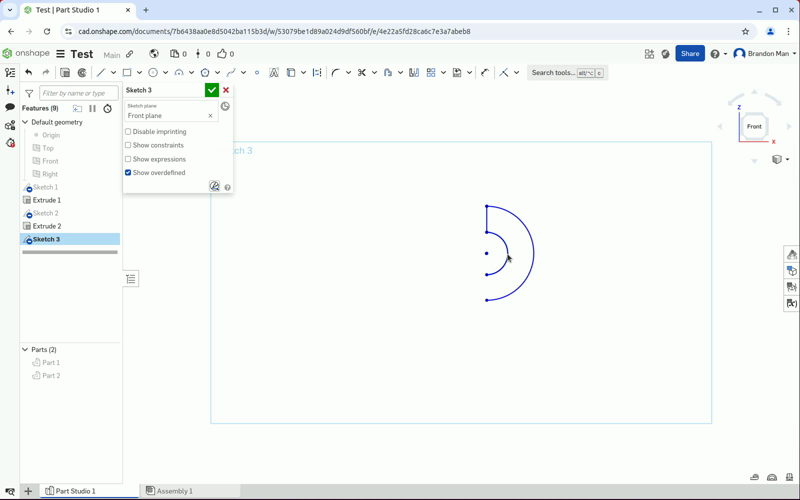
mouse_move(486, 274)
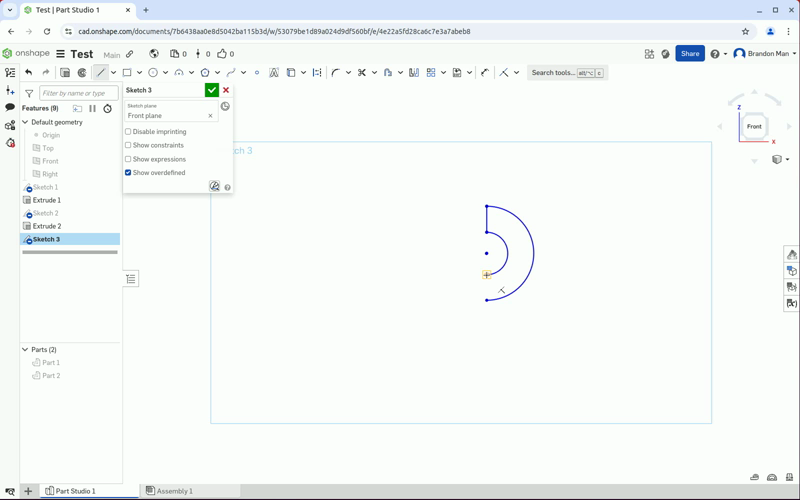
click(486, 274)
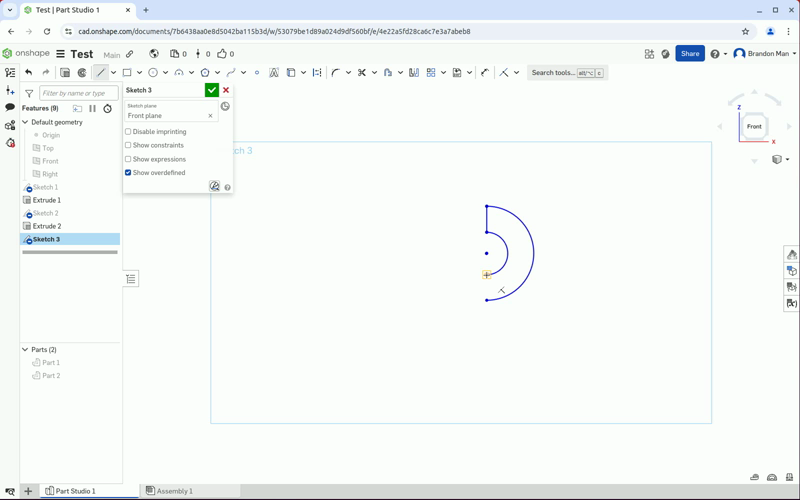
mouse_move(516, 274)
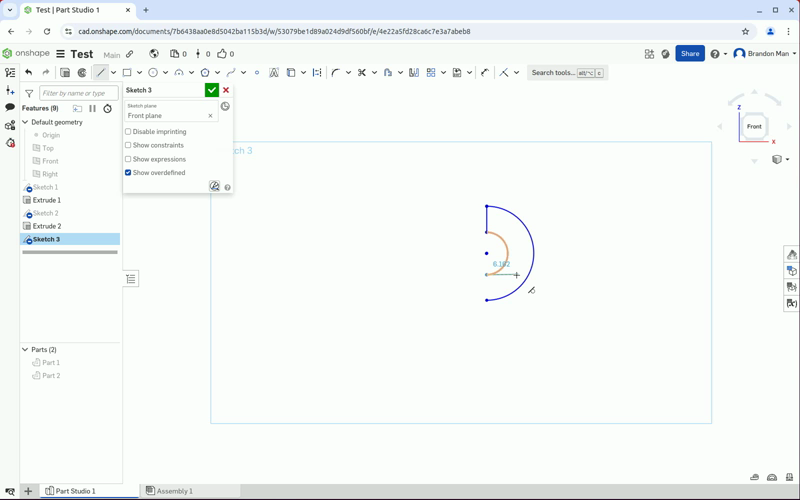
key_down(shift)
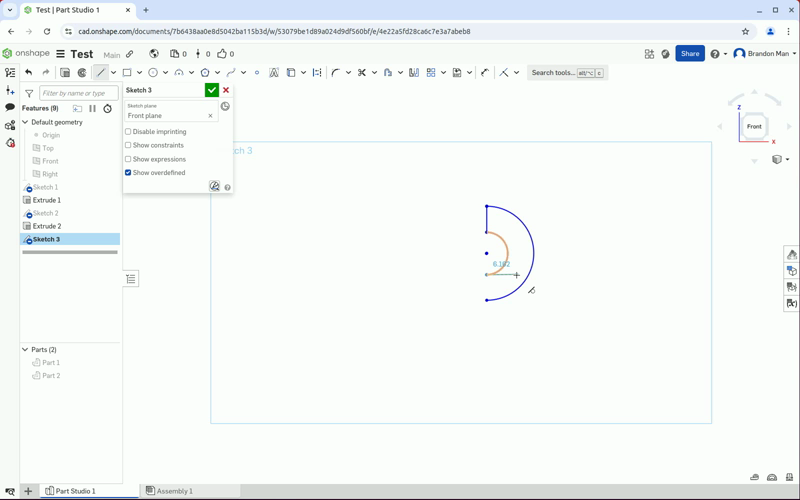
mouse_move(486, 300)
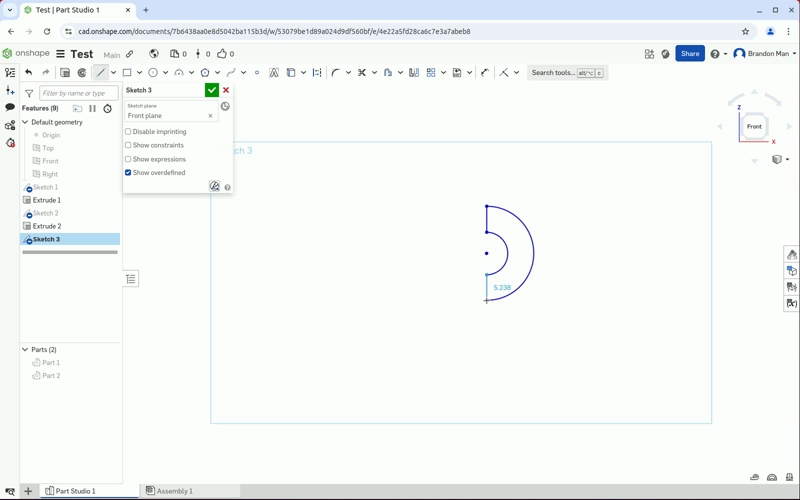
key_up(shift)
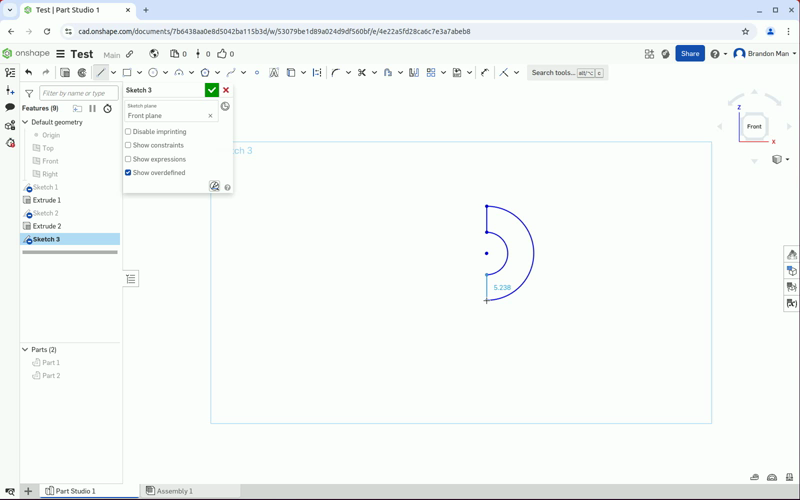
click(486, 300)
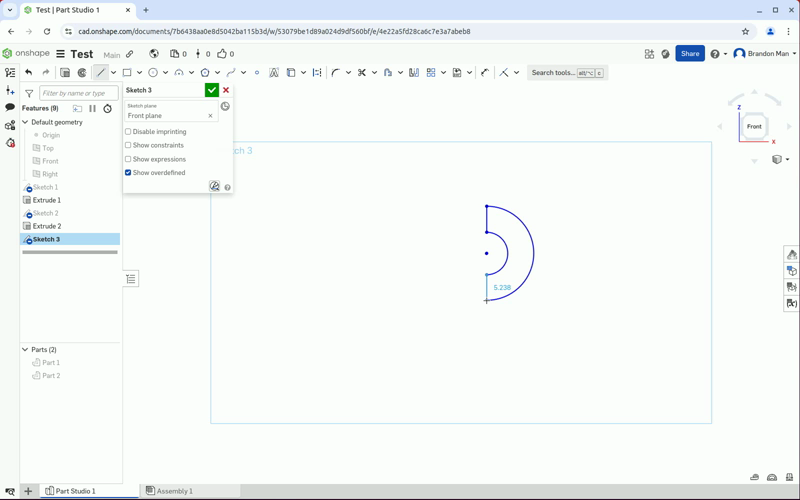
key(esc)
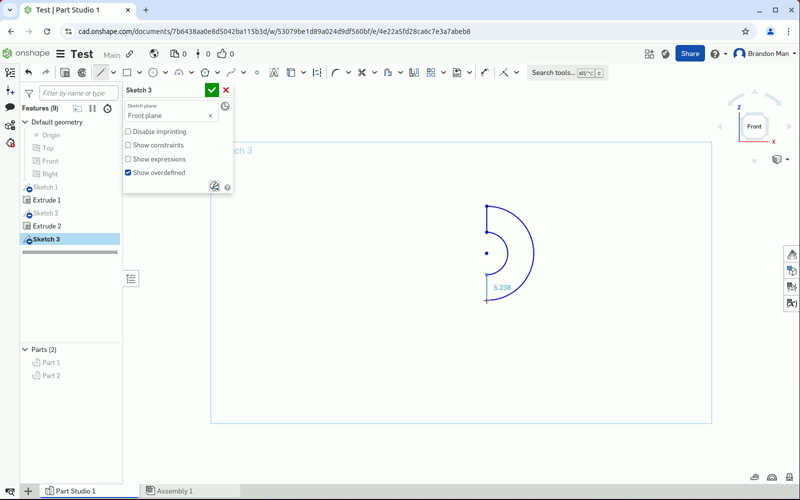
mouse_move(492, 278)
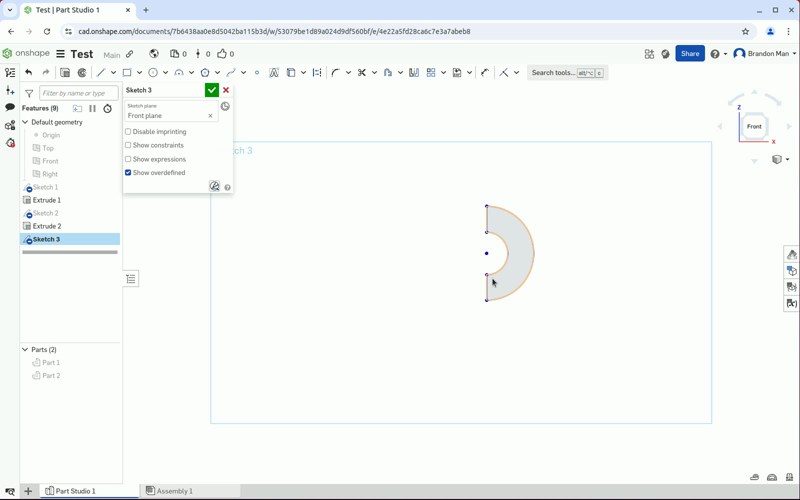
scroll(6)
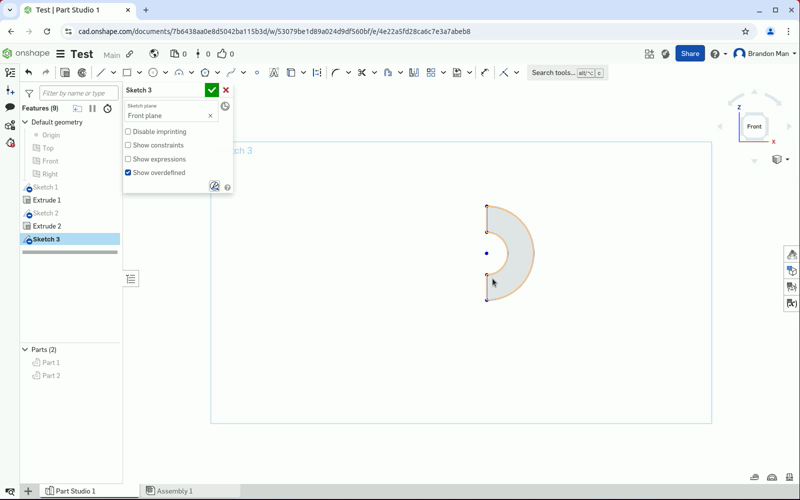
scroll(6)
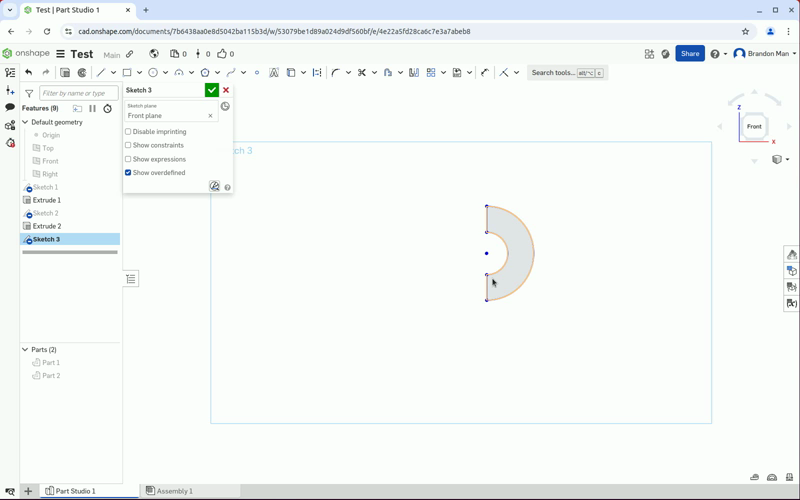
scroll(6)
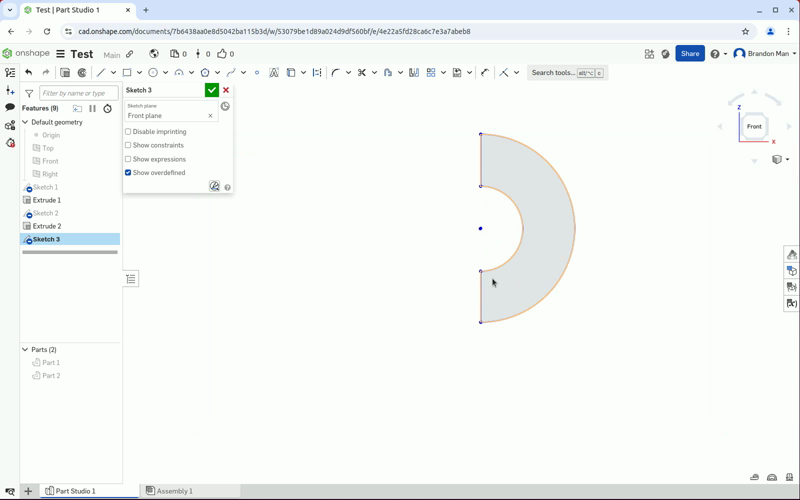
scroll(6)
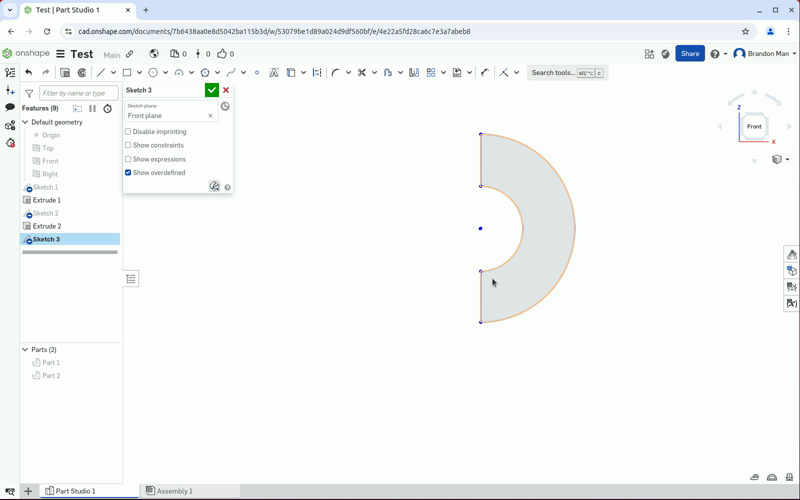
scroll(6)
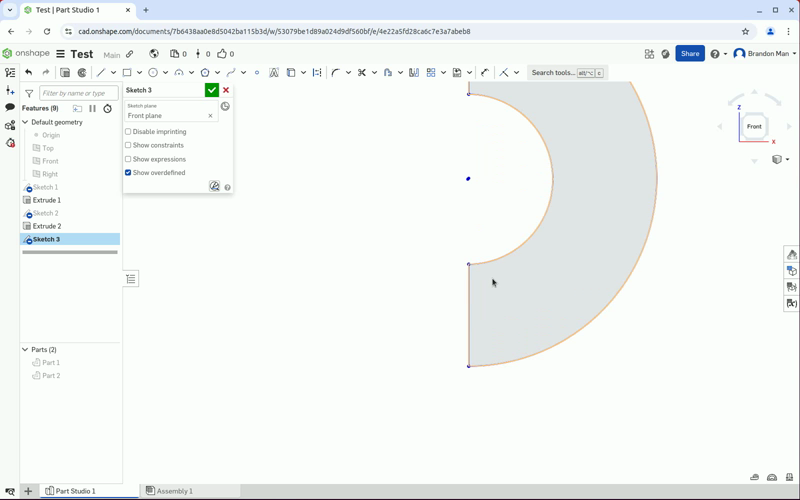
scroll(6)
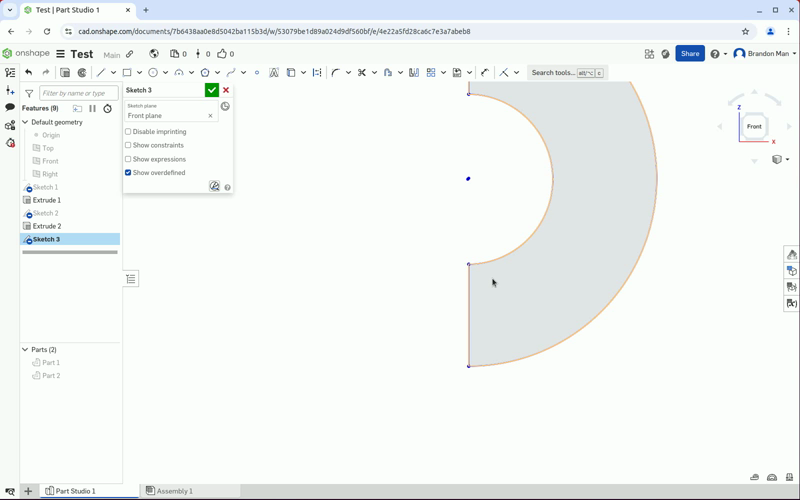
scroll(6)
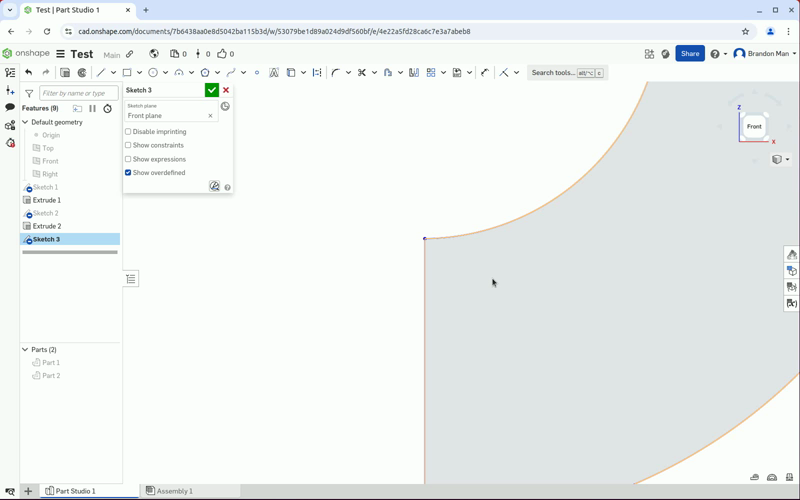
click(492, 278)
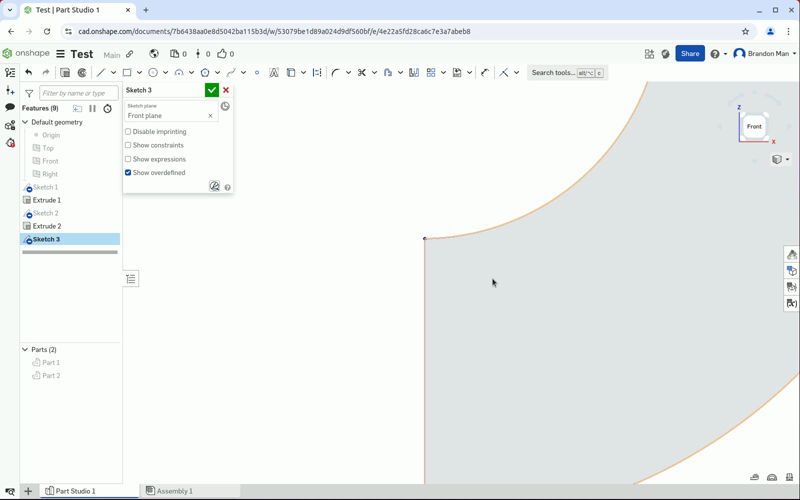
scroll(-6)
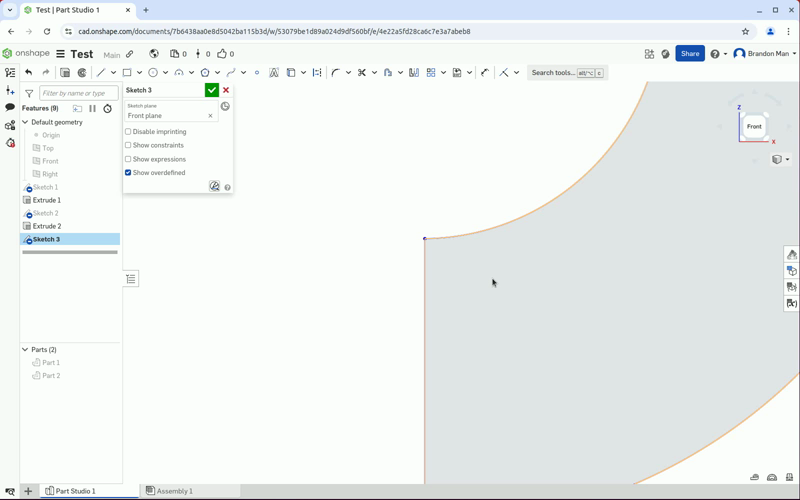
scroll(-6)
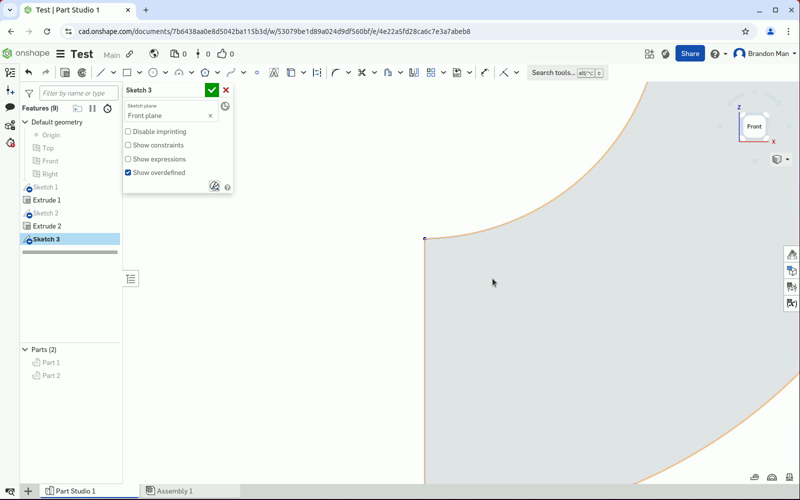
scroll(-6)
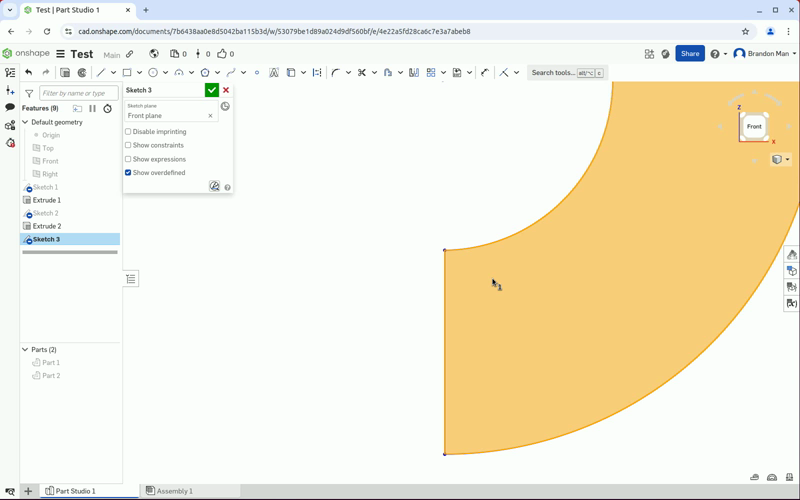
scroll(-6)
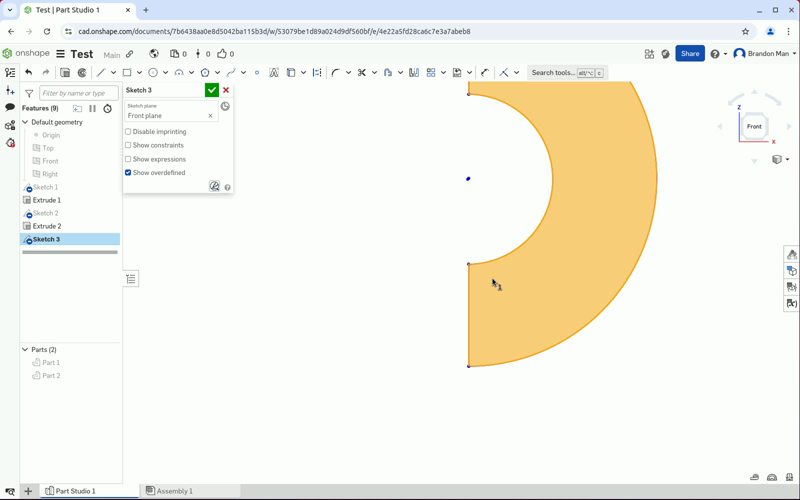
scroll(-6)
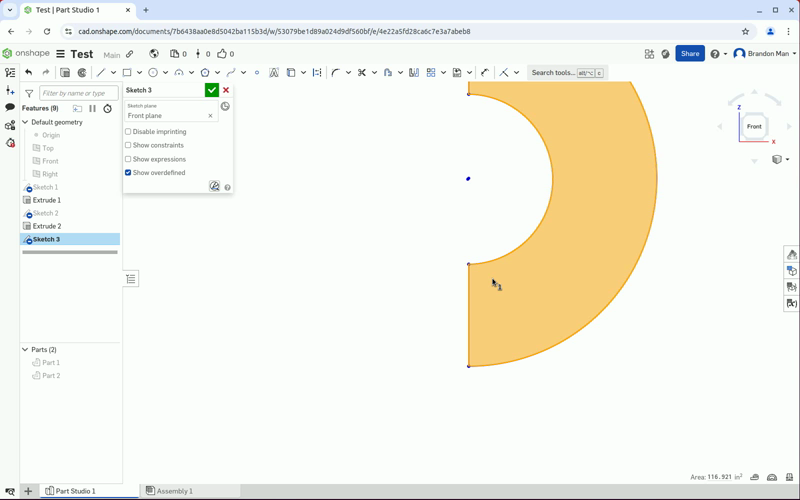
scroll(-6)
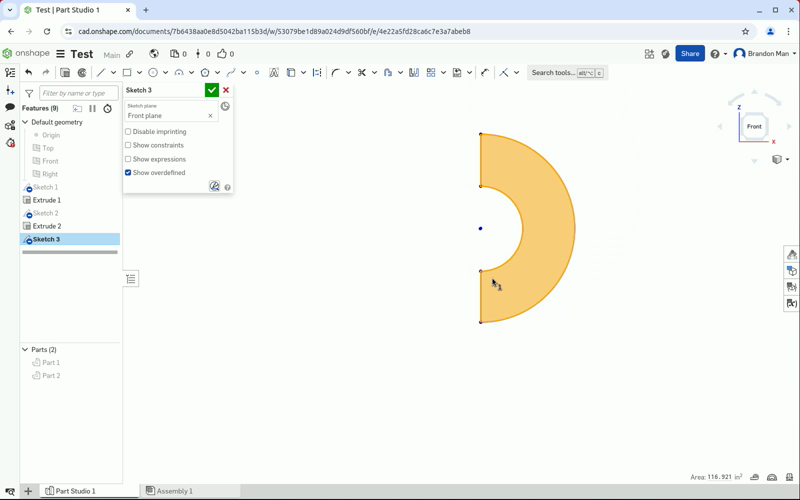
scroll(-6)
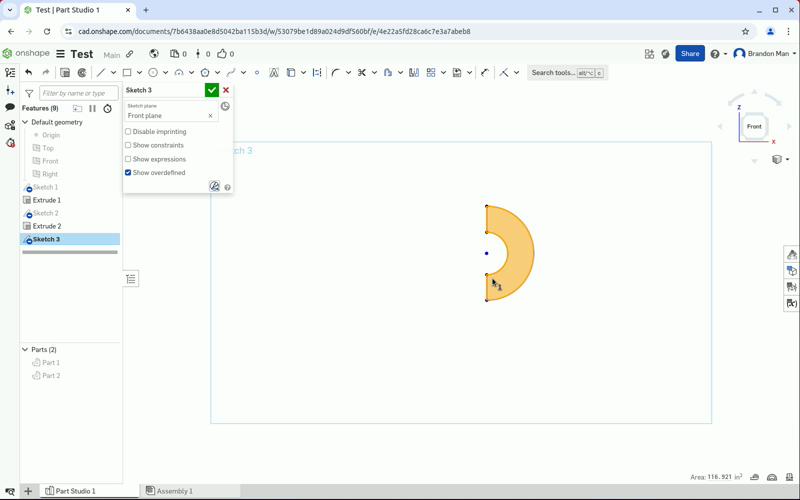
mouse_move(73, 352)
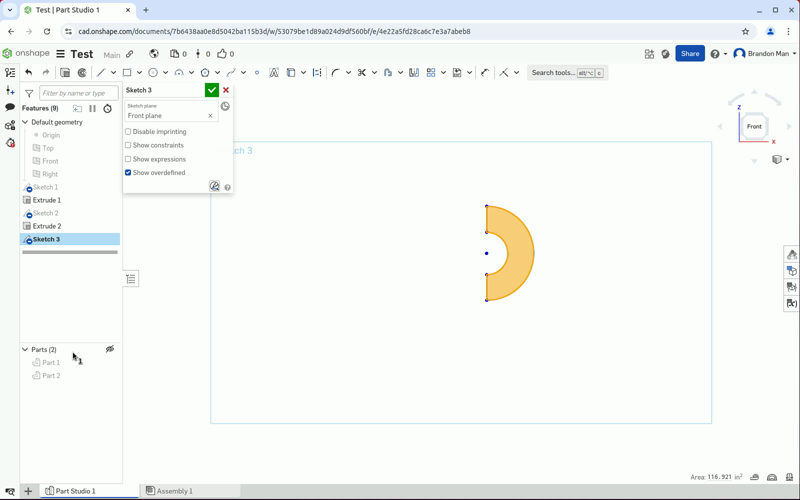
key(shift+y)
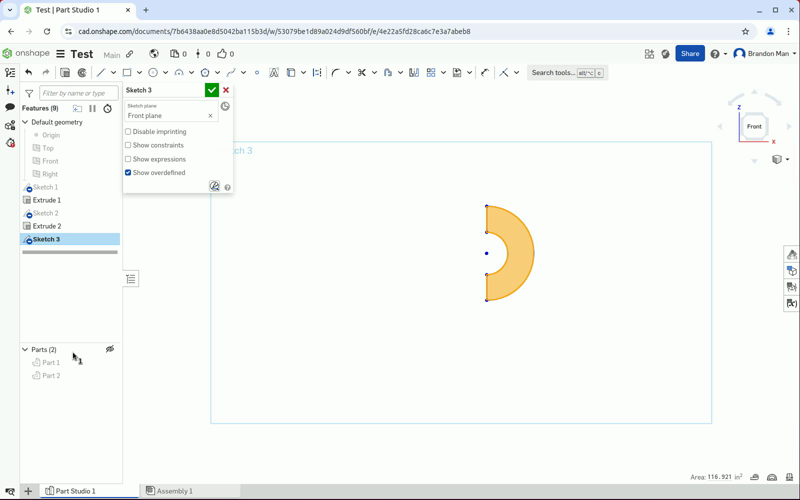
key(shift+e)
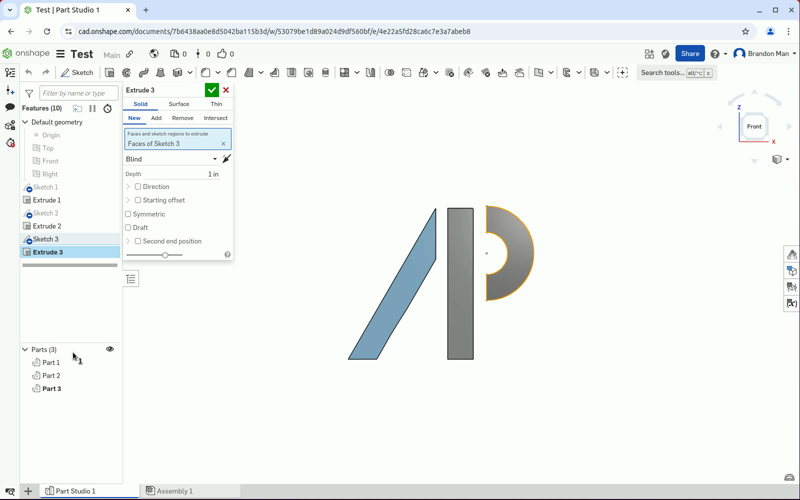
mouse_move(143, 106)
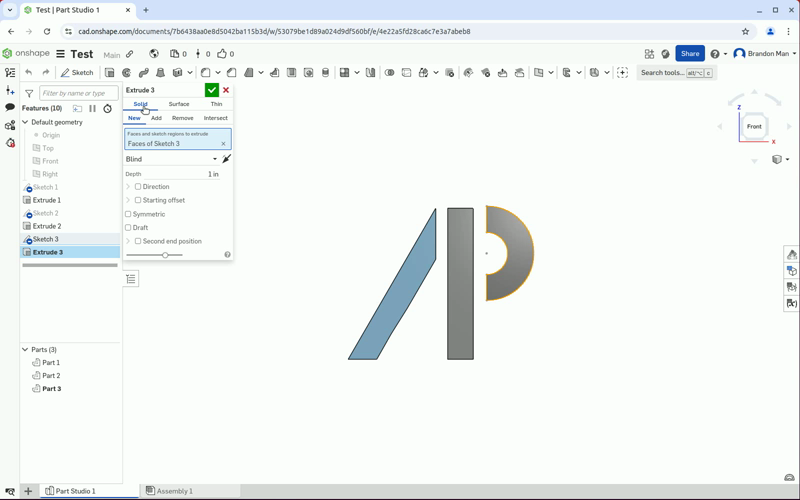
click(143, 106)
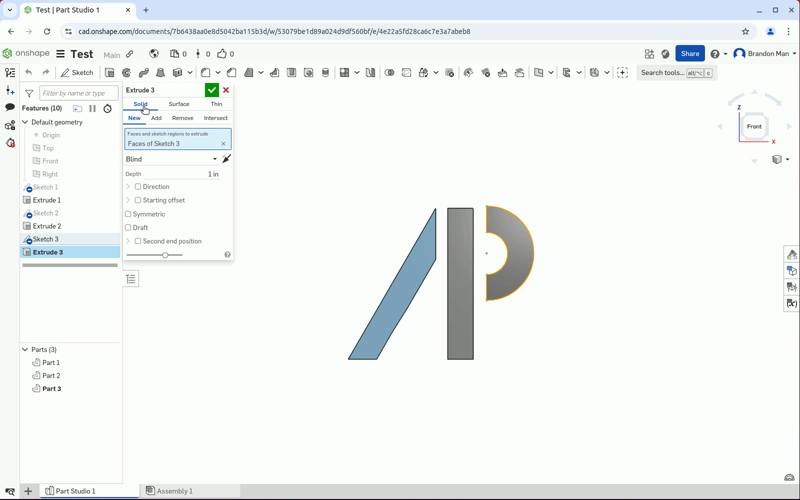
mouse_move(137, 120)
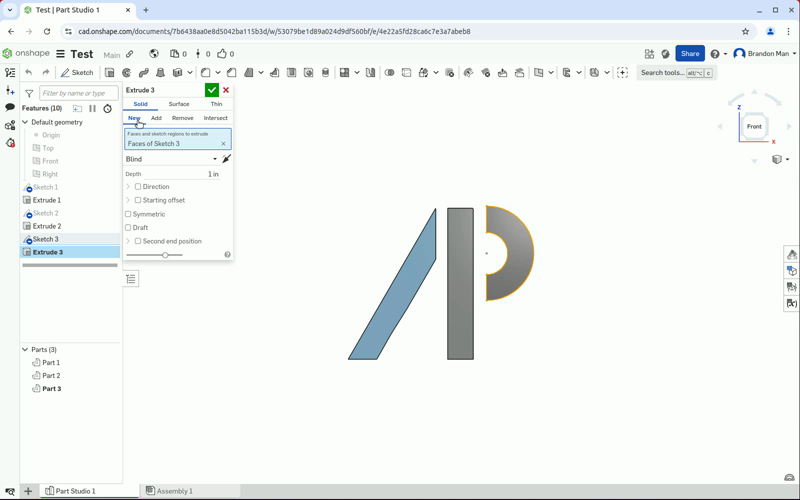
click(137, 120)
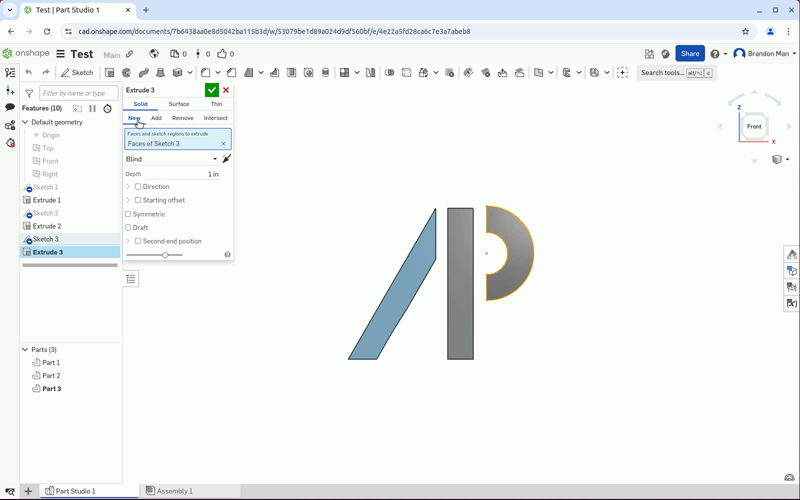
key(tab, 4)
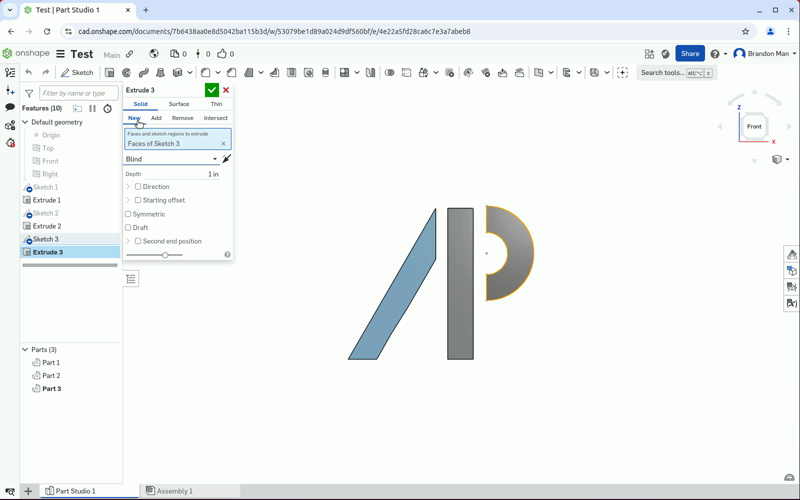
text(2.648)
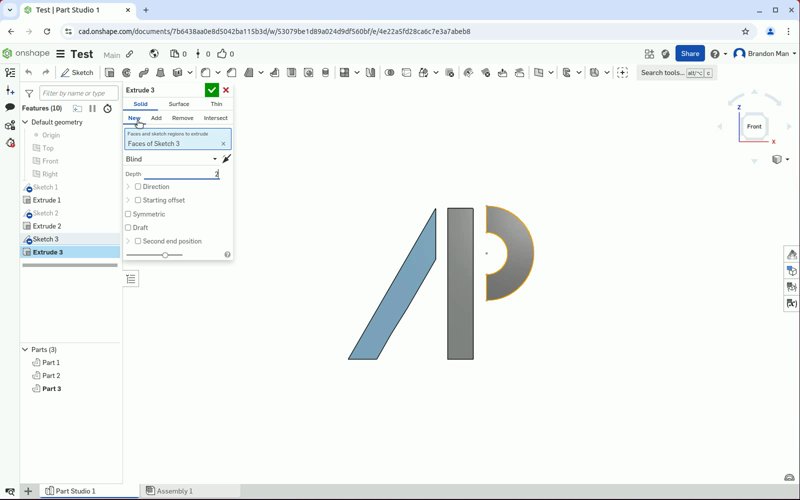
key(enter)
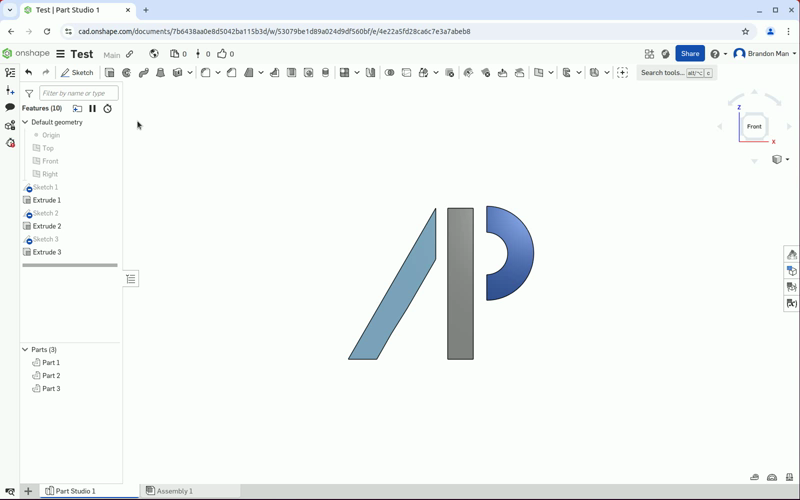
key(shift+h)
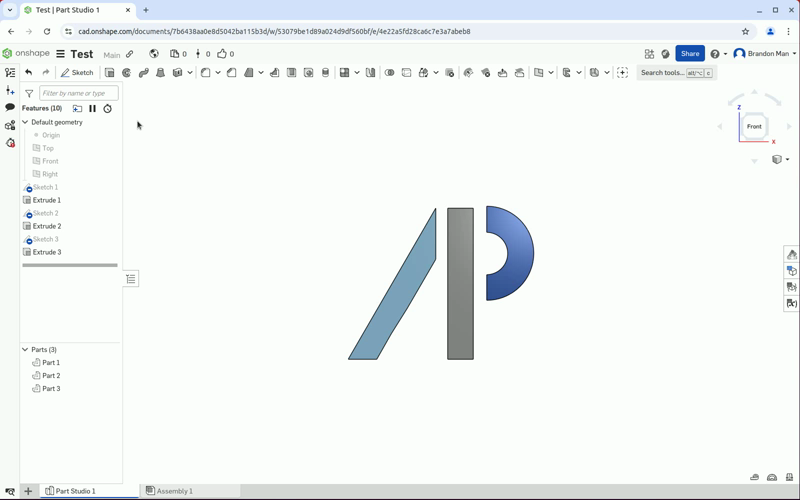
key(shift+h)
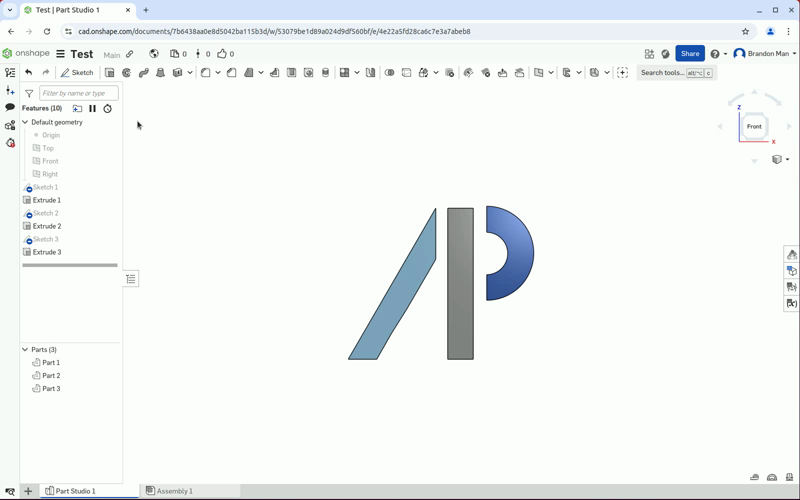
mouse_move(73, 189)
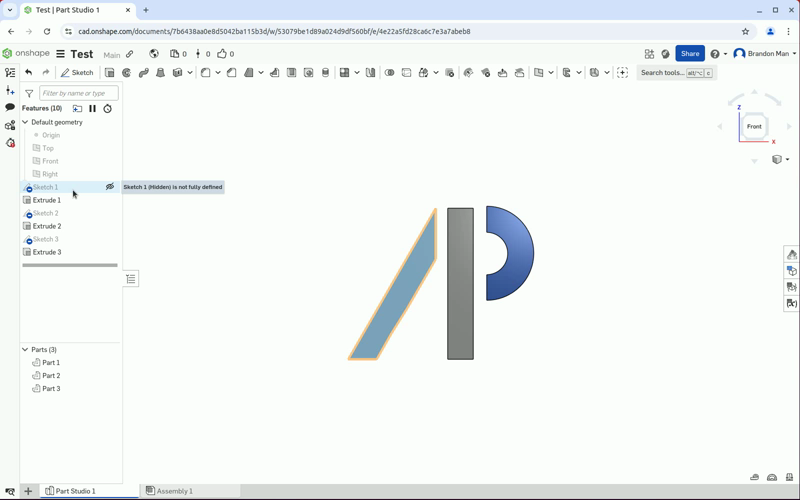
click(73, 189)
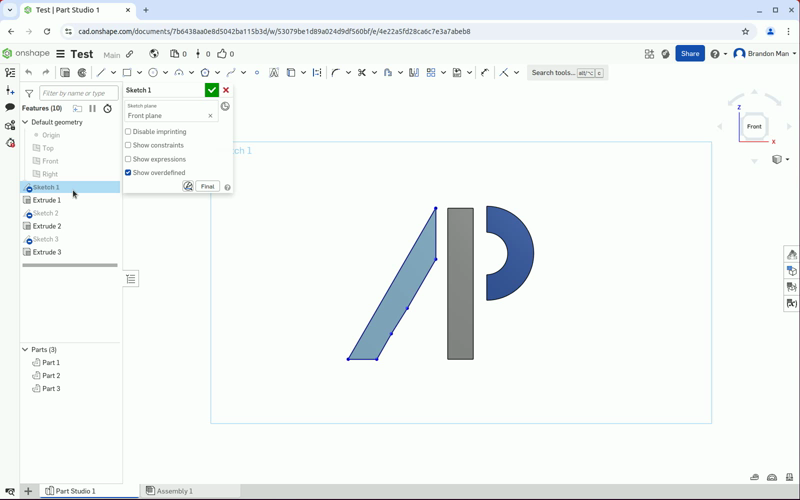
mouse_move(229, 92)
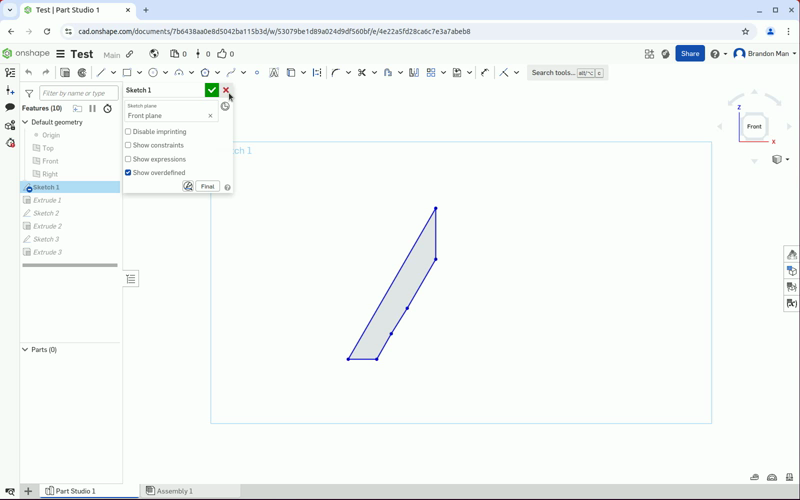
click(229, 92)
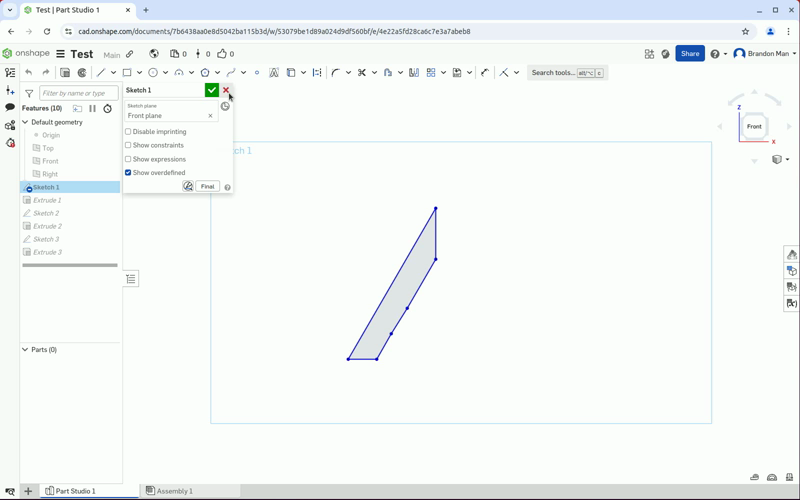
key(shift+s)
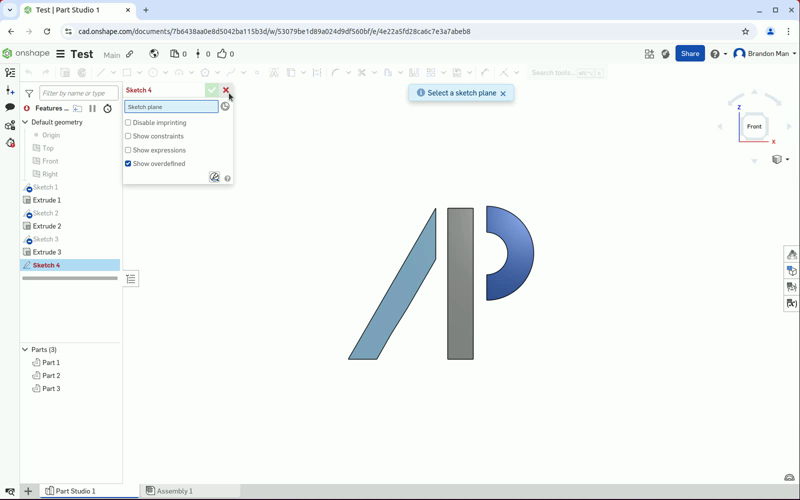
mouse_move(73, 163)
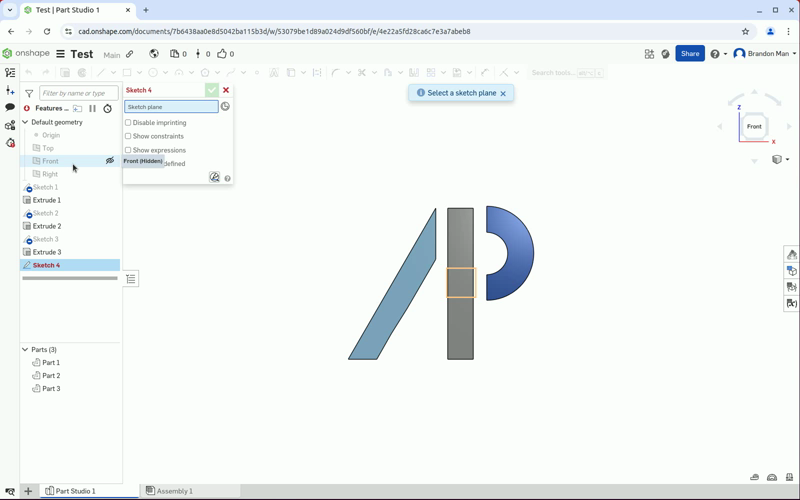
click(73, 163)
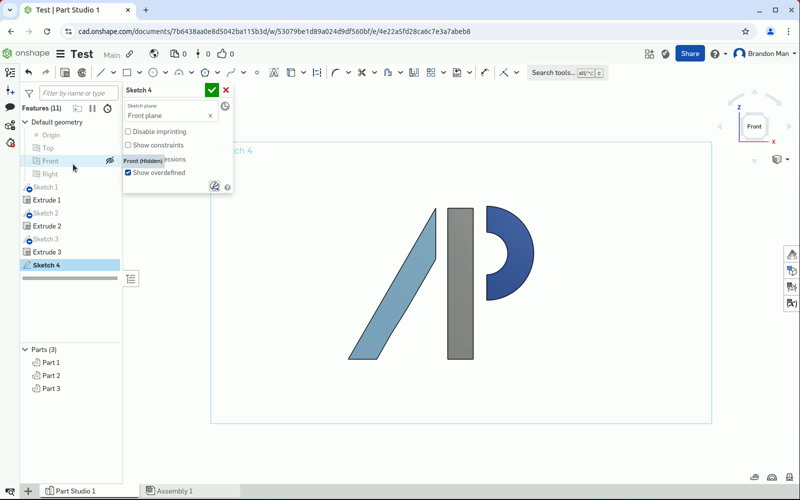
mouse_move(73, 352)
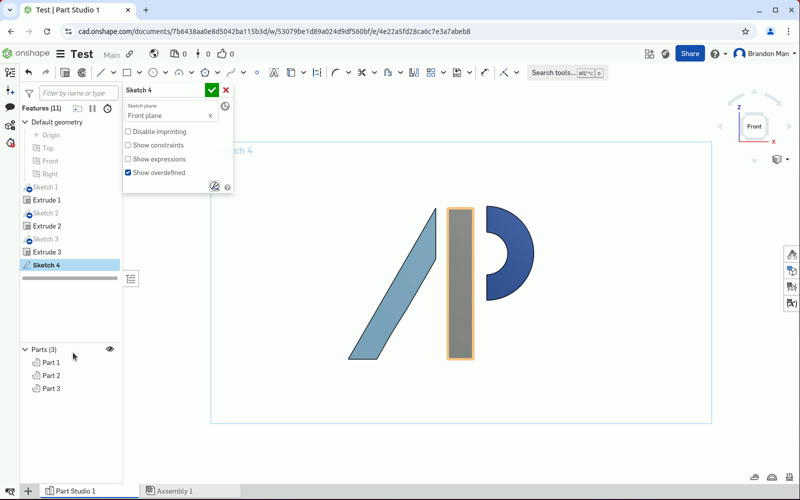
key(y)
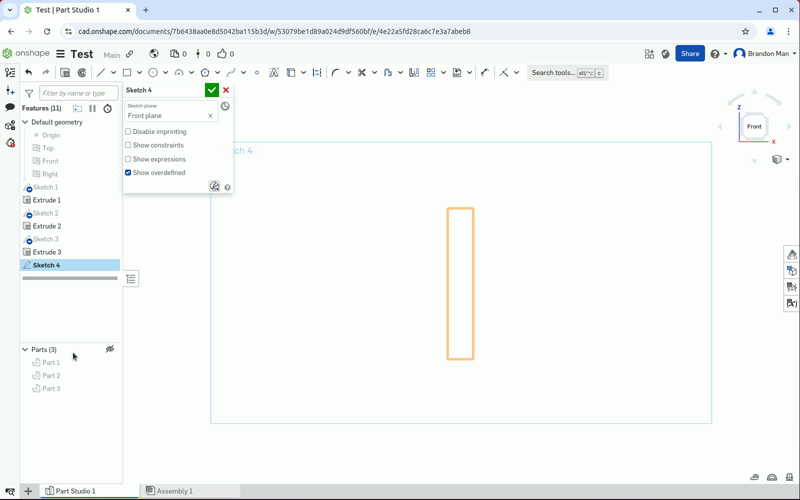
key(l)
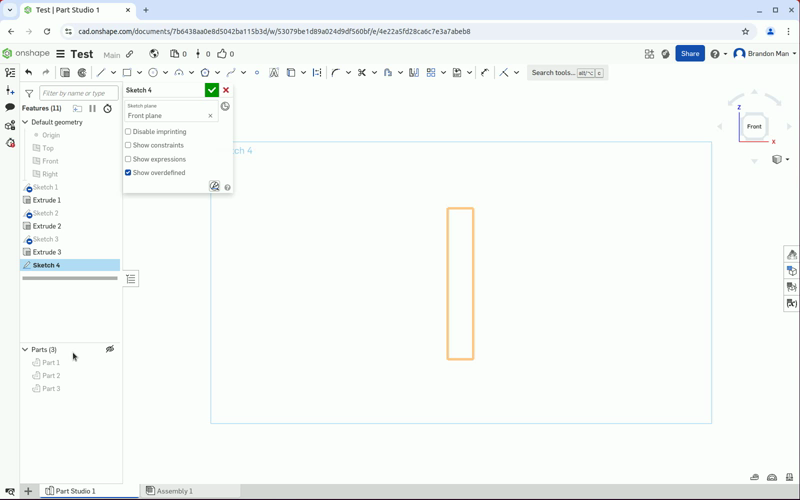
key_down(shift)
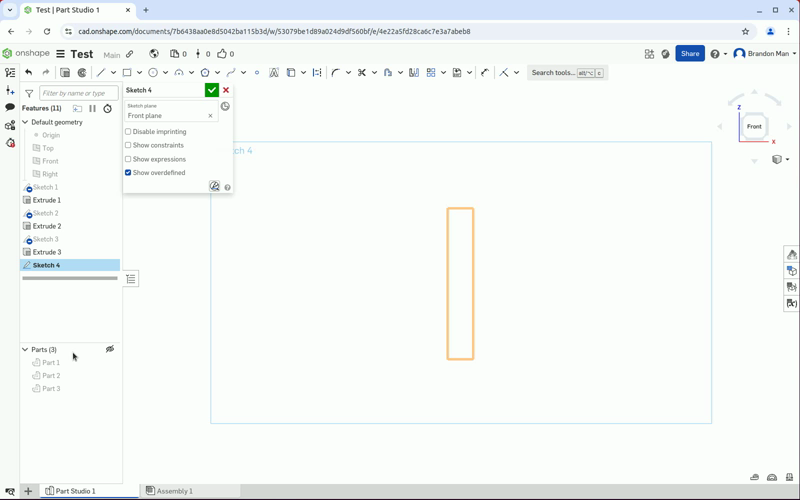
mouse_move(391, 333)
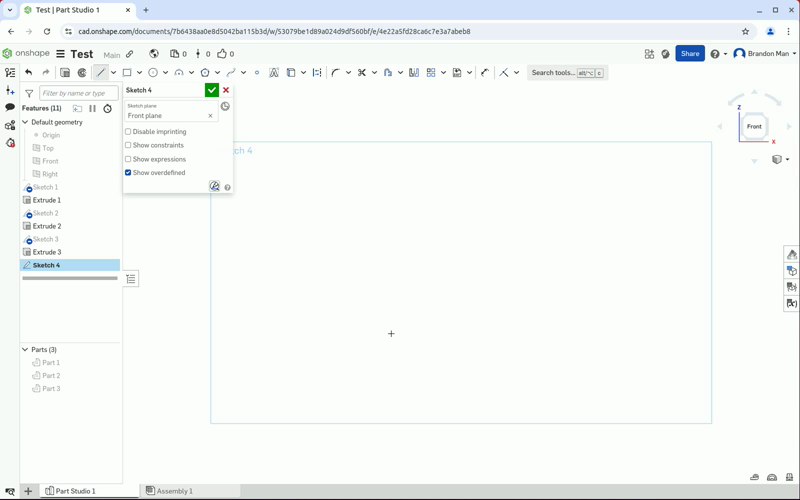
click(391, 333)
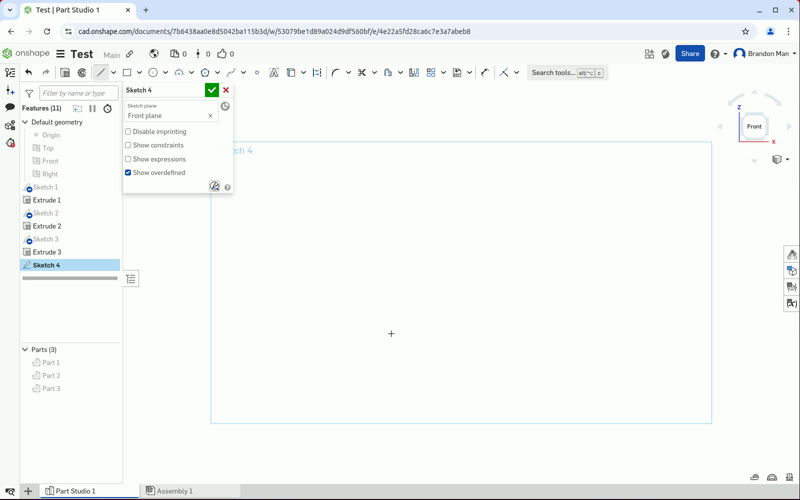
key_up(shift)
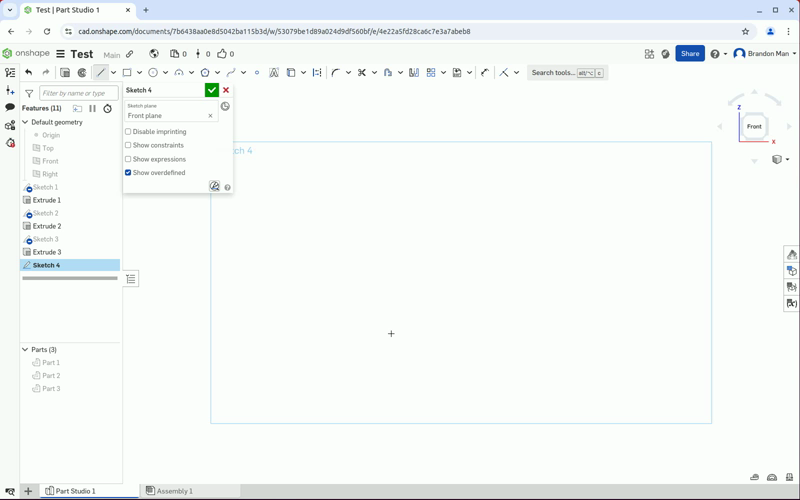
key_down(shift)
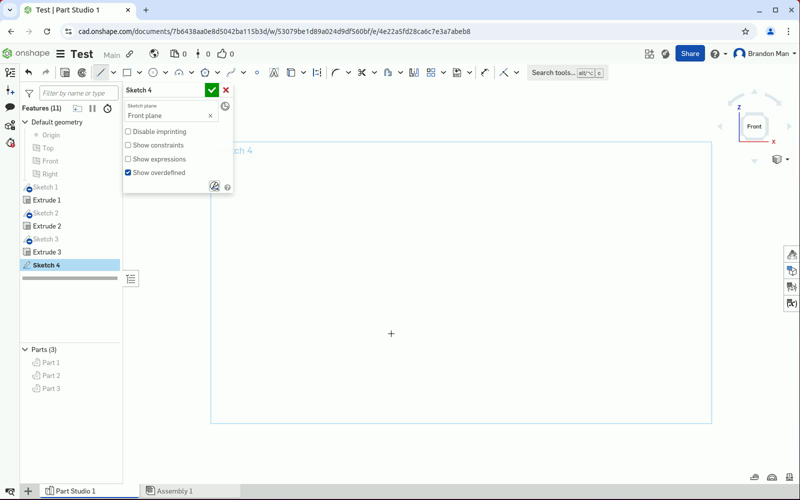
mouse_move(421, 333)
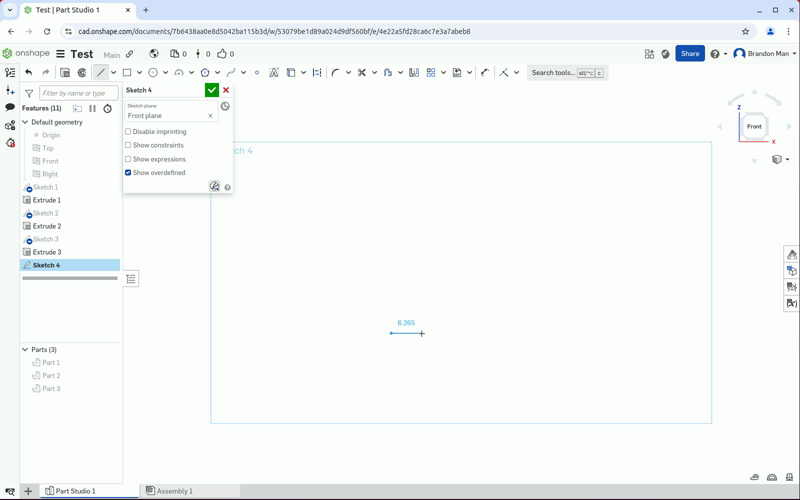
mouse_move(435, 333)
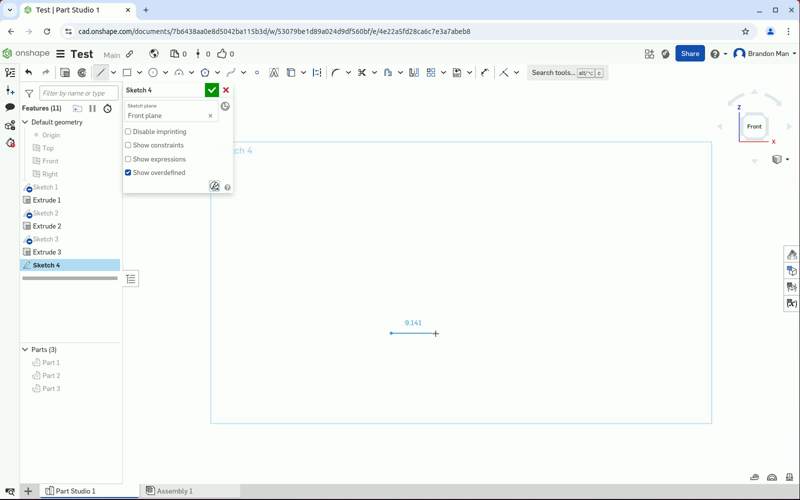
click(435, 333)
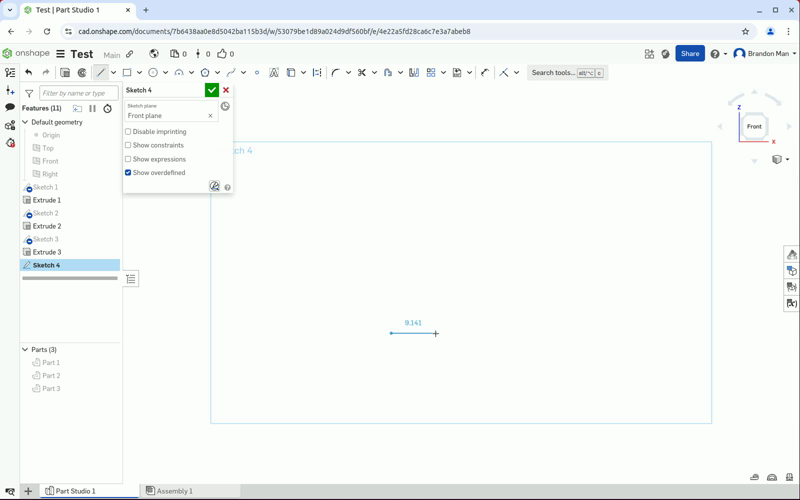
key_up(shift)
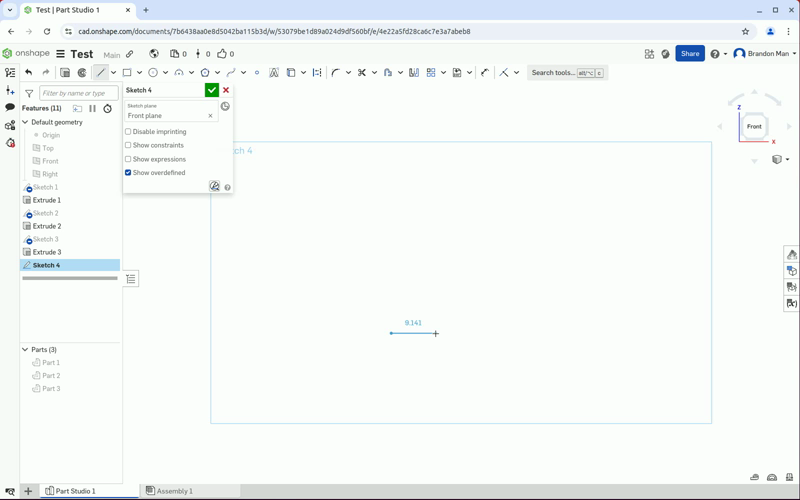
key_down(shift)
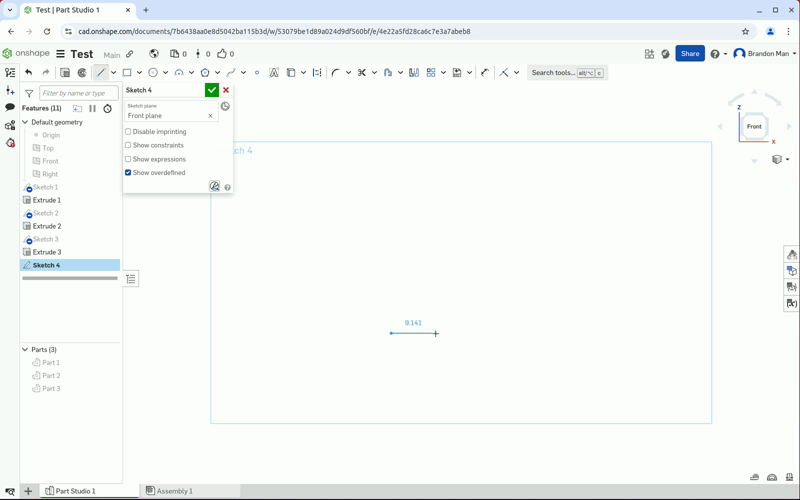
mouse_move(465, 333)
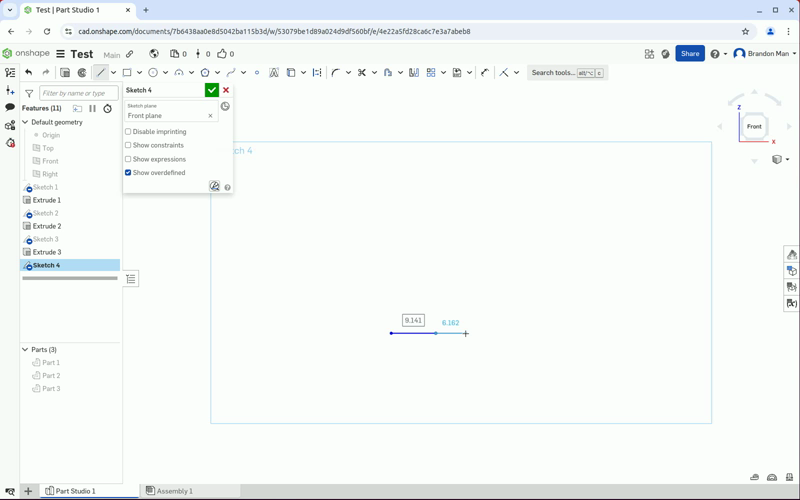
mouse_move(435, 307)
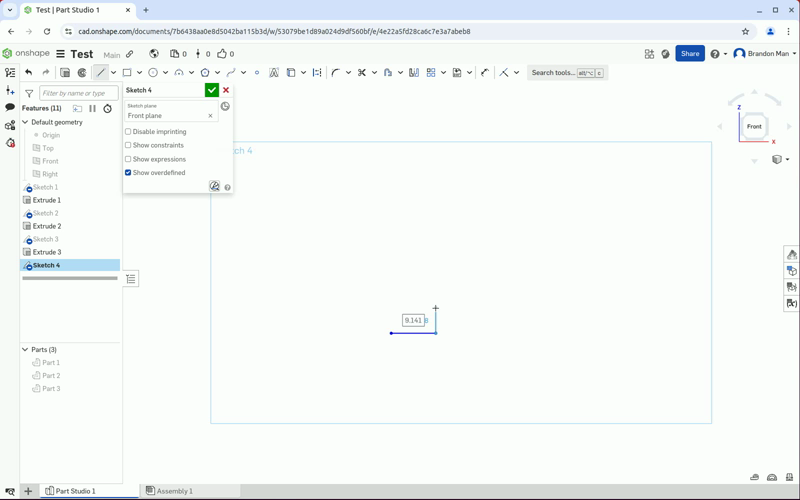
click(435, 307)
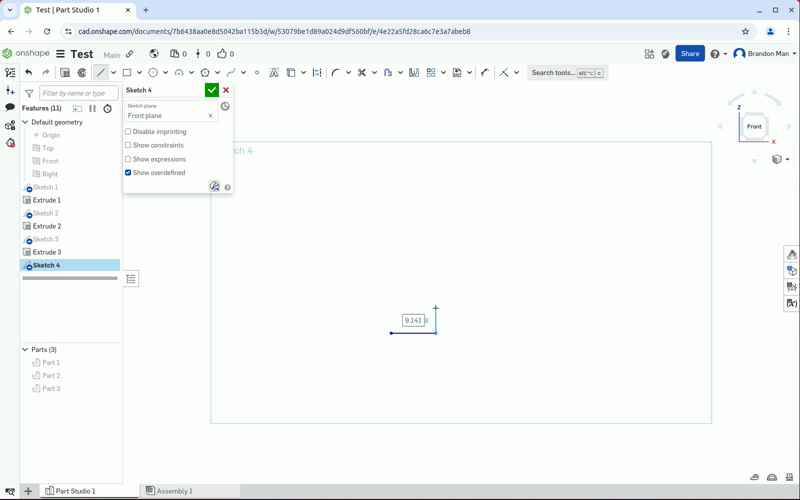
key_up(shift)
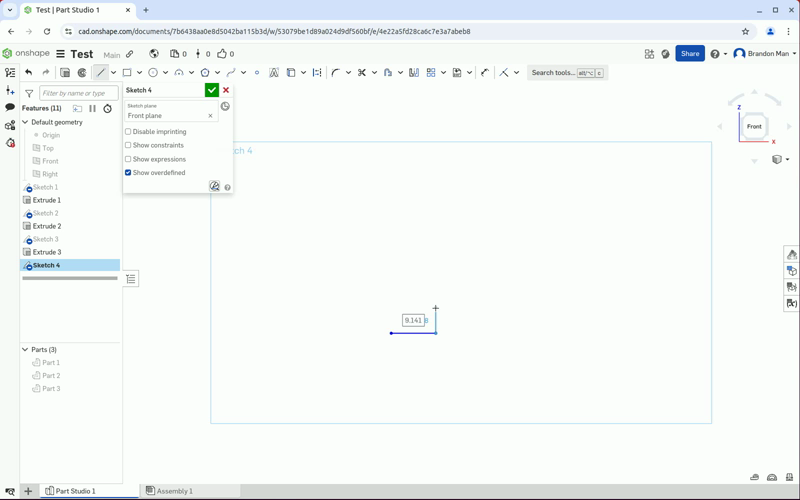
key_down(shift)
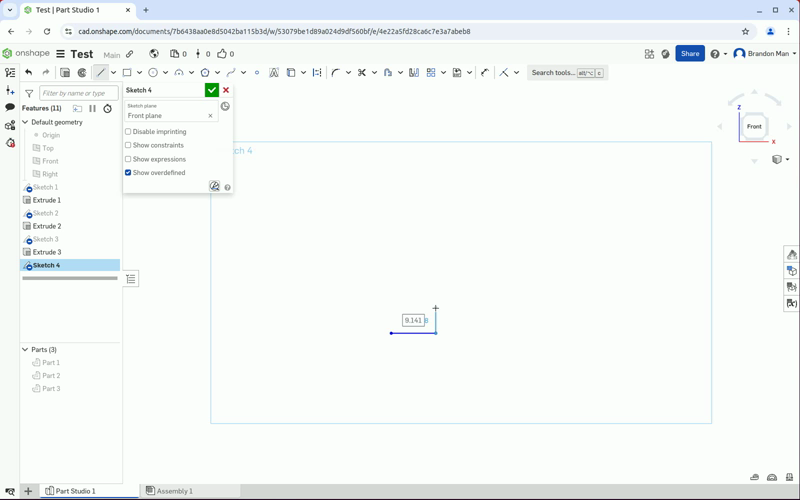
mouse_move(465, 307)
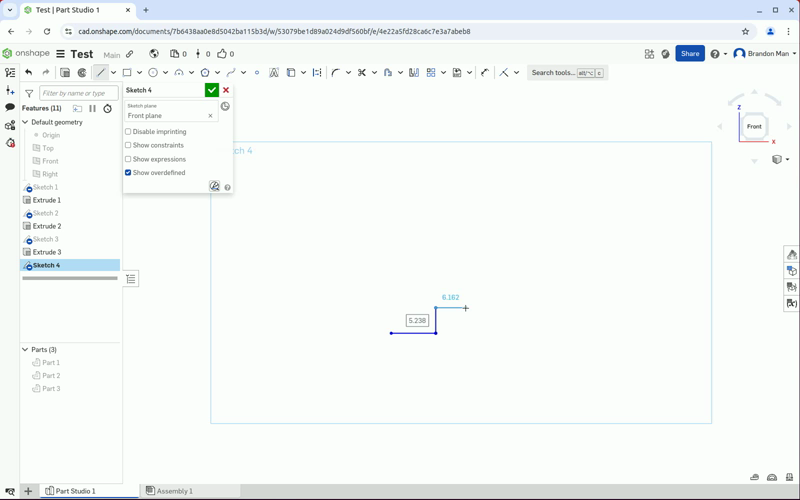
mouse_move(406, 307)
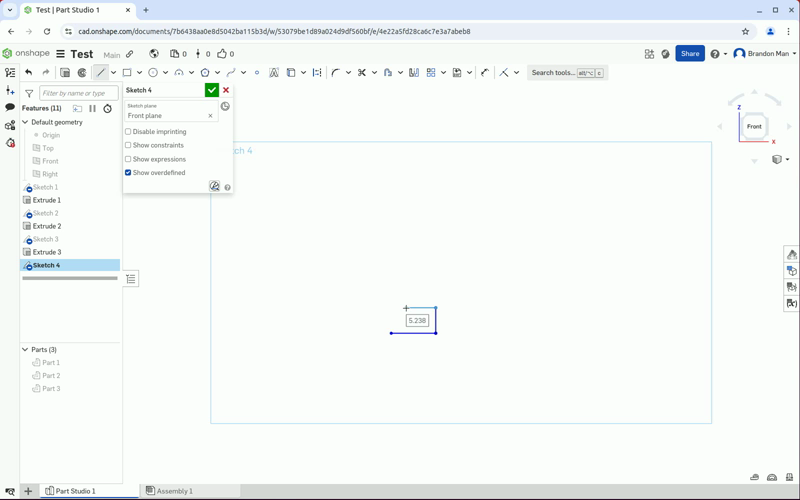
click(406, 307)
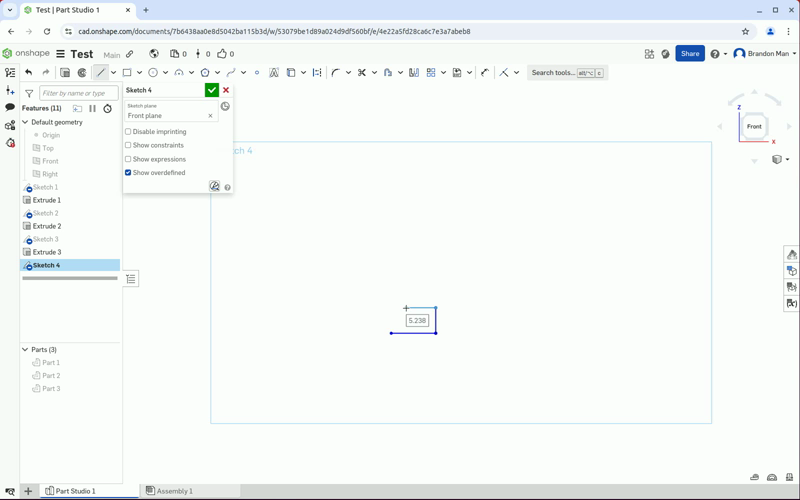
key_up(shift)
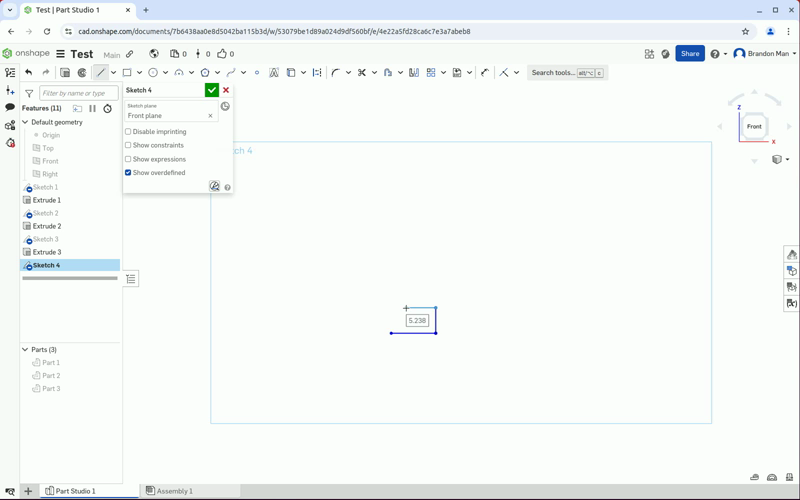
mouse_move(436, 307)
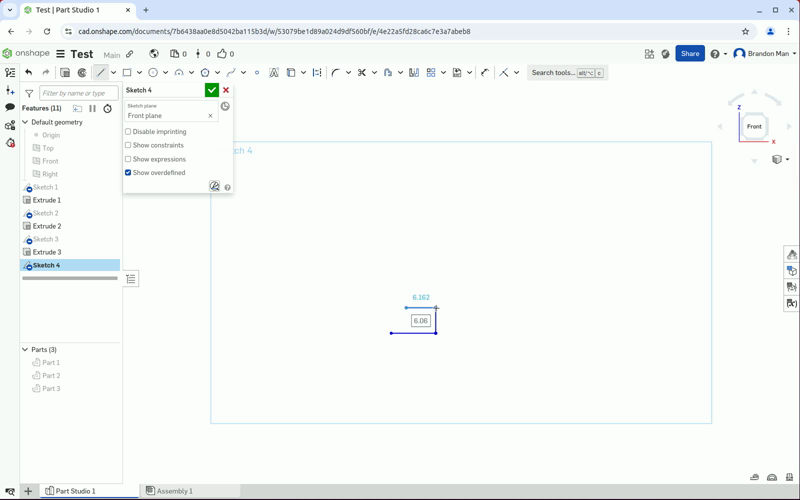
key_down(shift)
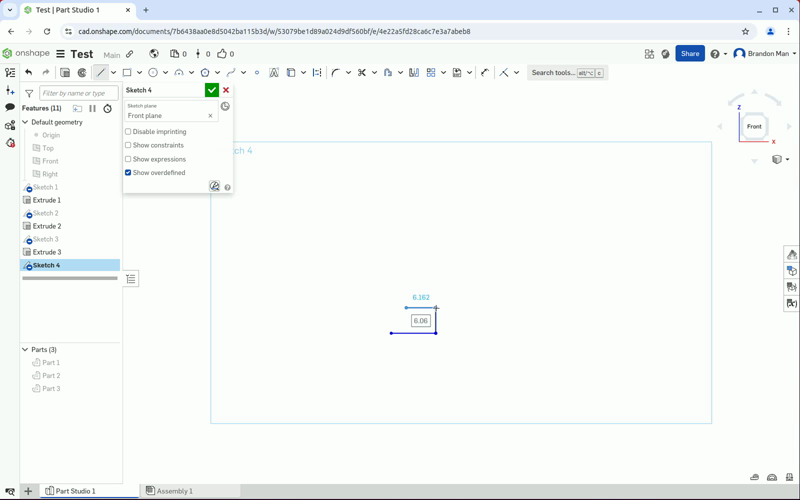
mouse_move(391, 333)
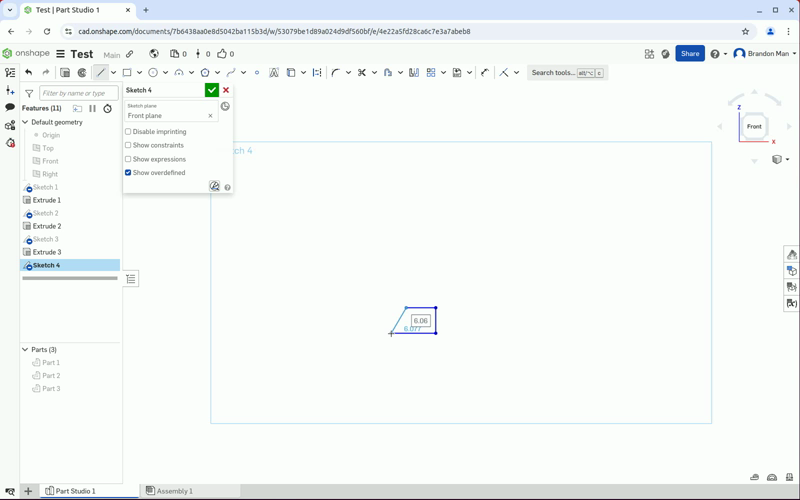
key_up(shift)
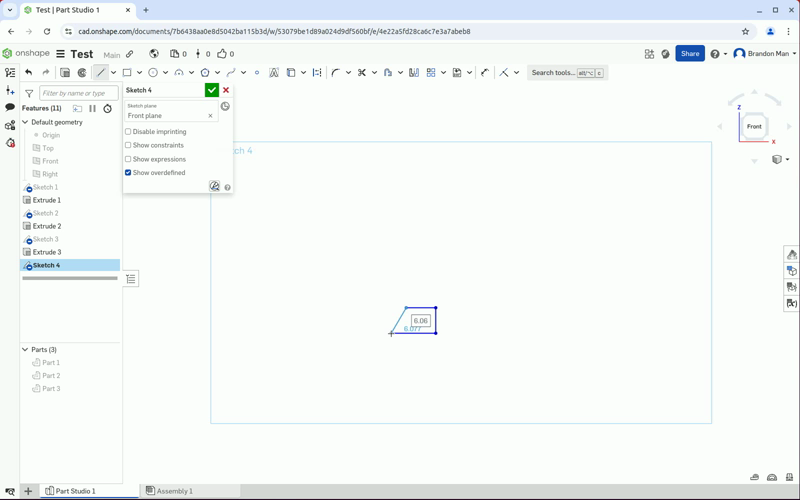
click(391, 333)
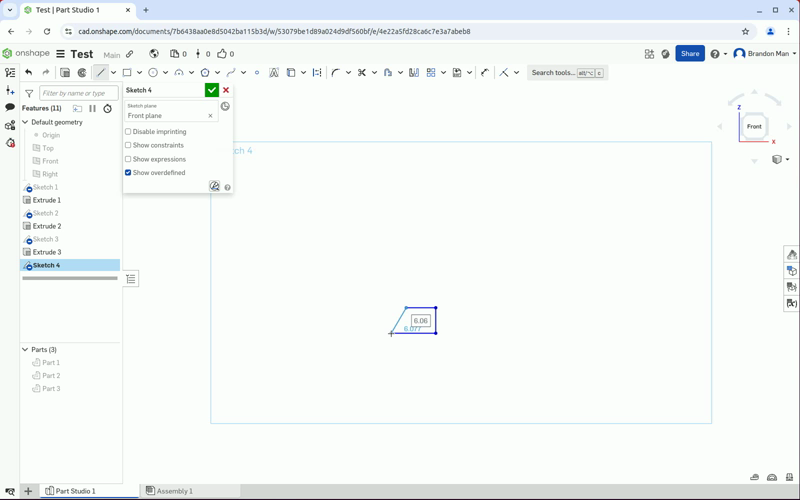
key(esc)
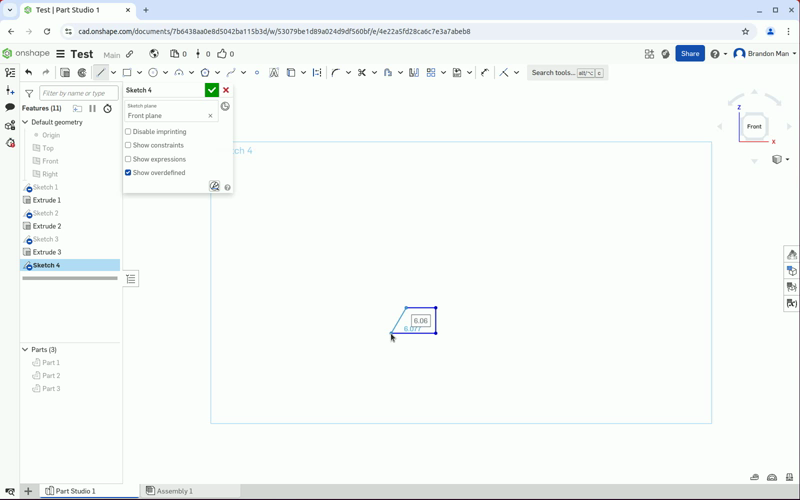
mouse_move(410, 330)
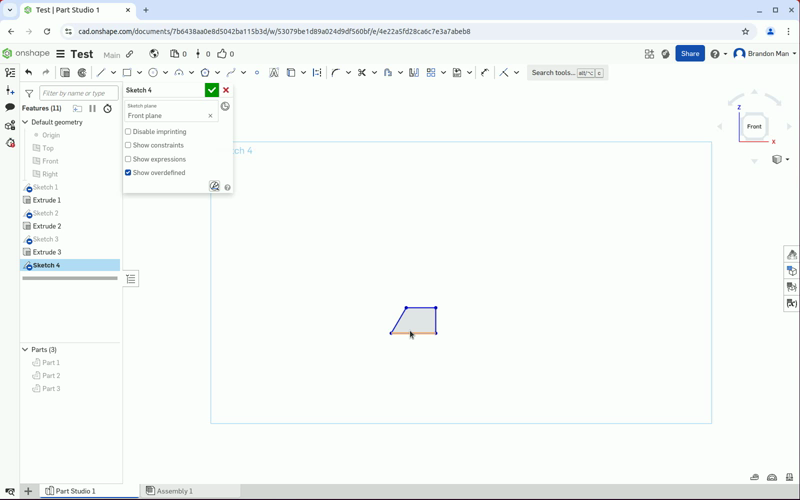
scroll(6)
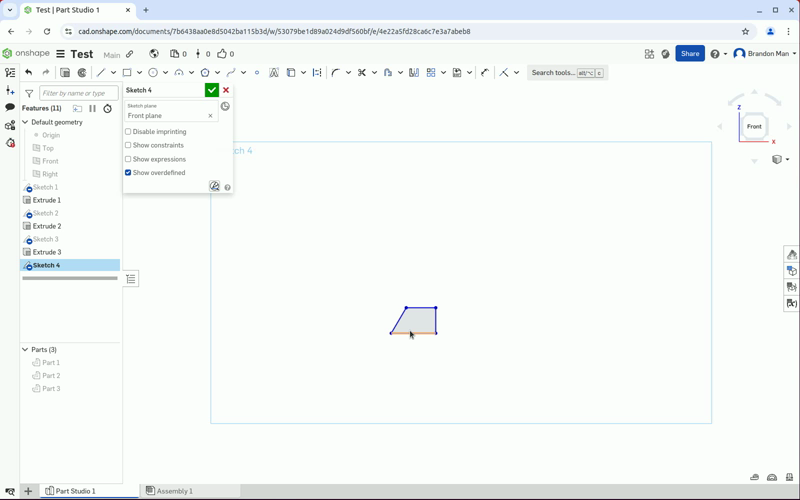
scroll(6)
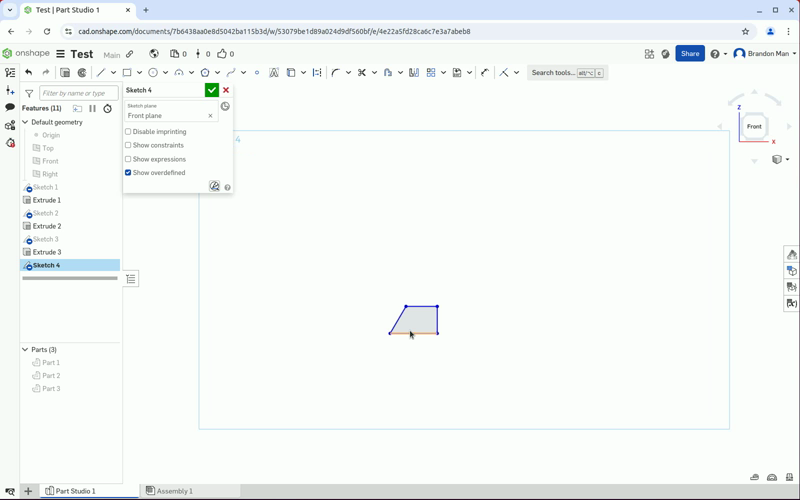
scroll(6)
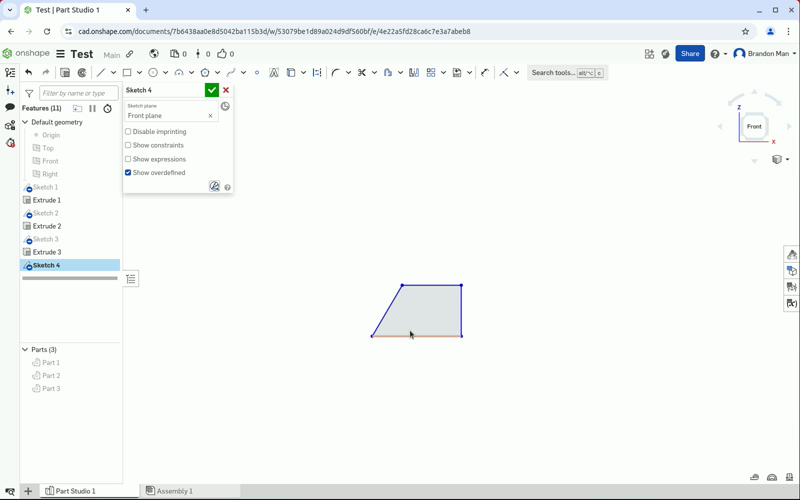
scroll(6)
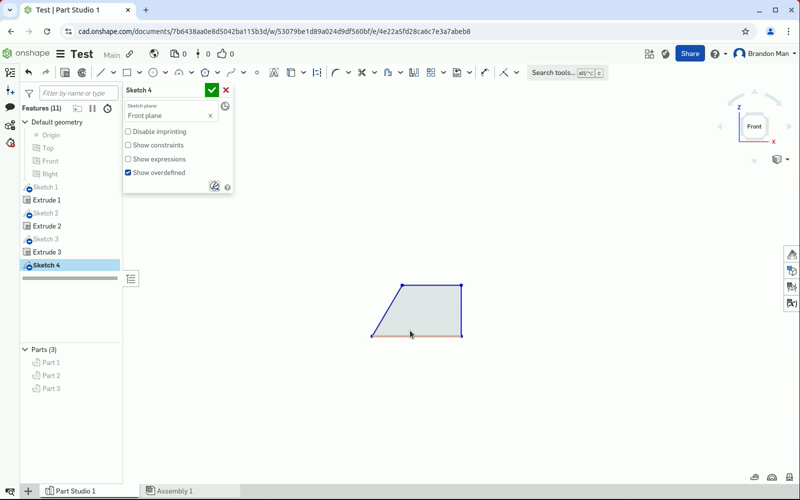
scroll(6)
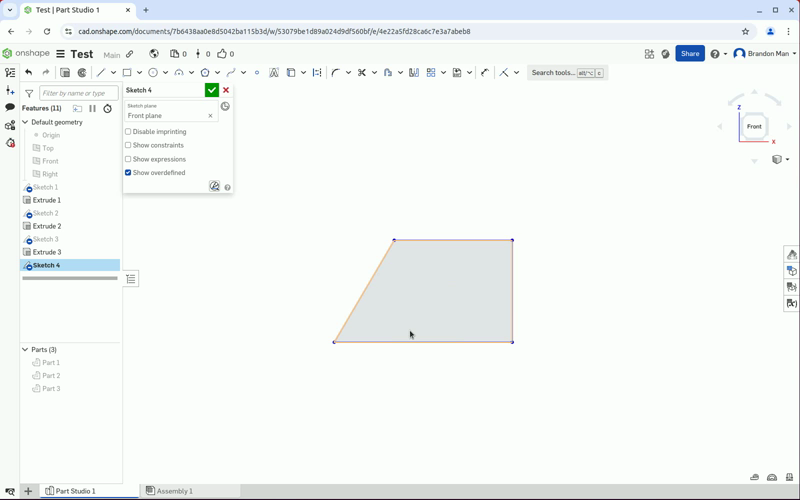
scroll(6)
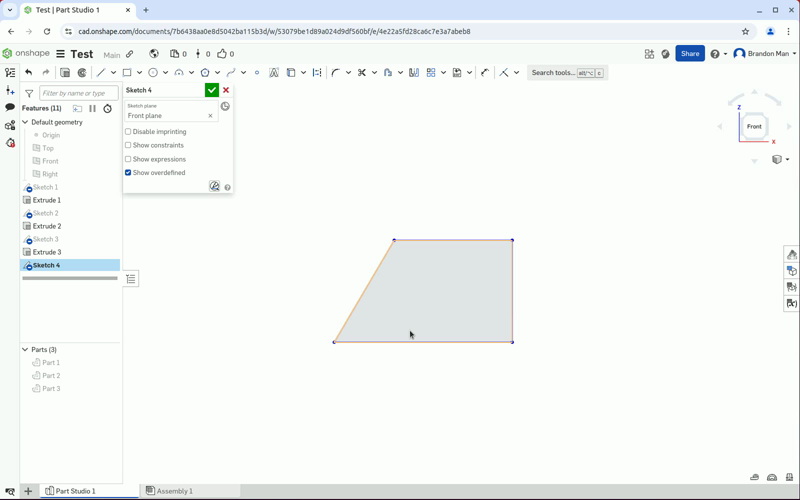
scroll(6)
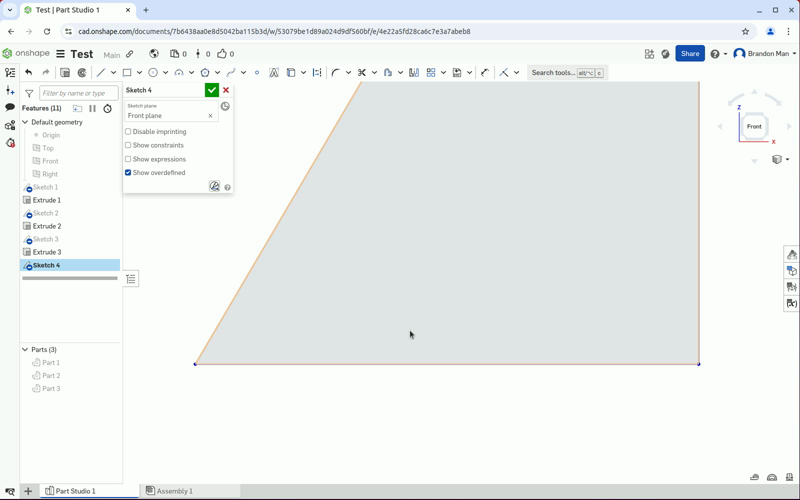
click(410, 330)
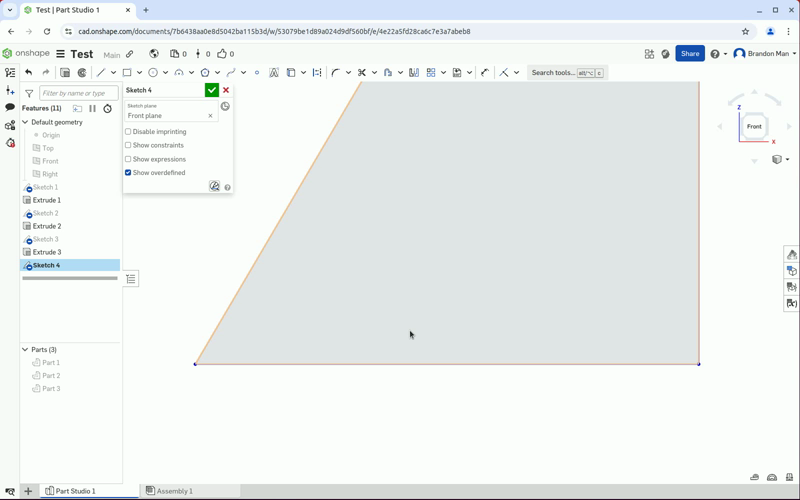
scroll(-6)
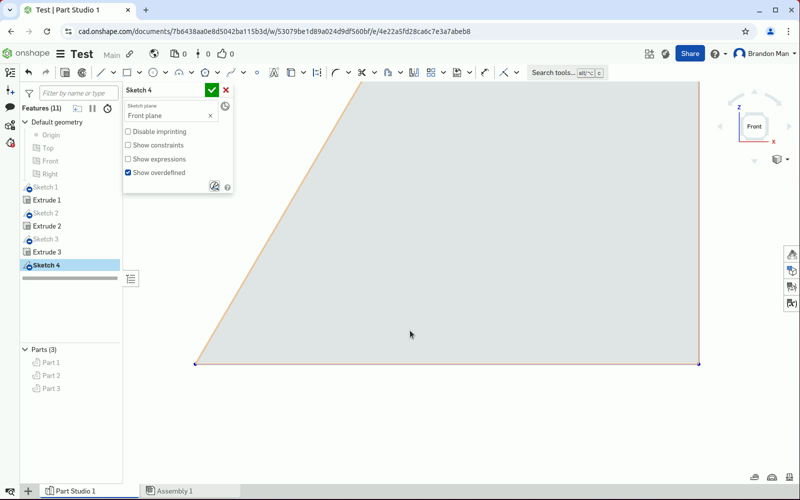
scroll(-6)
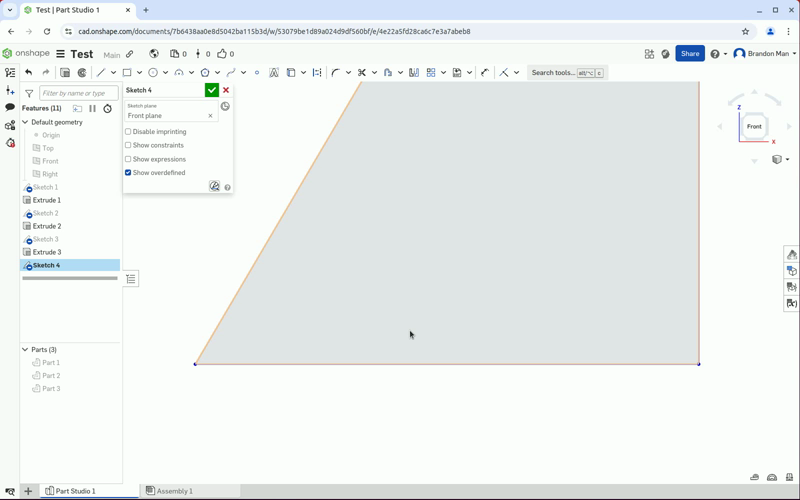
scroll(-6)
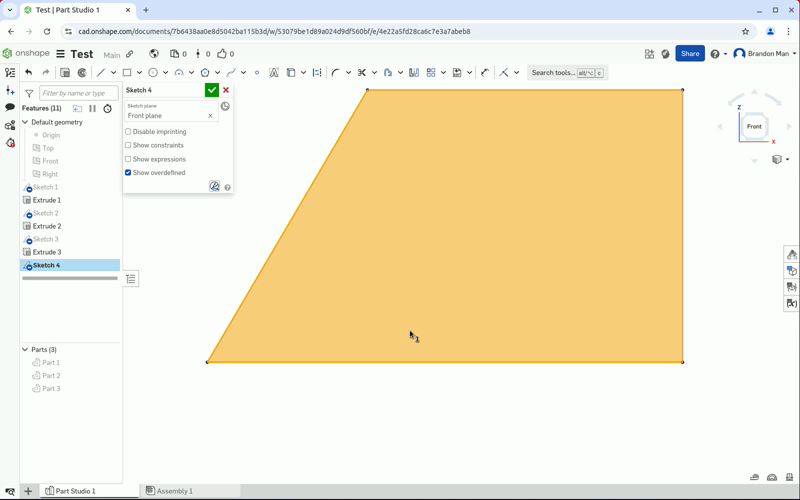
scroll(-6)
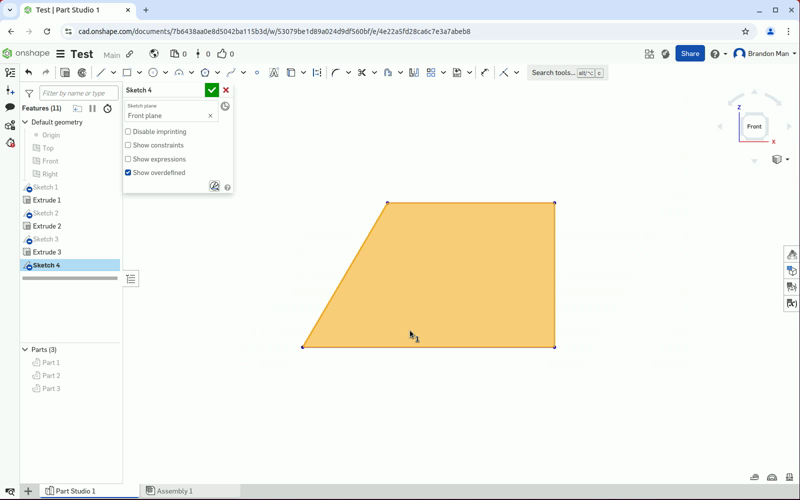
scroll(-6)
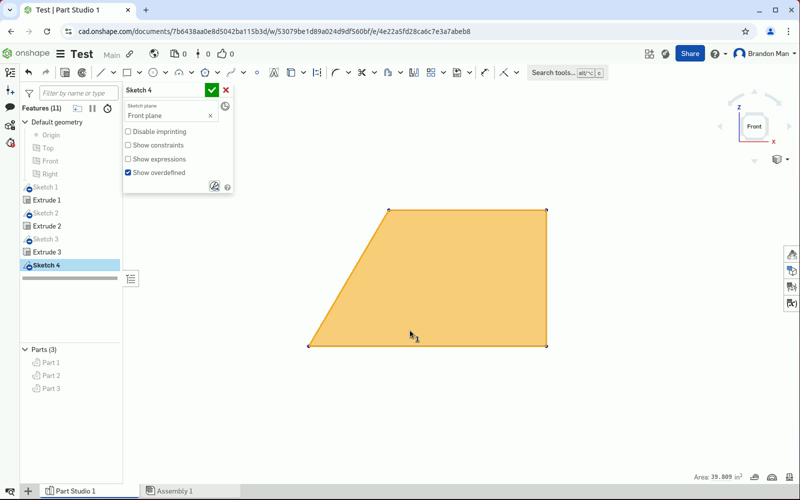
scroll(-6)
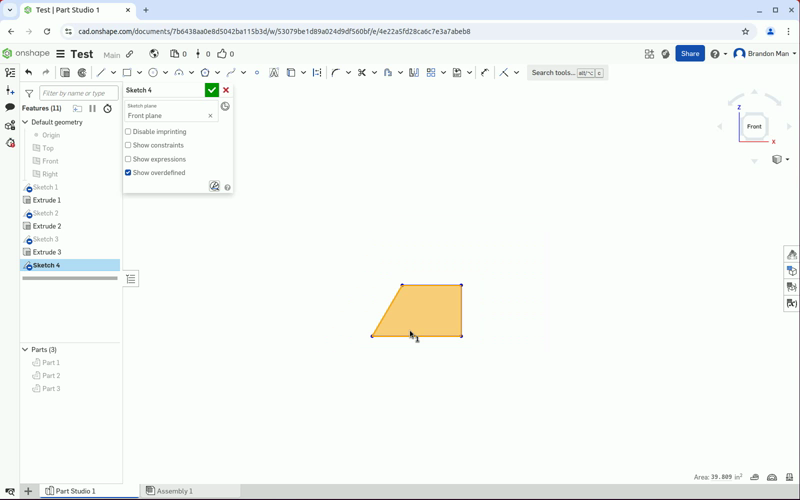
scroll(-6)
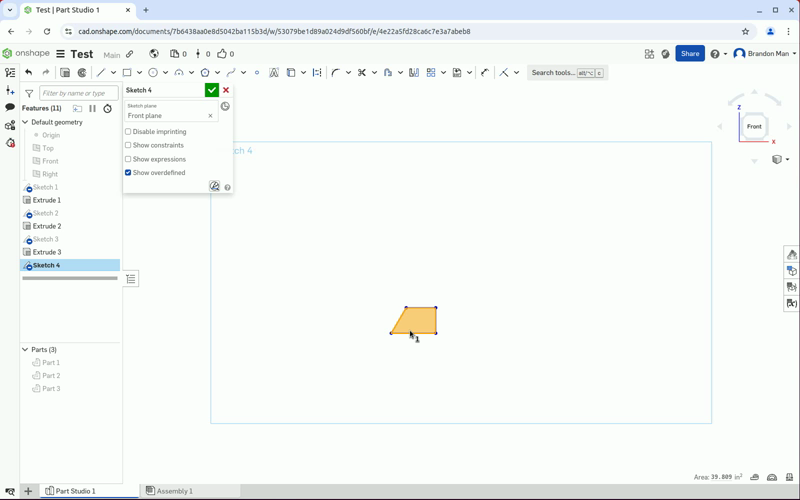
mouse_move(73, 352)
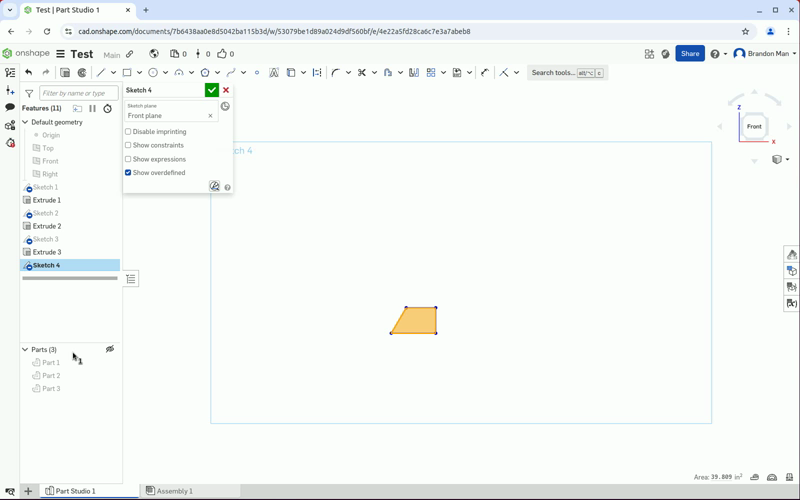
key(shift+y)
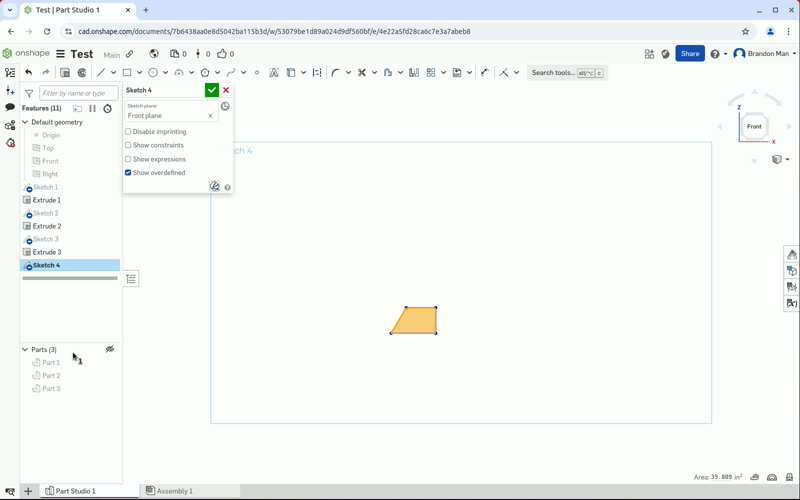
key(shift+e)
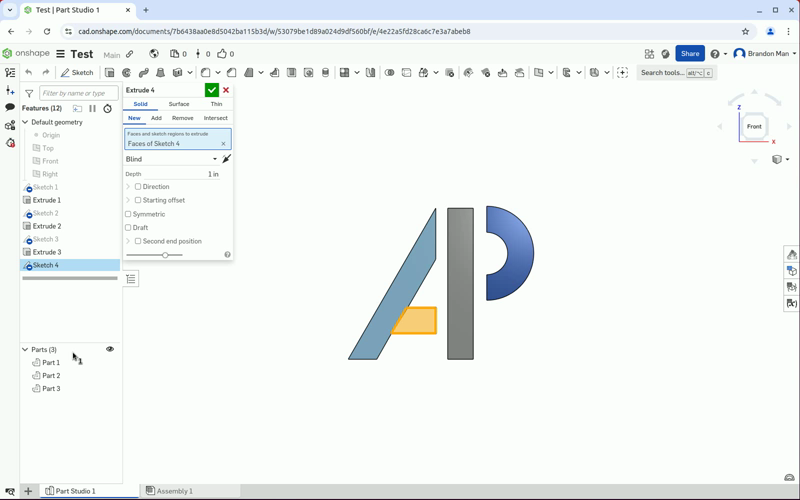
mouse_move(143, 106)
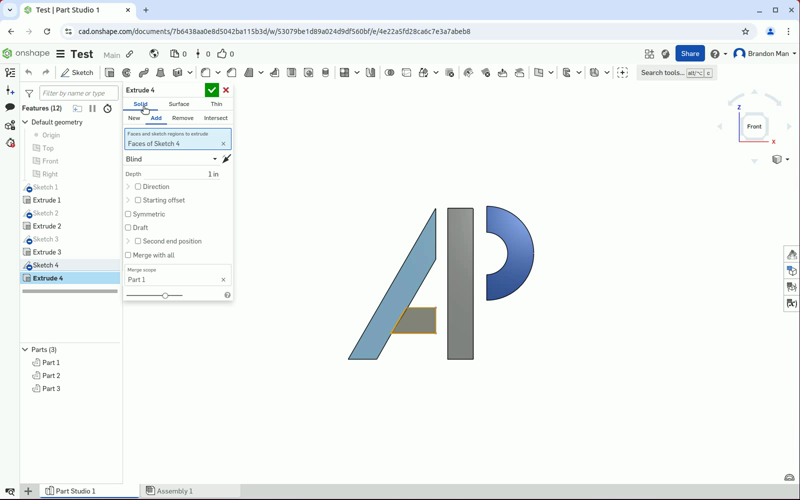
click(143, 106)
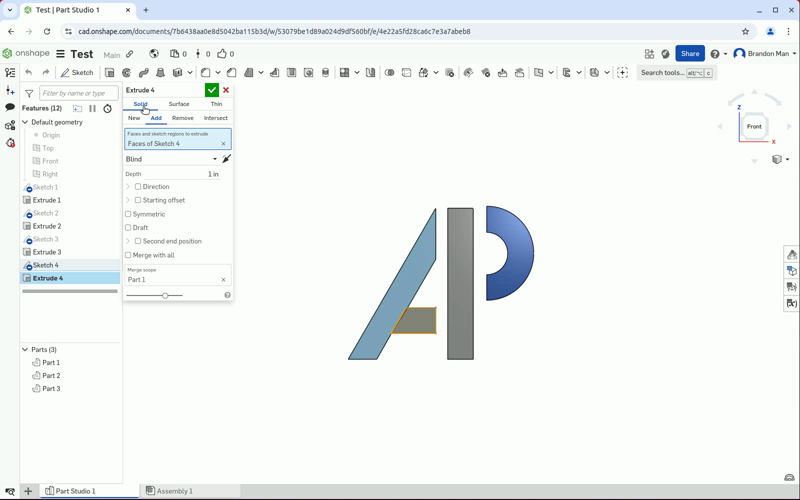
mouse_move(137, 120)
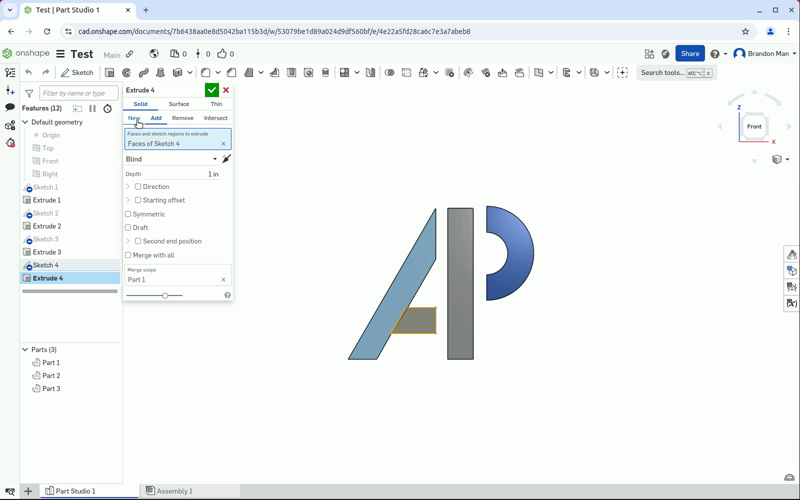
click(137, 120)
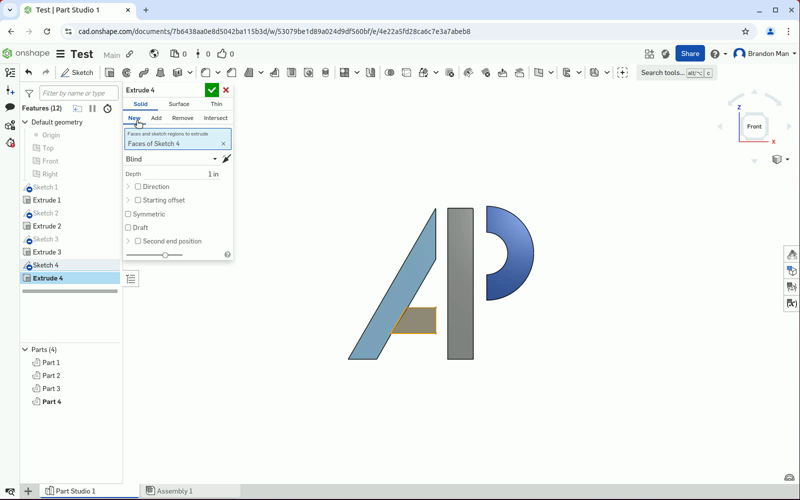
key(tab, 4)
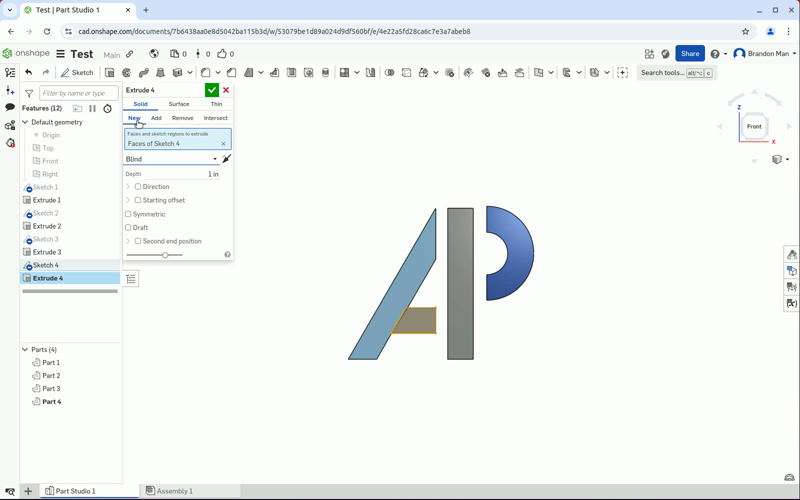
text(2.648)
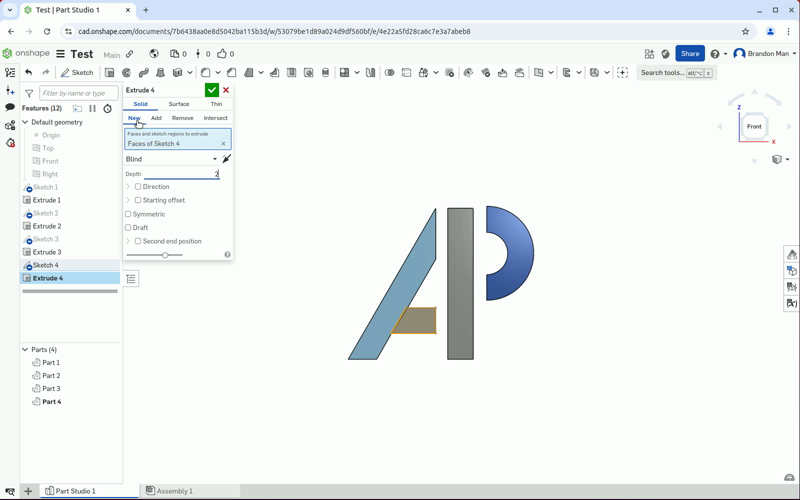
key(enter)
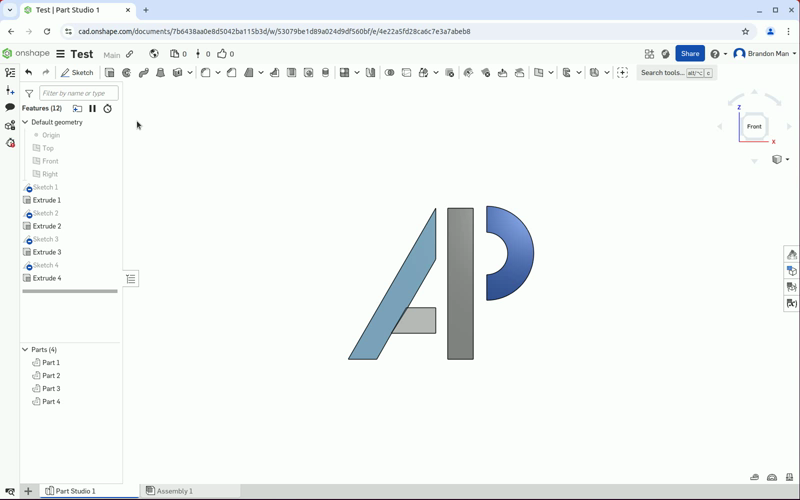
key(shift+h)
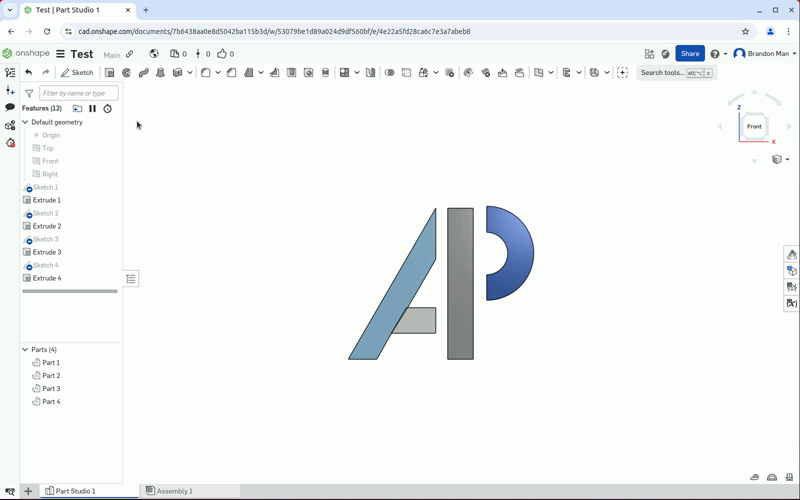
key(shift+h)
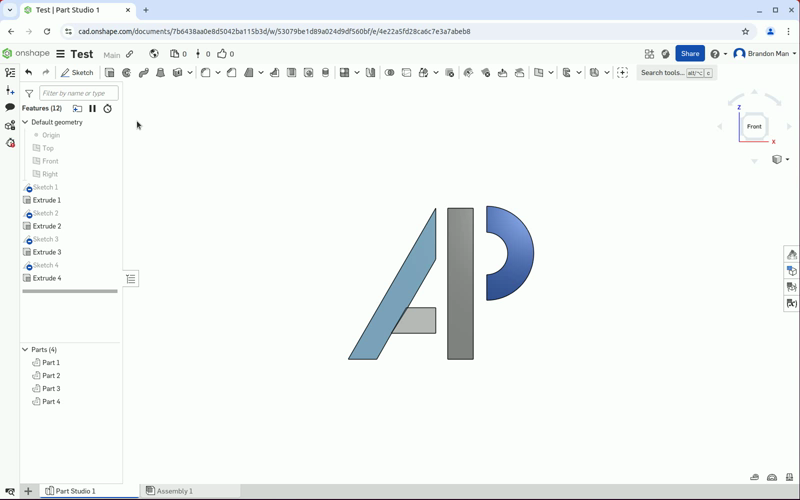
key(shift+7)
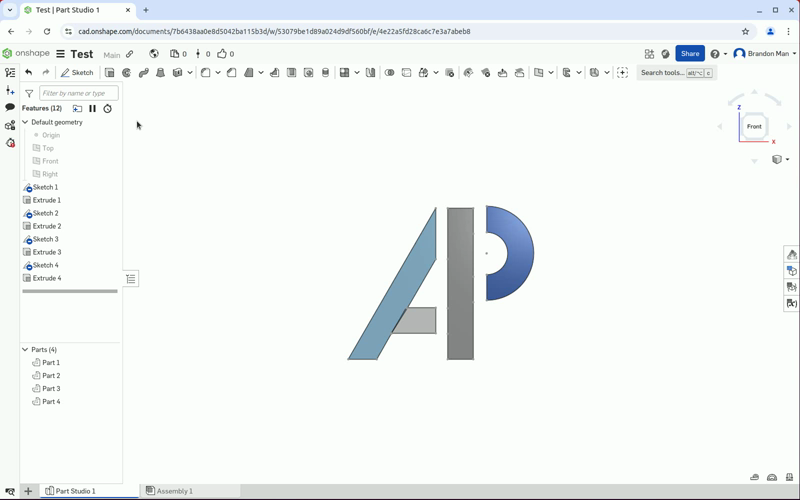
key(left, 2)
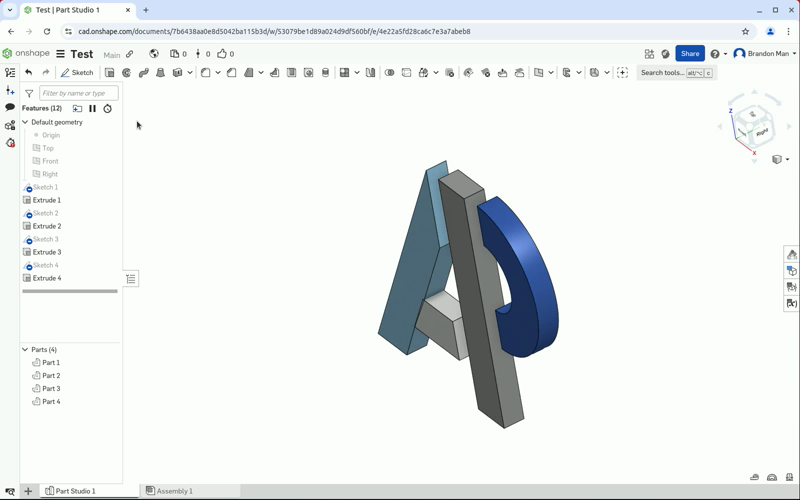
key(down, 2)
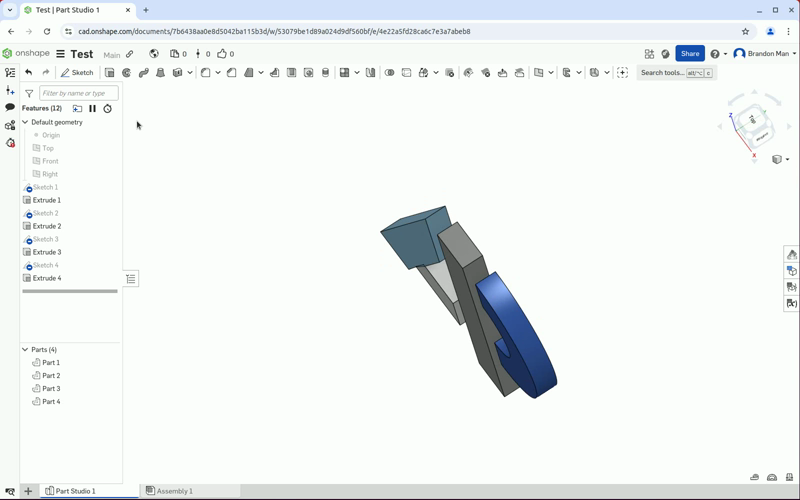
key(up, 2)
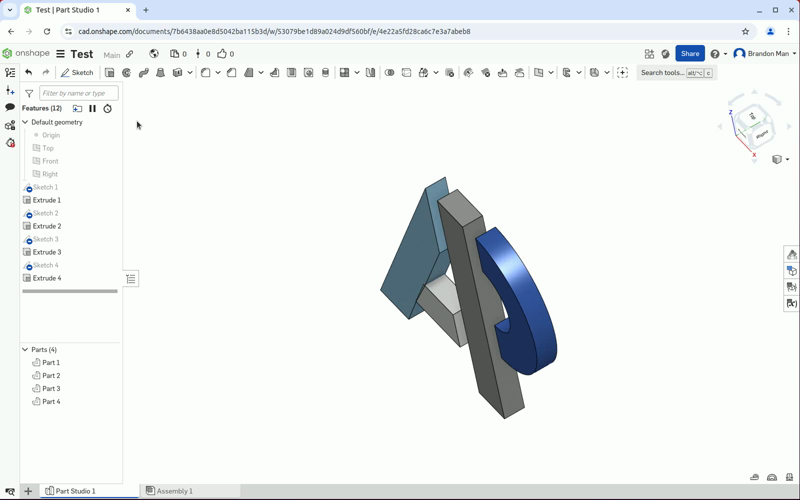
key(right, 2)
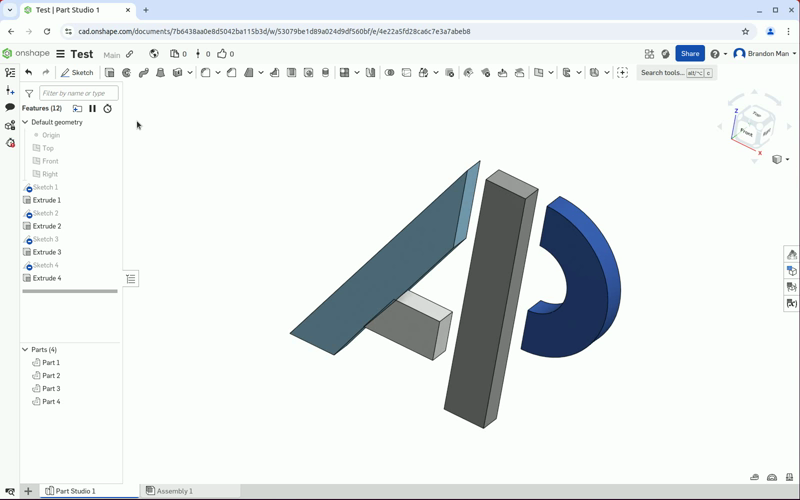
mouse_move(73, 189)
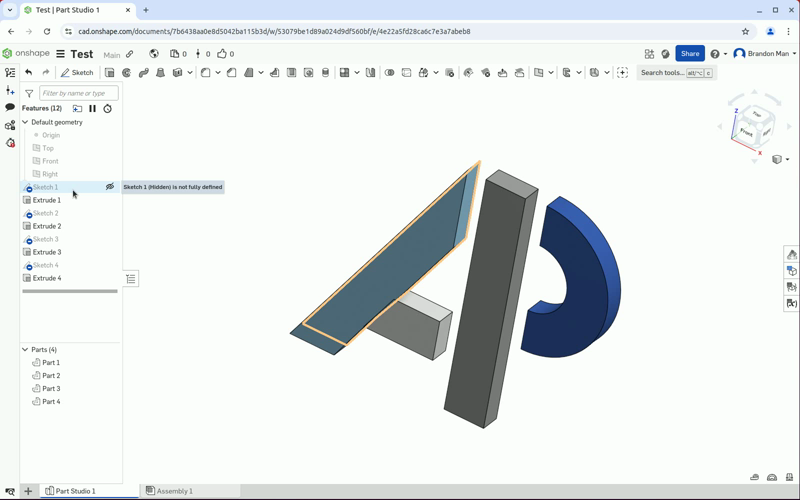
click(73, 189)